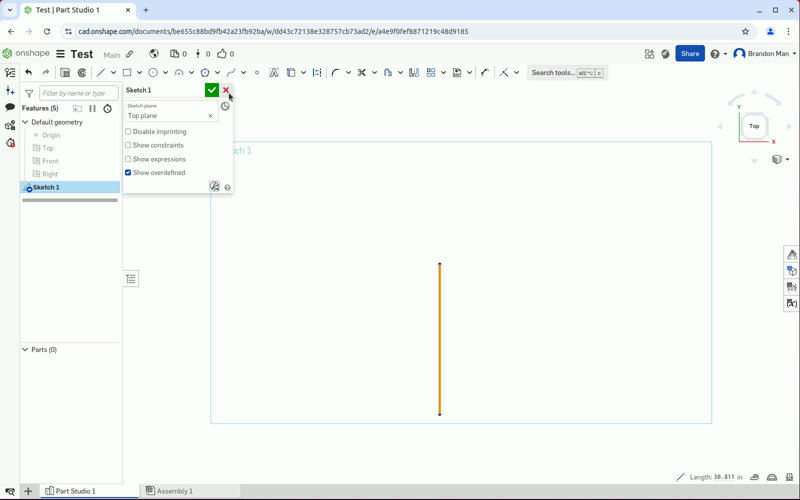
key(shift+h)
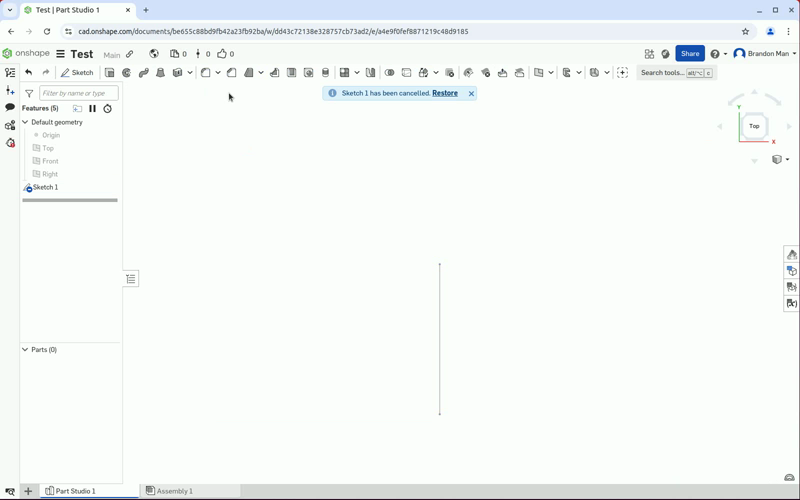
key(shift+s)
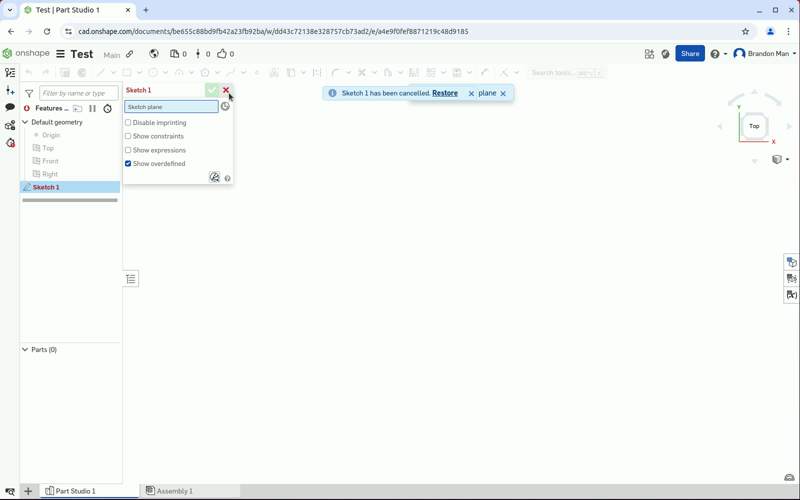
mouse_move(73, 150)
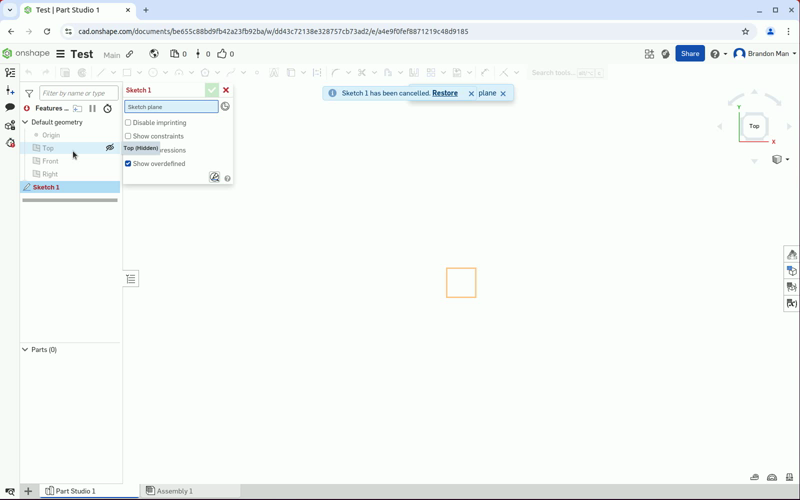
click(73, 150)
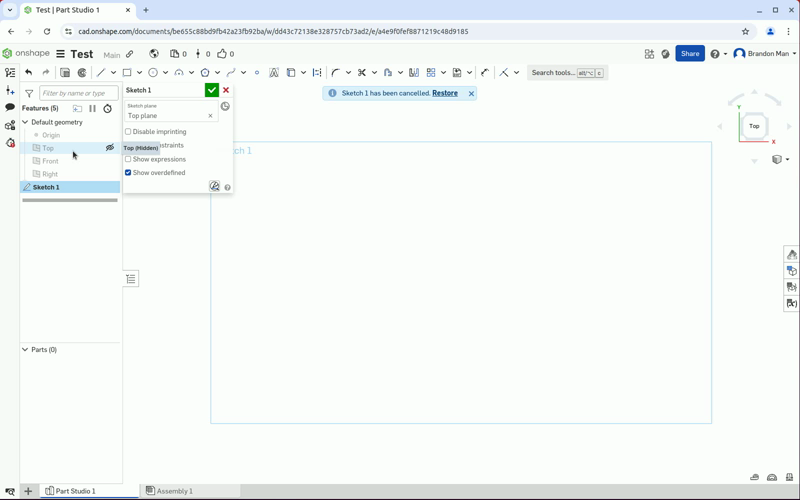
mouse_move(73, 352)
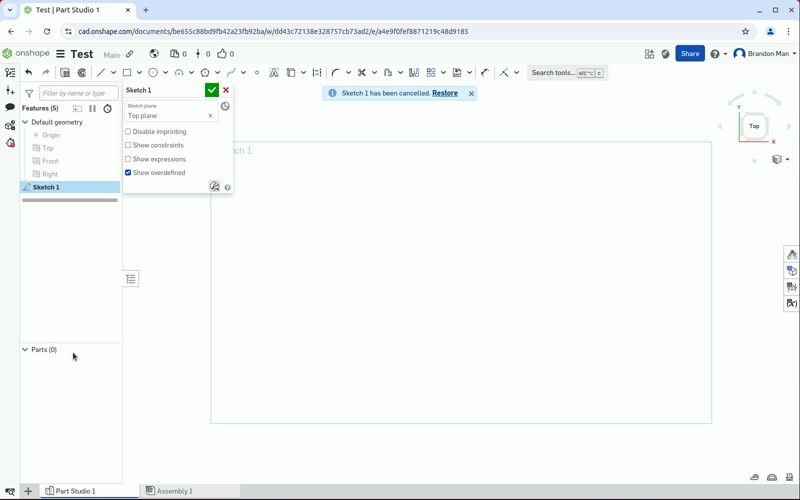
key(y)
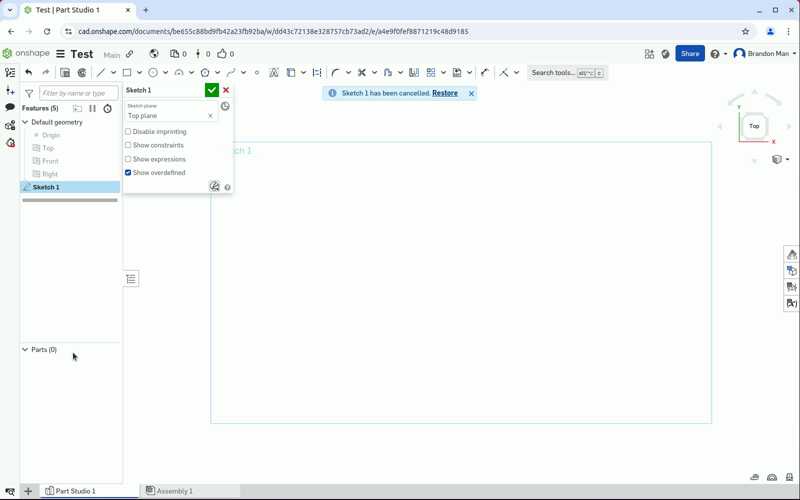
key(c)
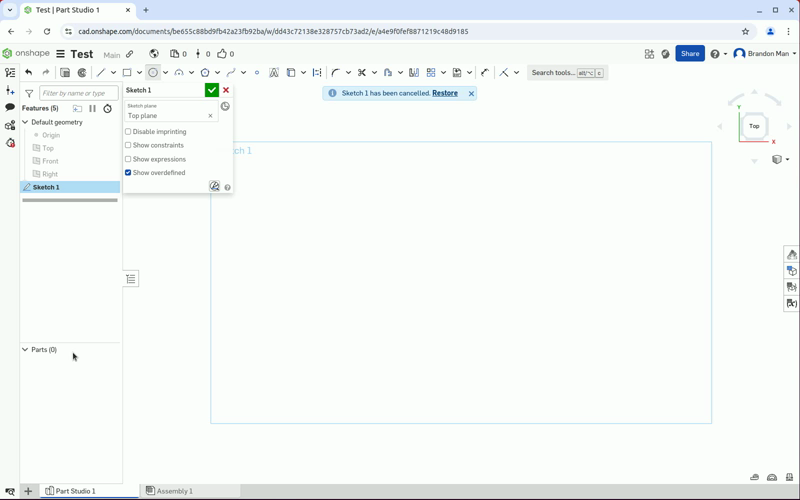
key_down(shift)
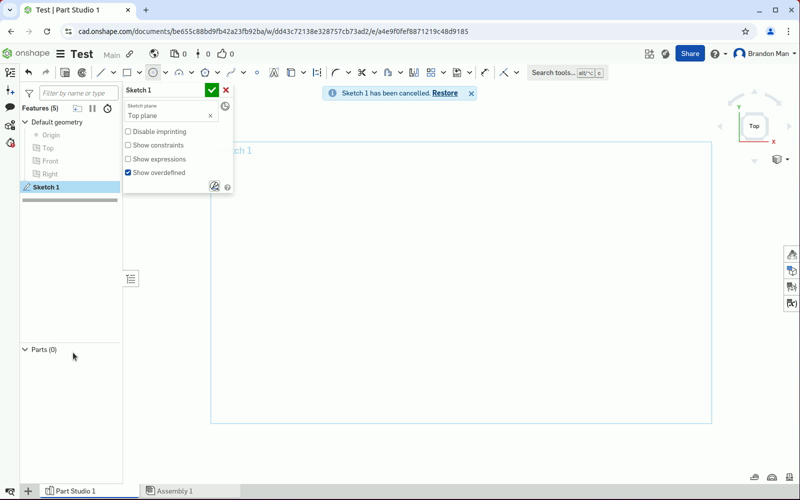
mouse_move(461, 282)
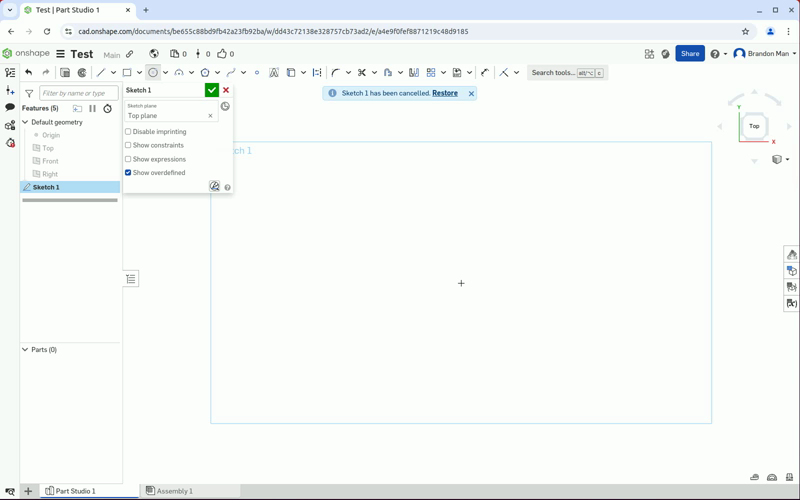
click(461, 282)
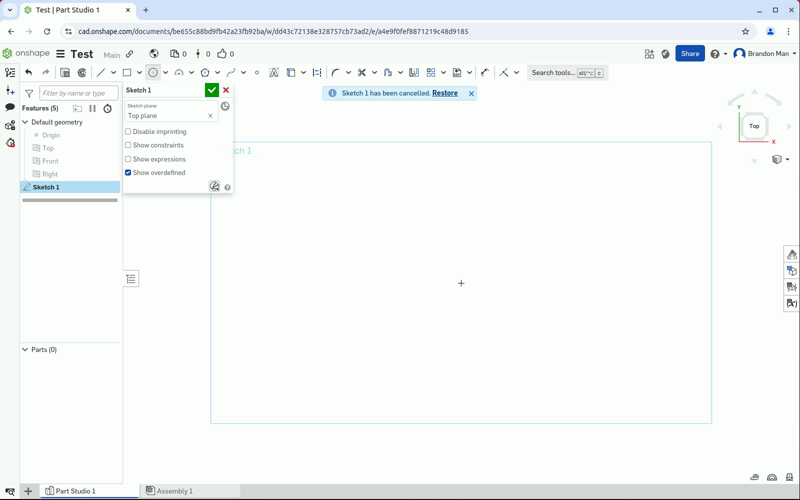
key_up(shift)
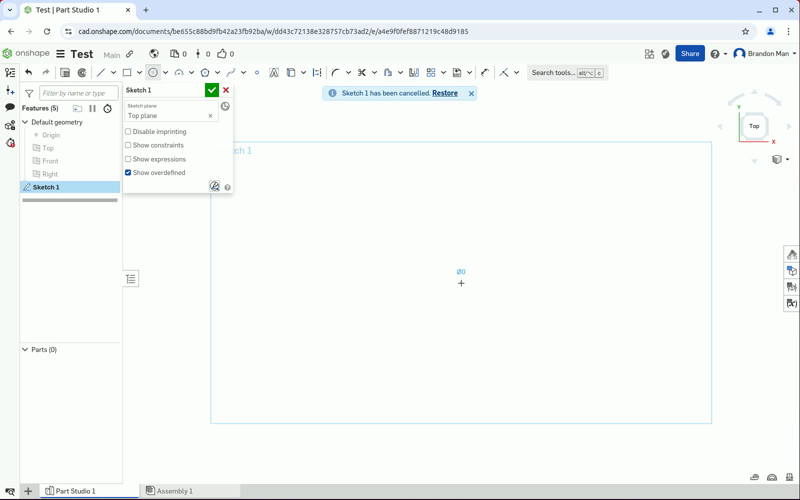
mouse_move(574, 282)
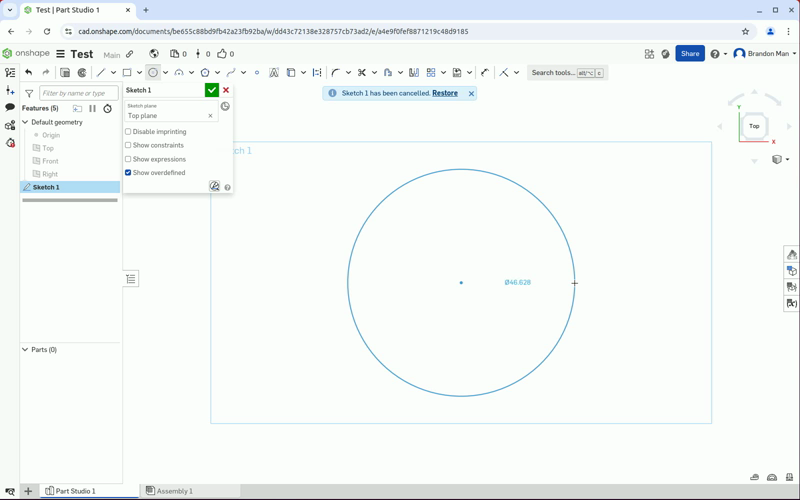
click(574, 282)
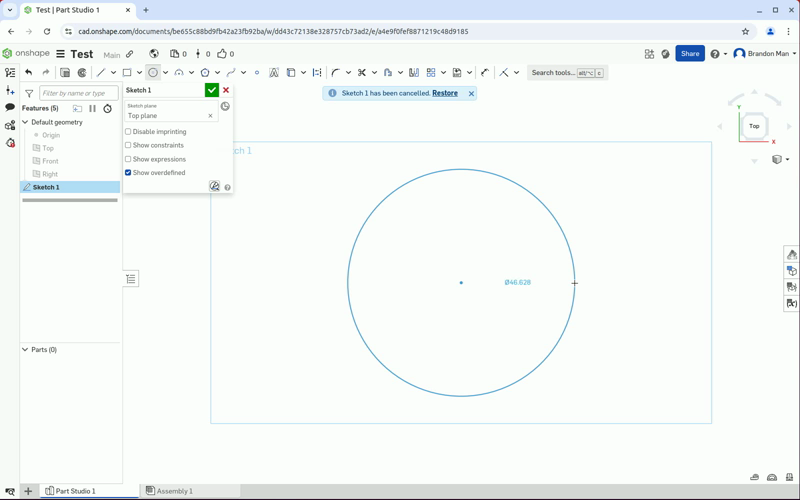
key(esc)
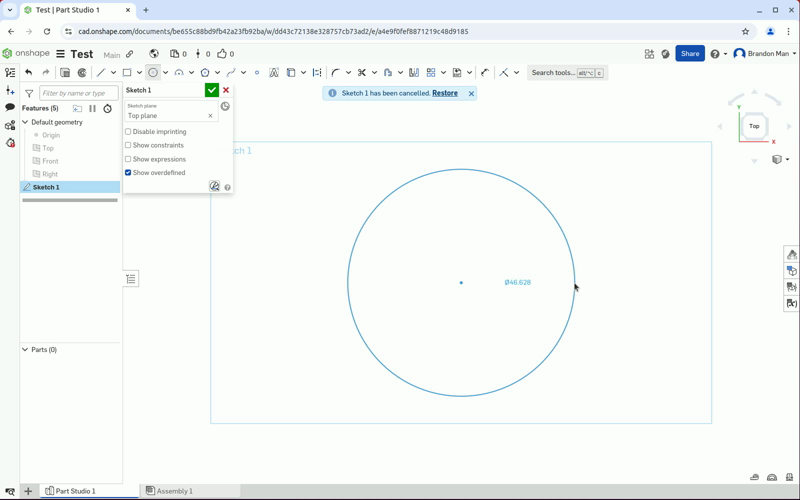
key(c)
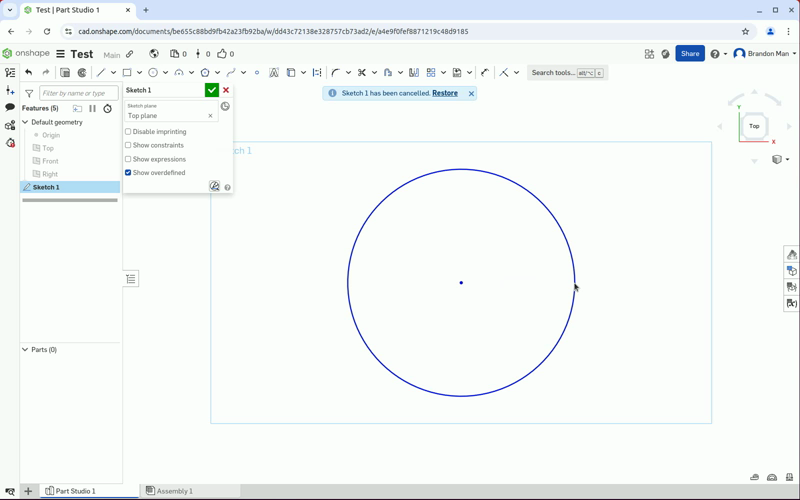
key_down(shift)
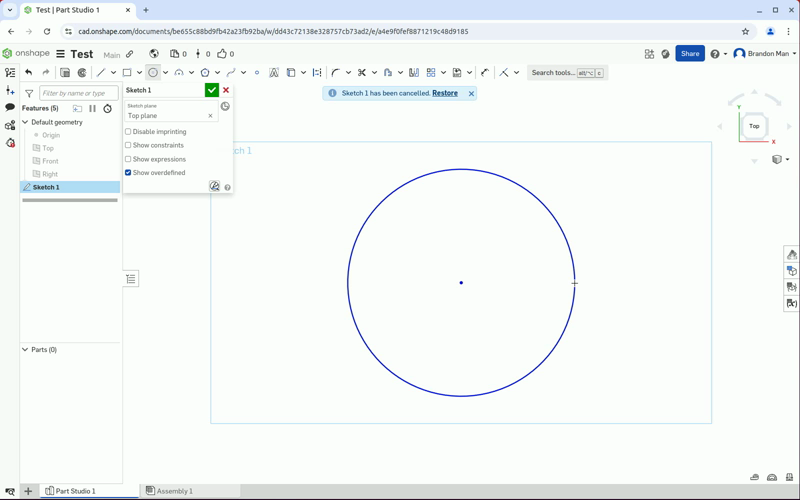
mouse_move(461, 282)
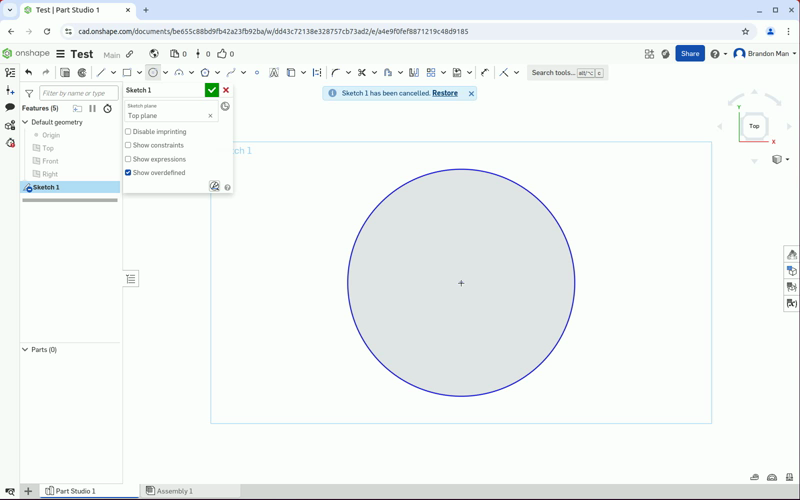
click(461, 282)
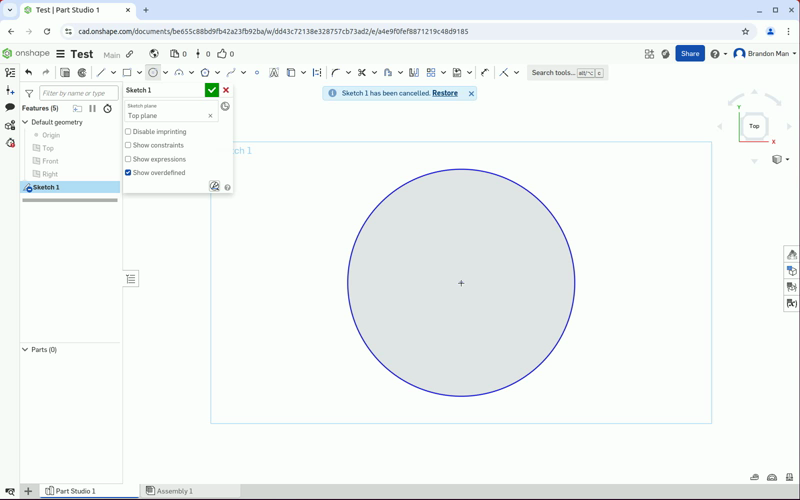
key_up(shift)
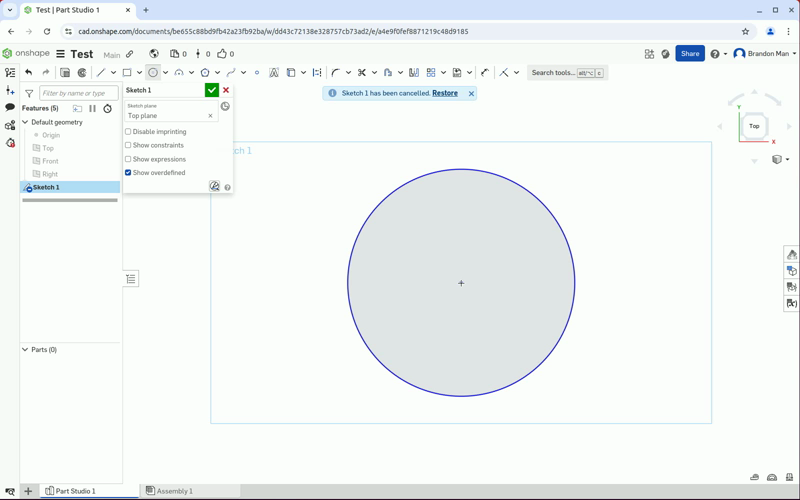
mouse_move(529, 282)
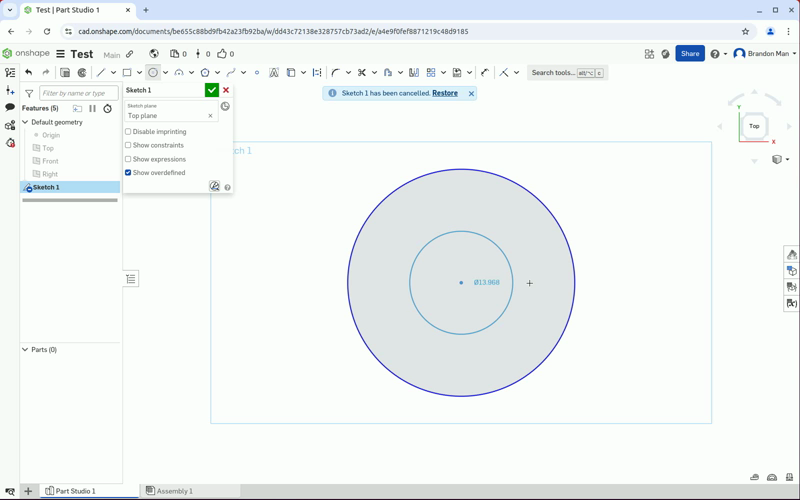
click(529, 282)
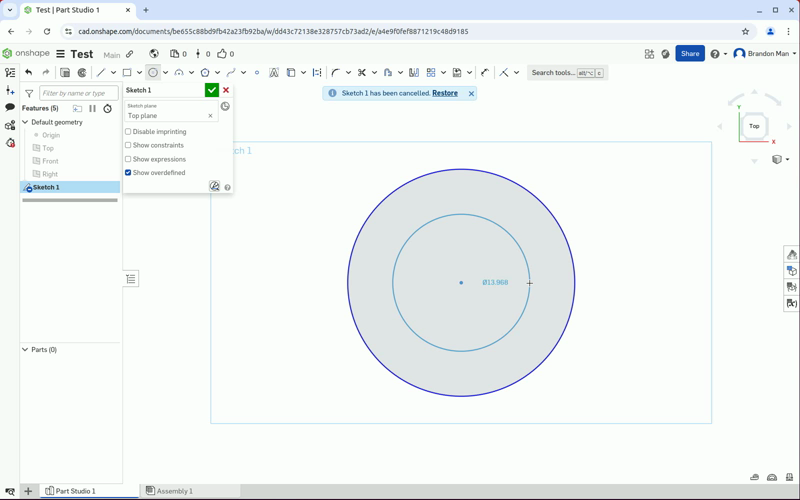
key(esc)
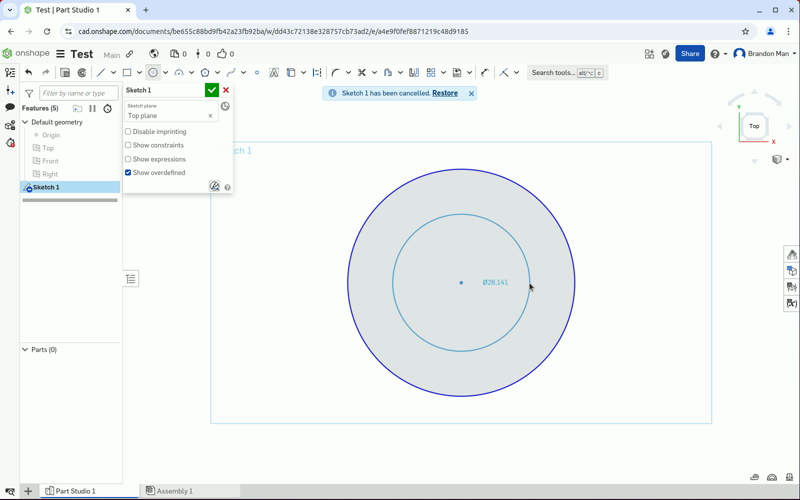
mouse_move(553, 285)
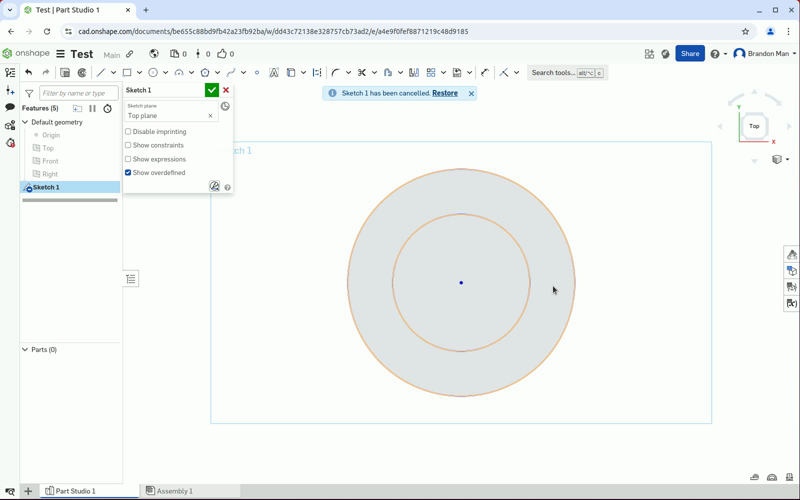
click(553, 285)
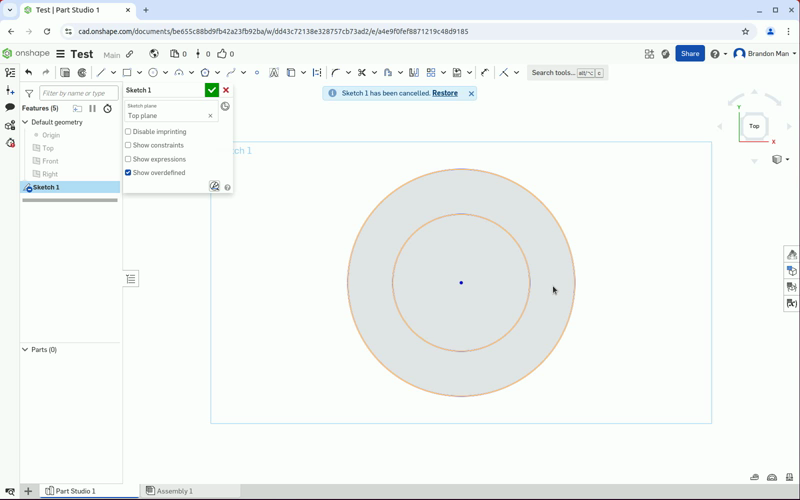
mouse_move(73, 352)
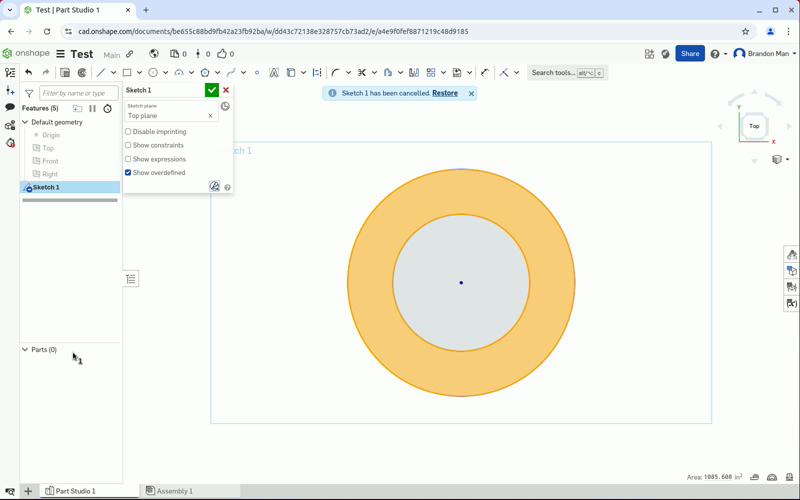
key(shift+y)
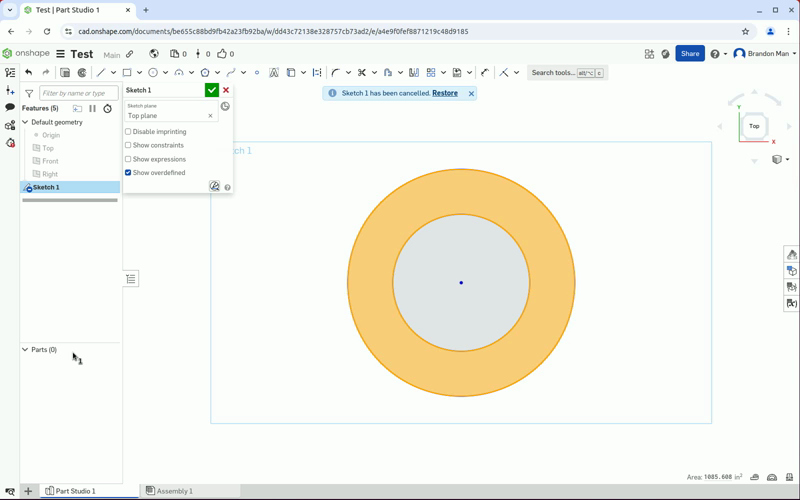
key(shift+e)
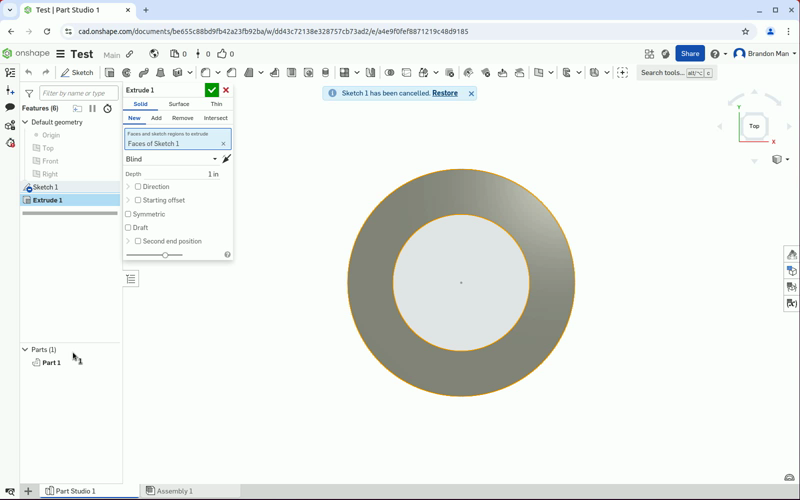
mouse_move(143, 106)
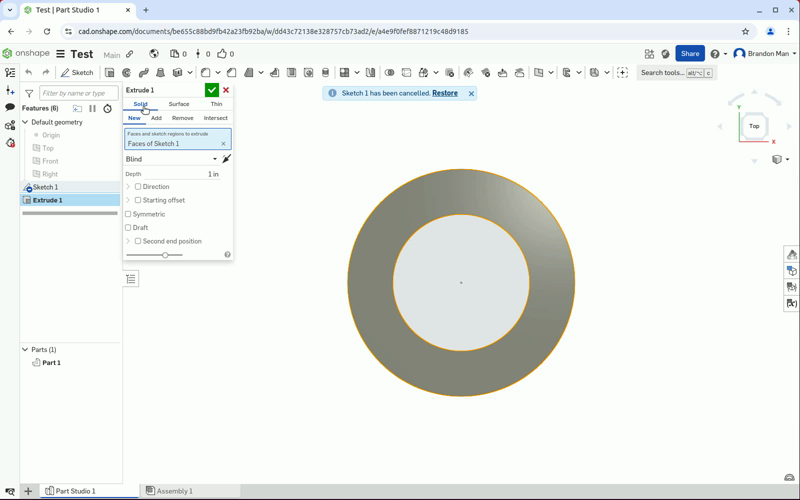
click(143, 106)
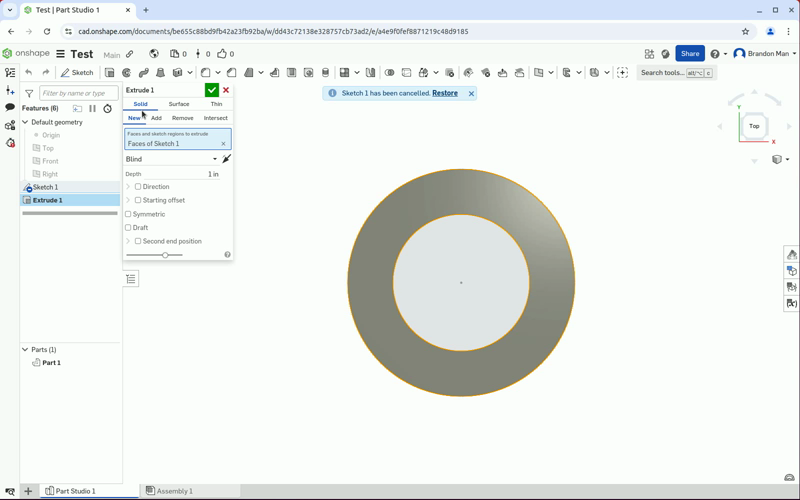
mouse_move(137, 120)
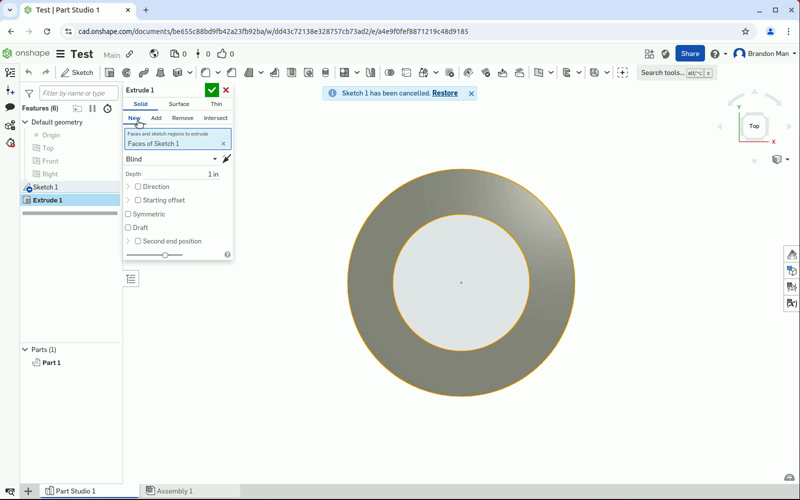
click(137, 120)
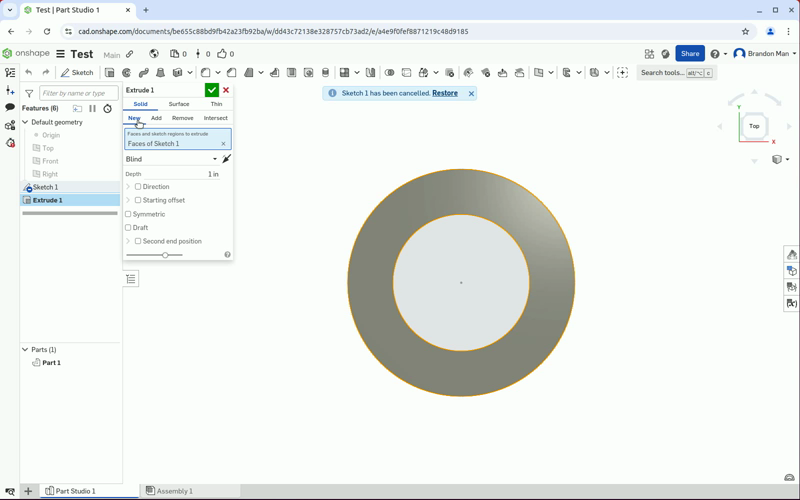
key(tab, 4)
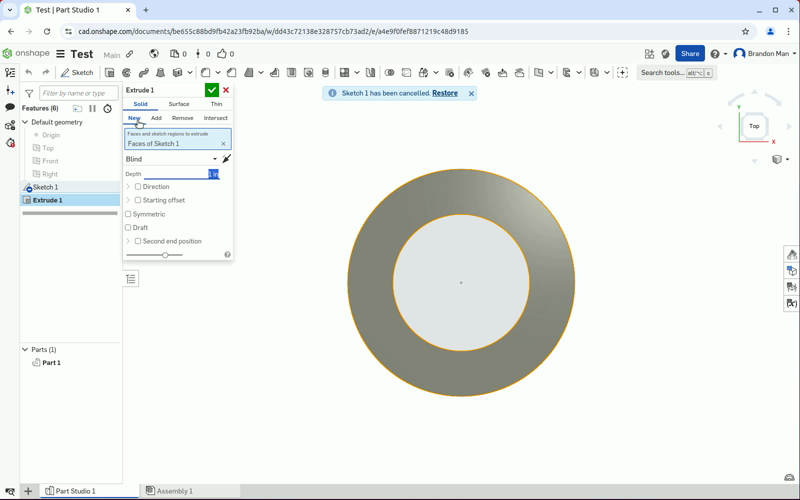
text(1.685)
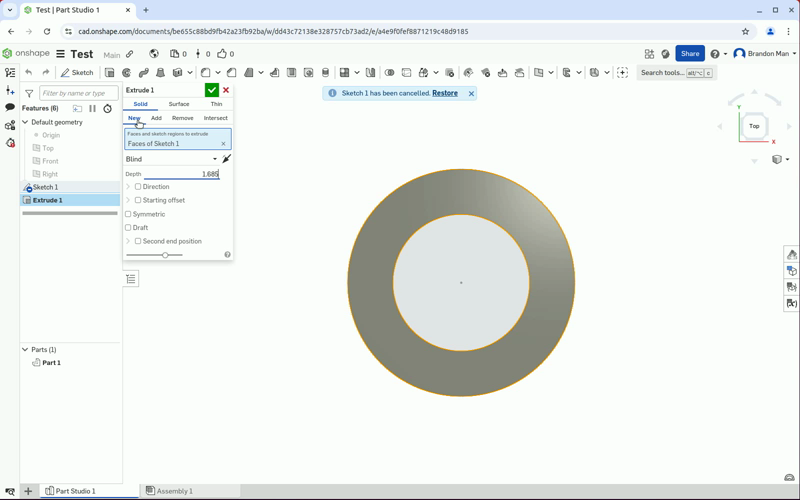
key(enter)
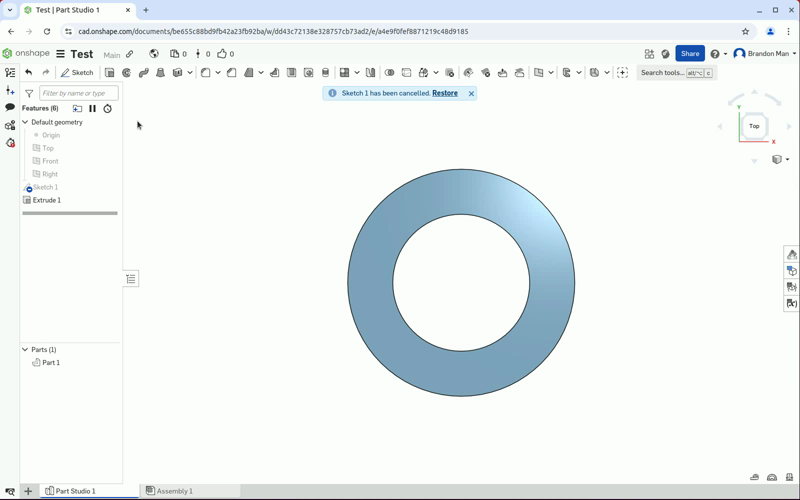
key(shift+h)
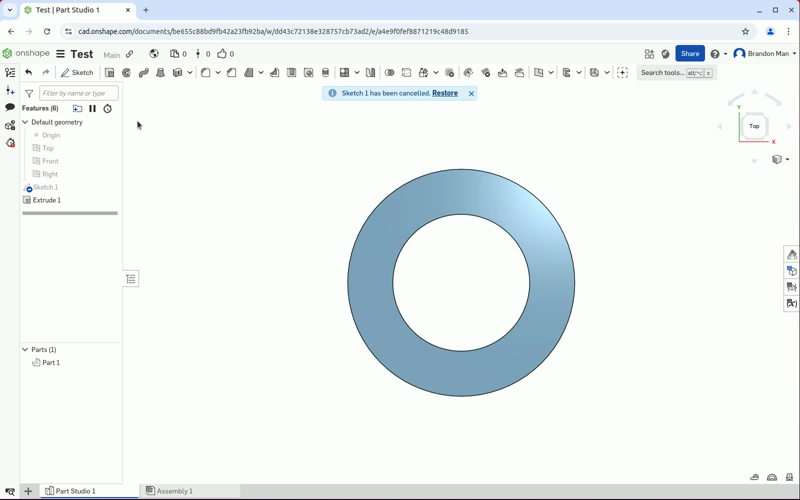
key(shift+h)
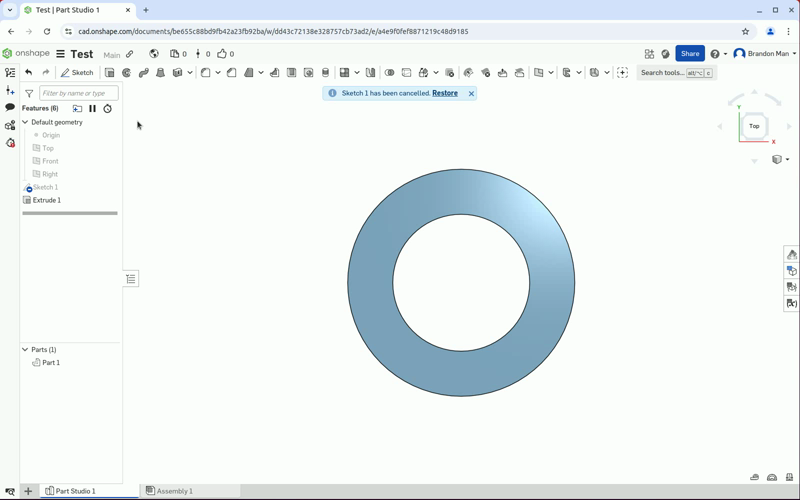
mouse_move(73, 189)
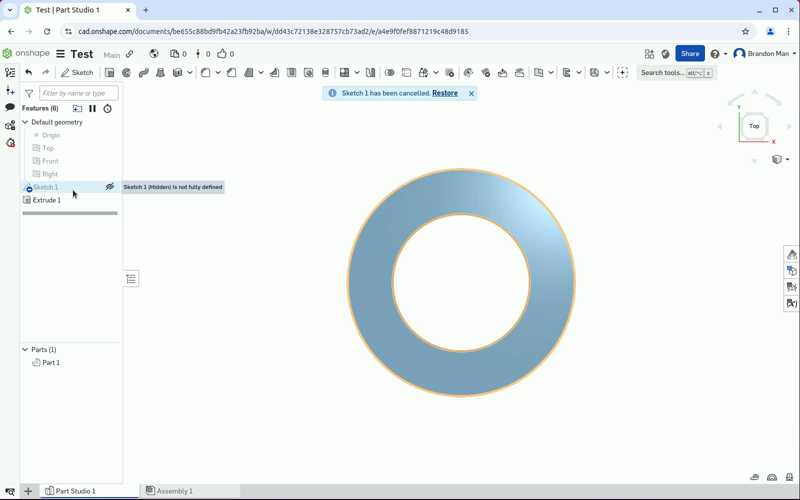
click(73, 189)
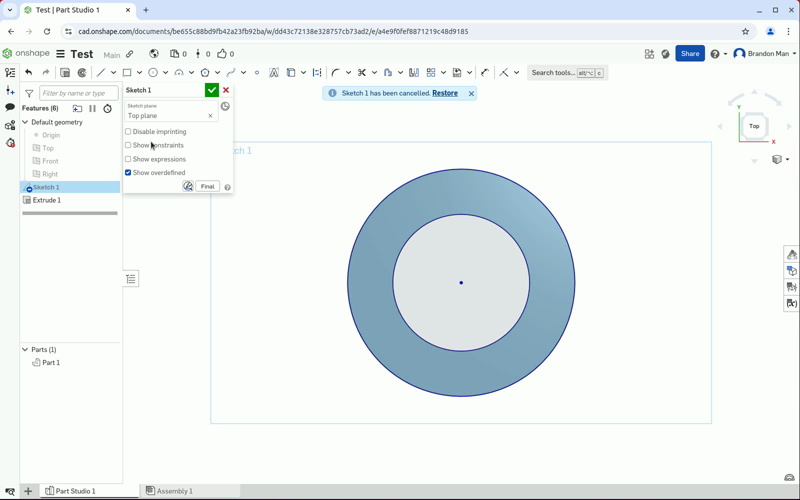
mouse_move(229, 92)
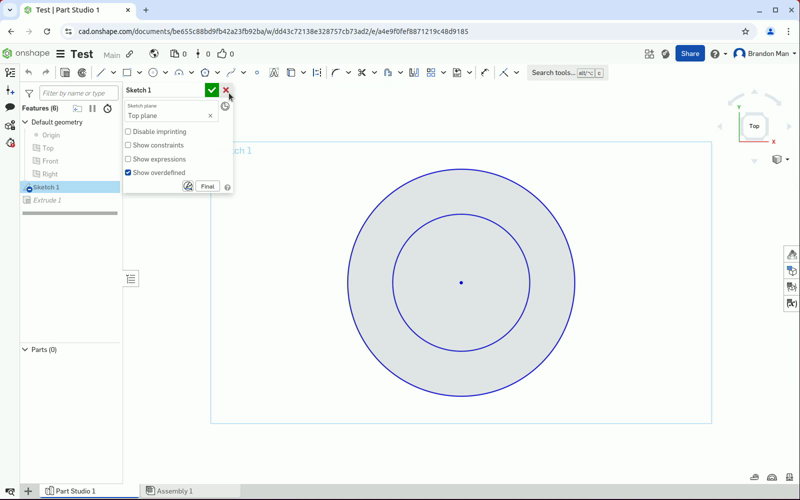
click(229, 92)
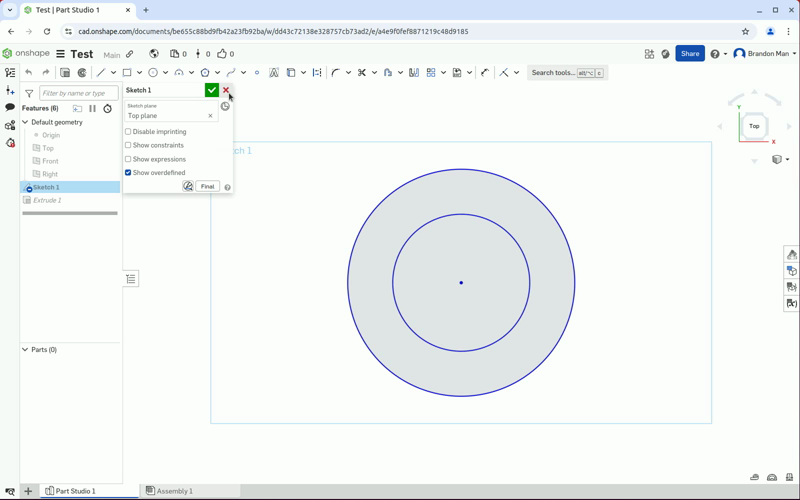
key(shift+s)
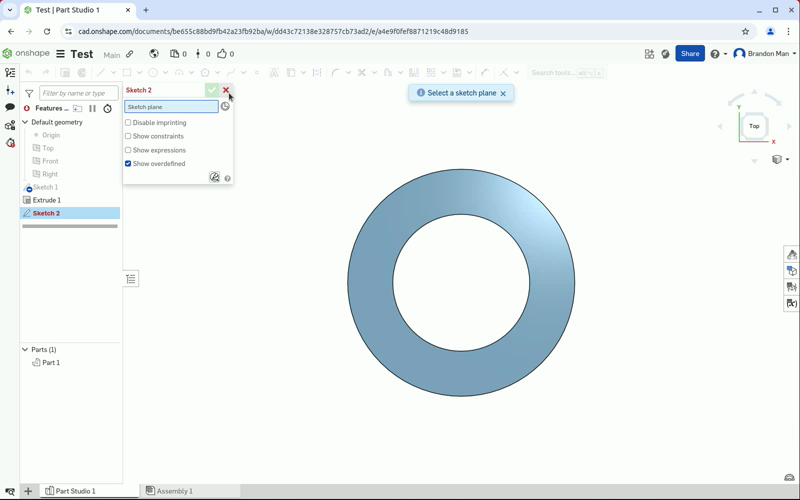
mouse_move(73, 150)
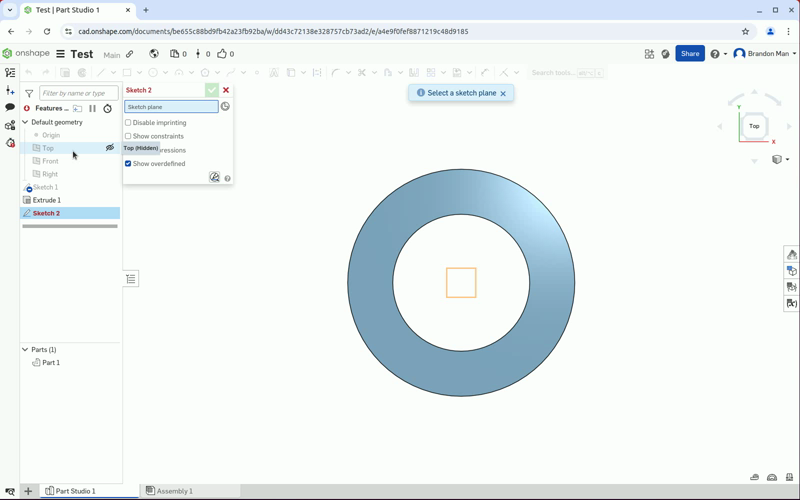
click(73, 150)
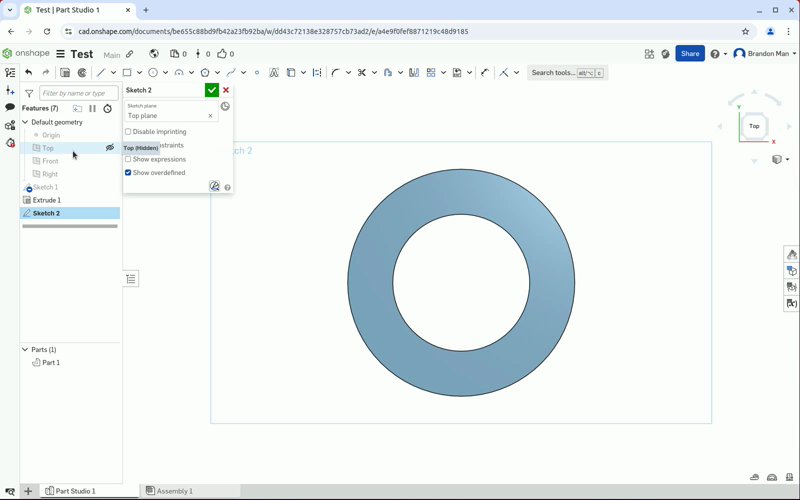
mouse_move(73, 352)
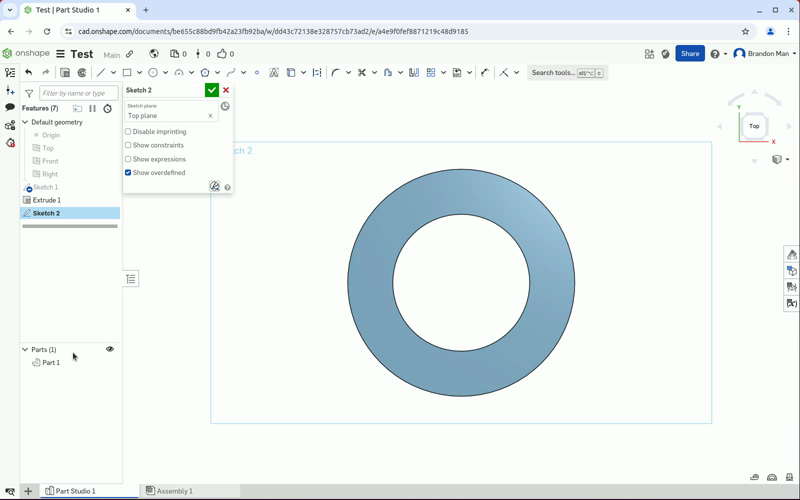
key(y)
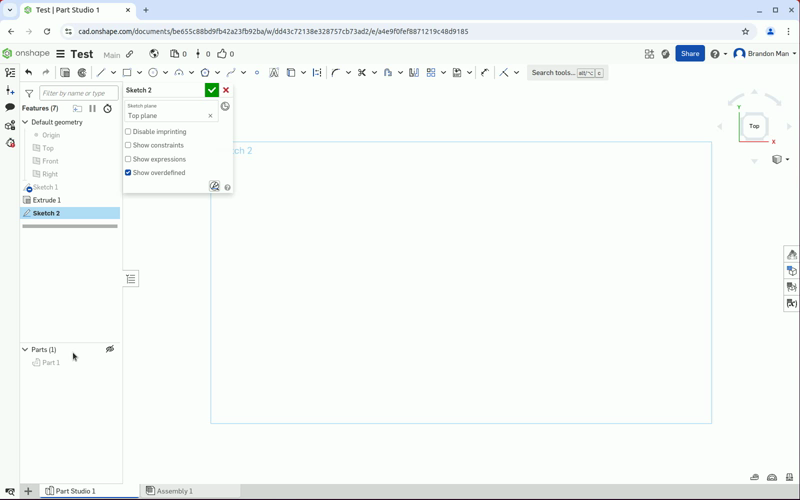
key(c)
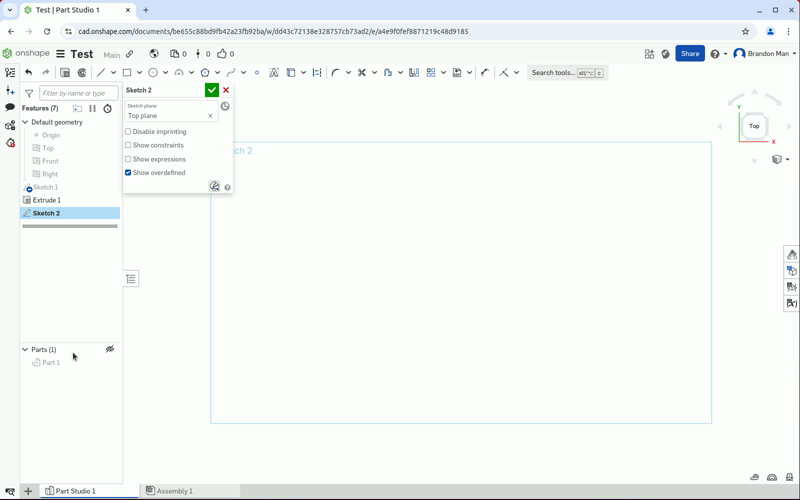
key_down(shift)
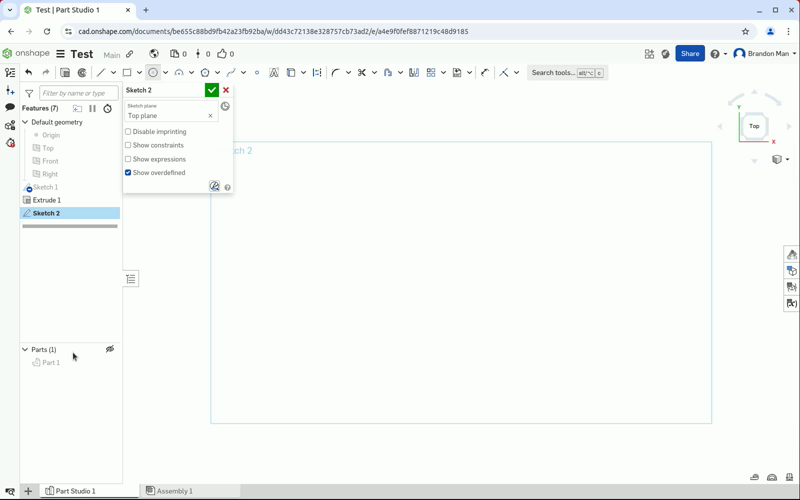
mouse_move(461, 282)
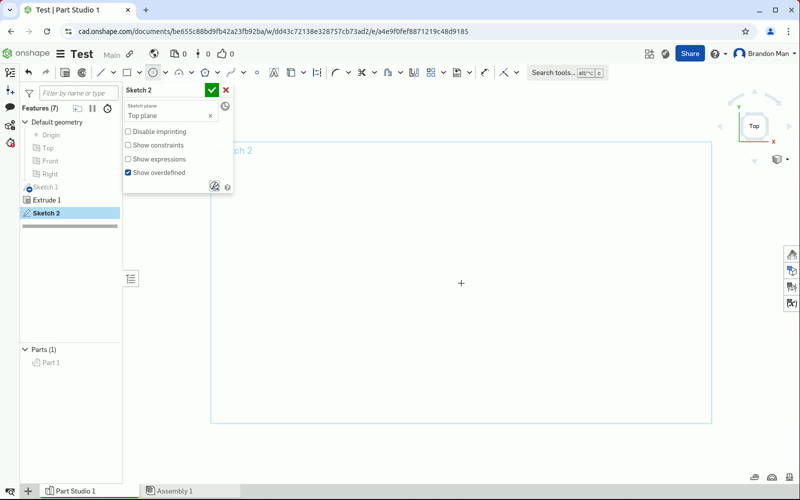
click(461, 282)
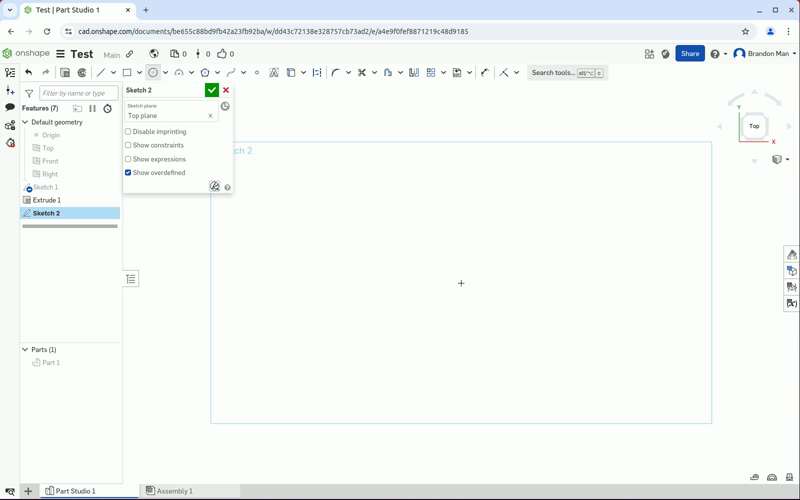
key_up(shift)
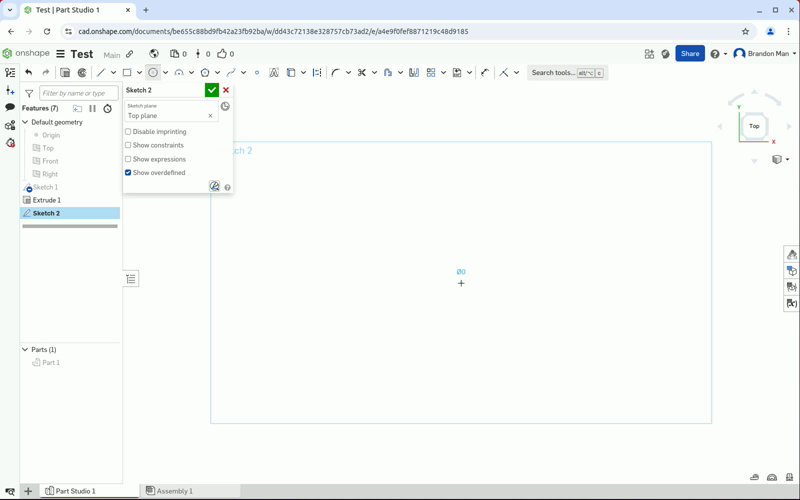
mouse_move(522, 282)
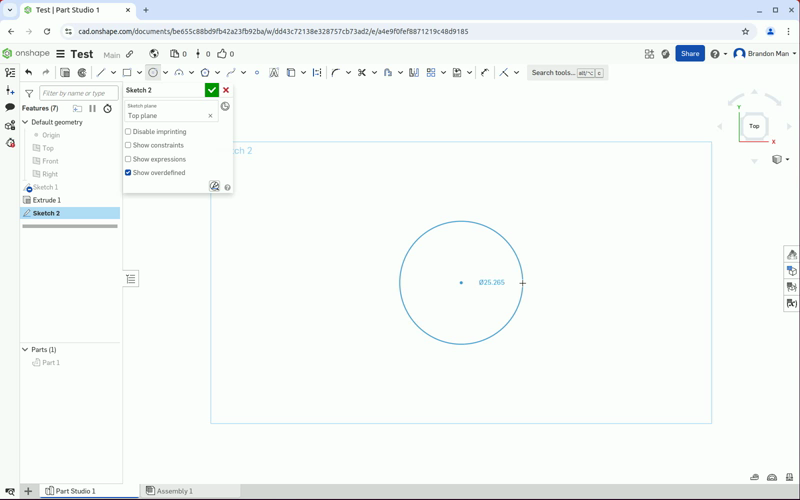
click(522, 282)
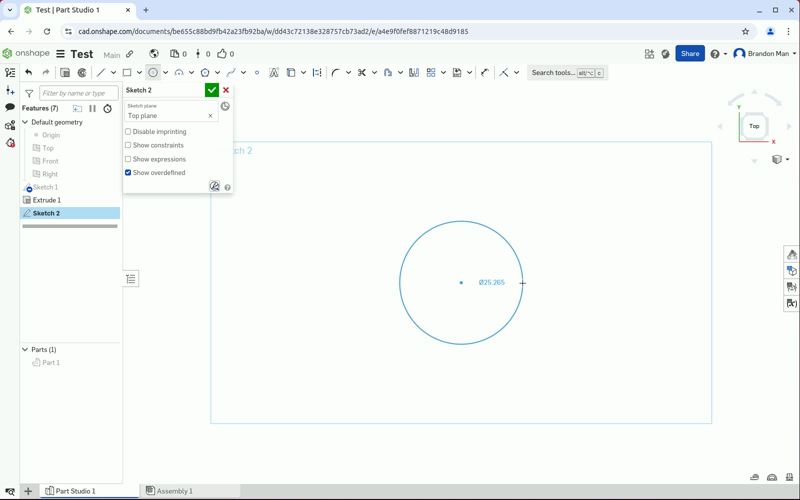
key(esc)
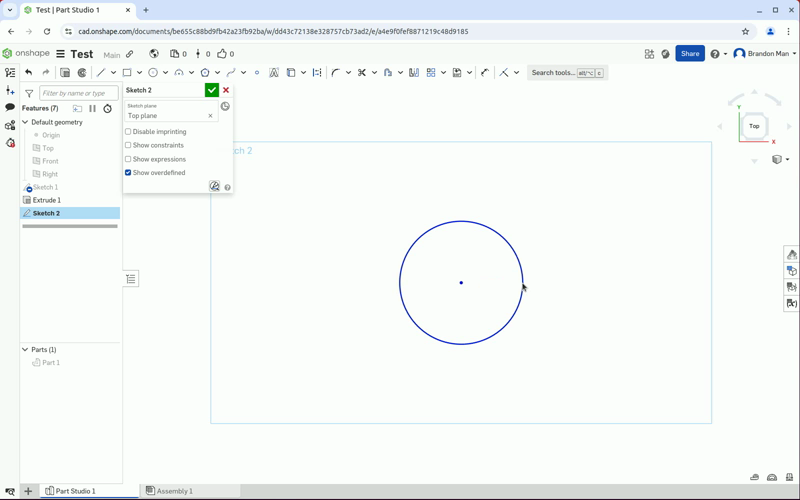
key(c)
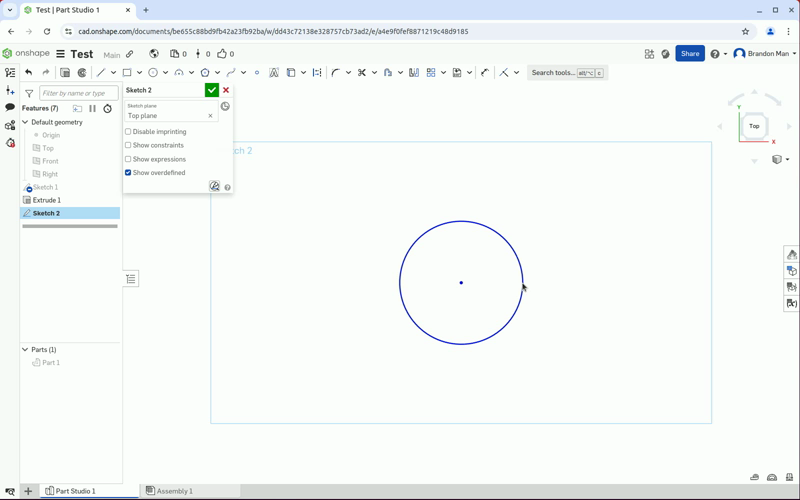
key_down(shift)
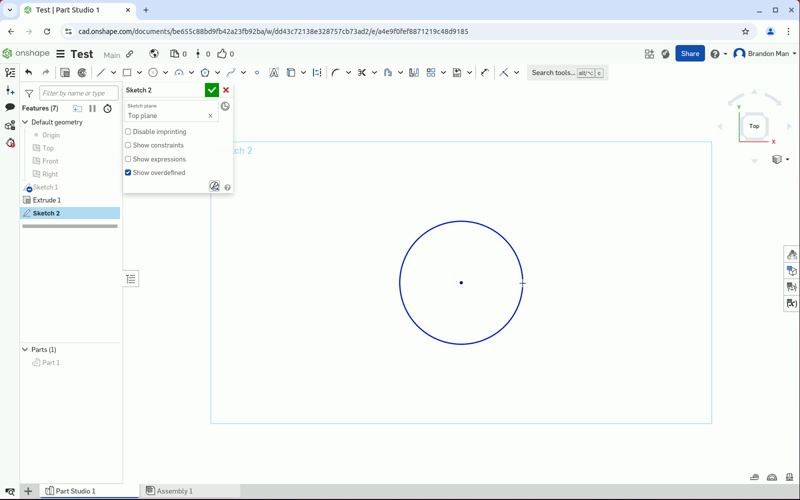
mouse_move(461, 282)
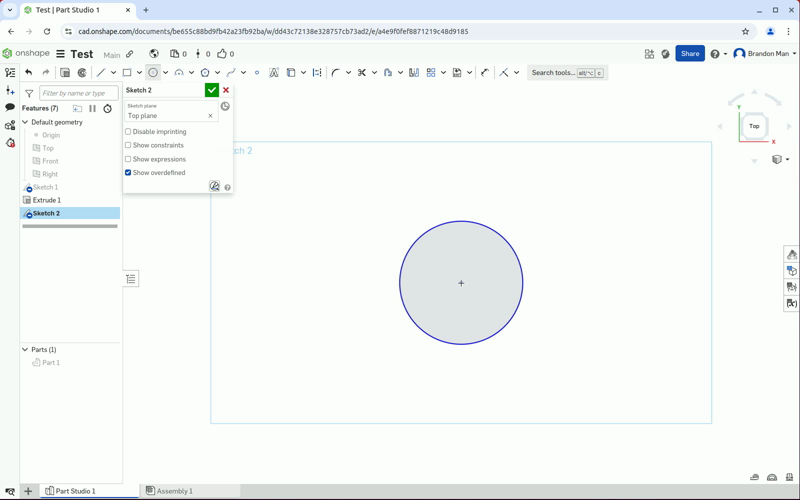
click(461, 282)
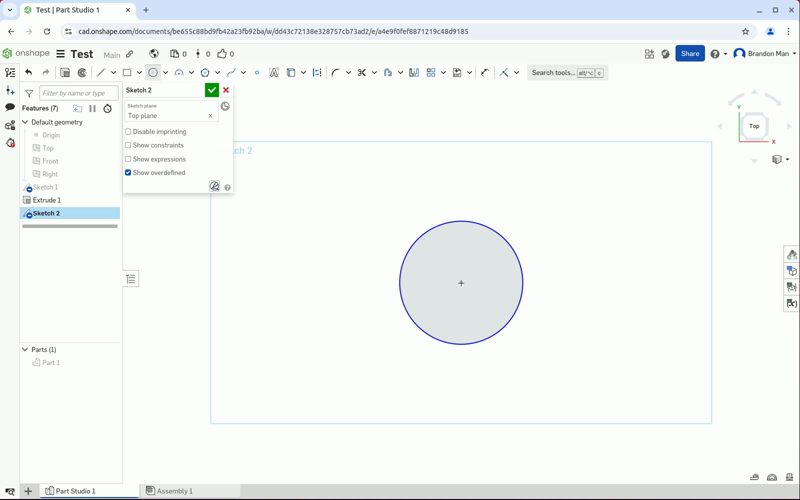
key_up(shift)
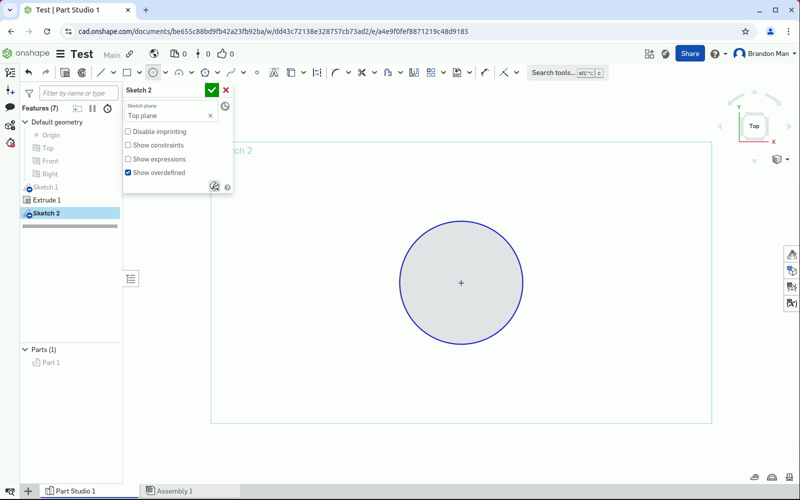
mouse_move(467, 282)
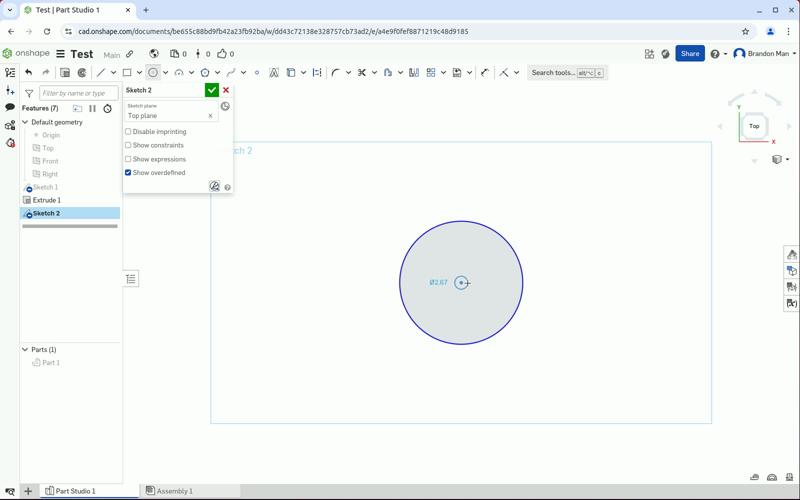
click(467, 282)
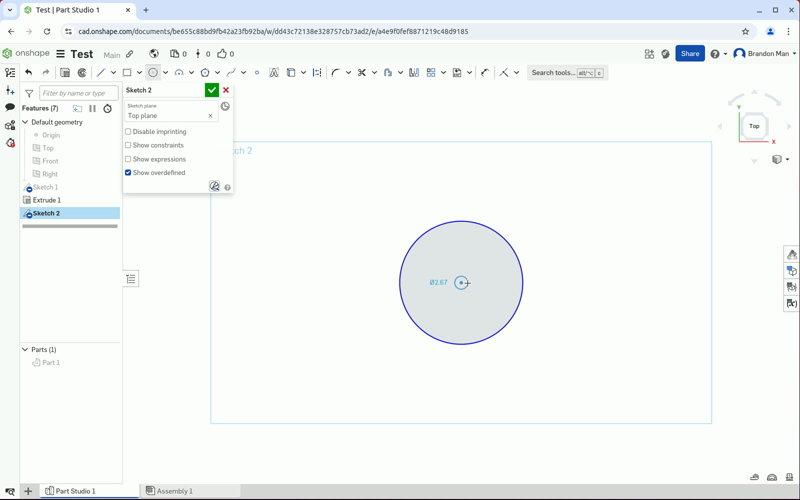
key(esc)
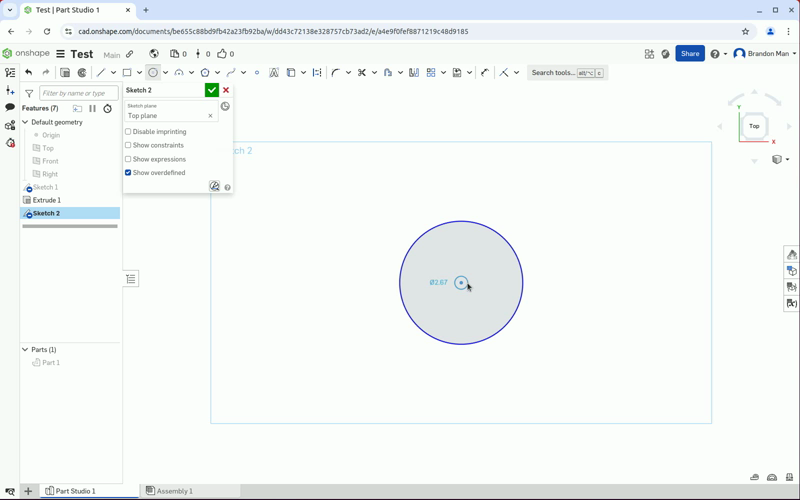
mouse_move(444, 299)
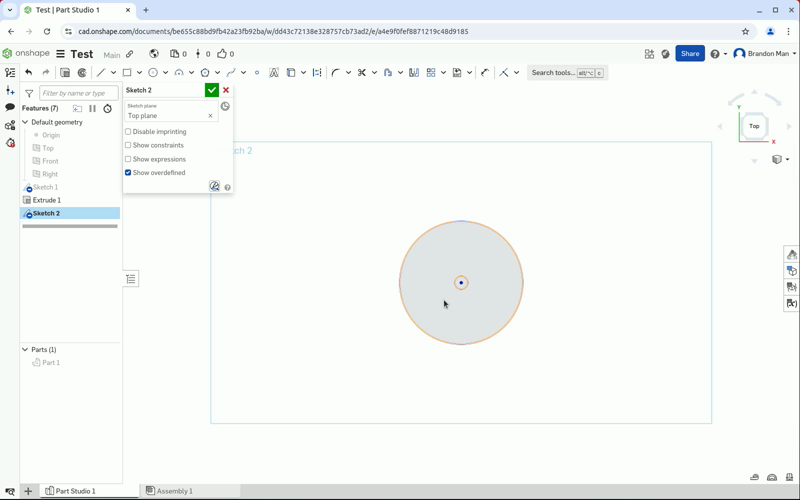
click(444, 299)
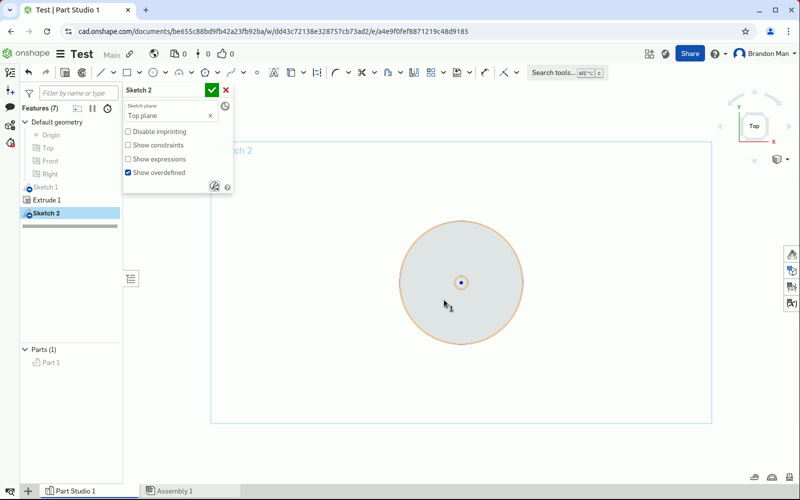
mouse_move(73, 352)
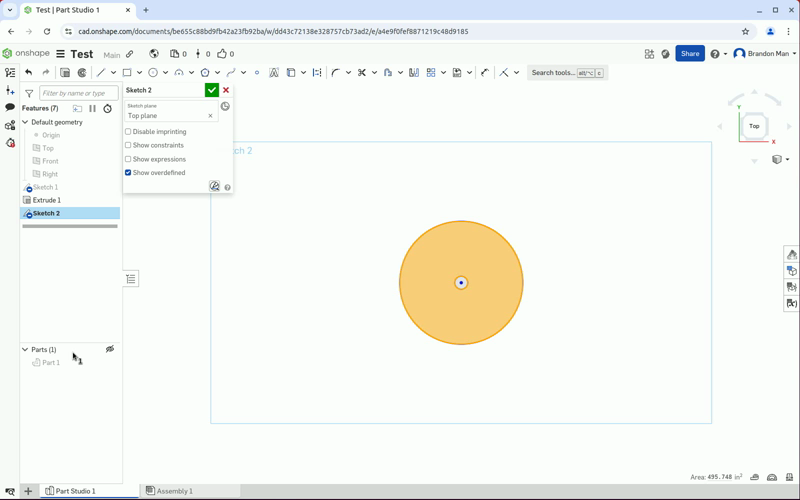
key(shift+y)
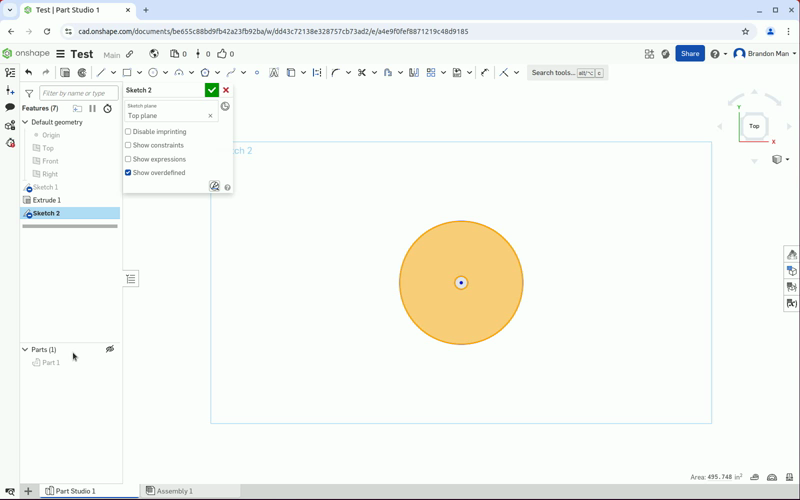
key(shift+e)
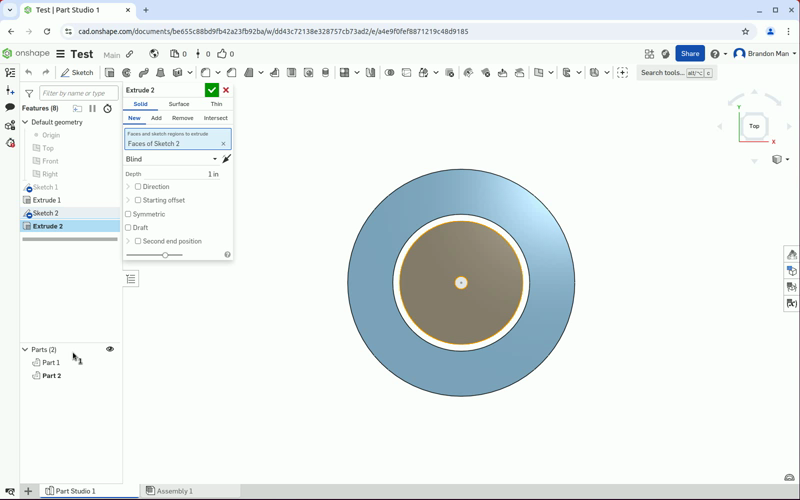
mouse_move(143, 106)
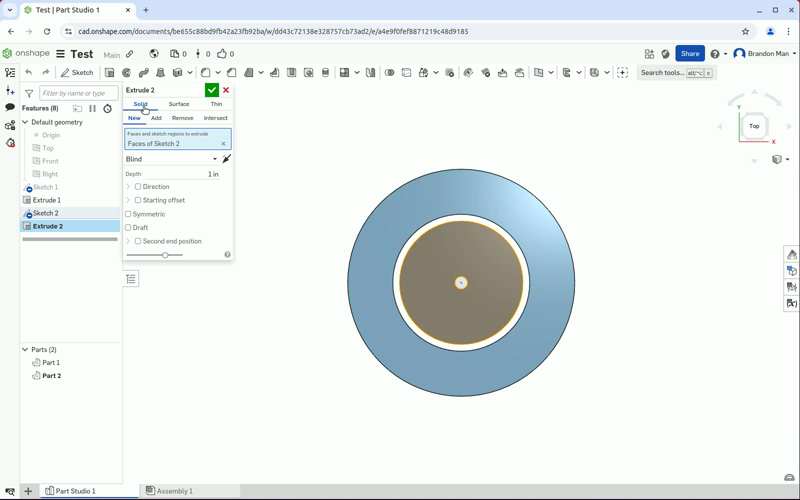
click(143, 106)
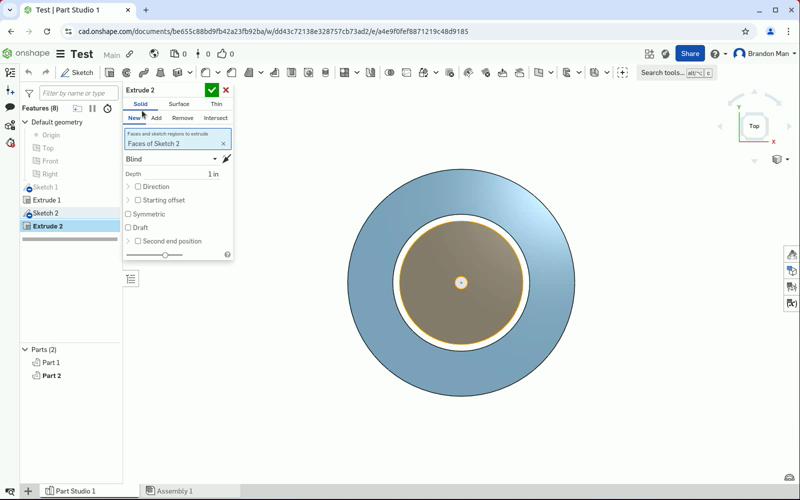
mouse_move(137, 120)
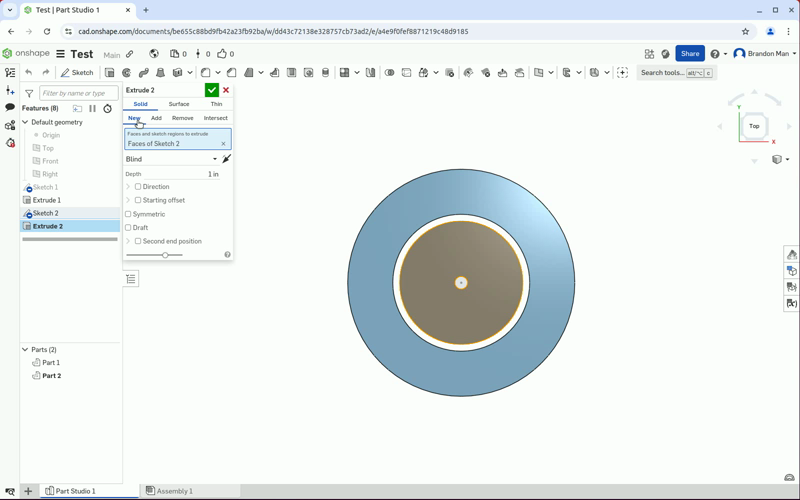
click(137, 120)
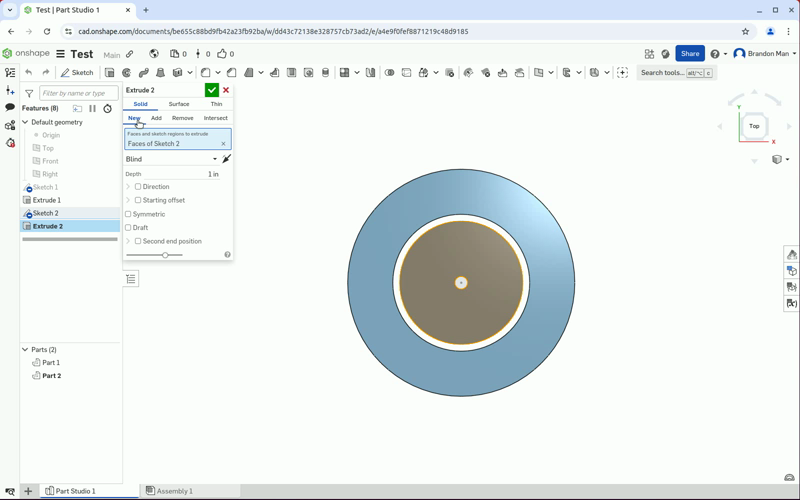
key(tab, 4)
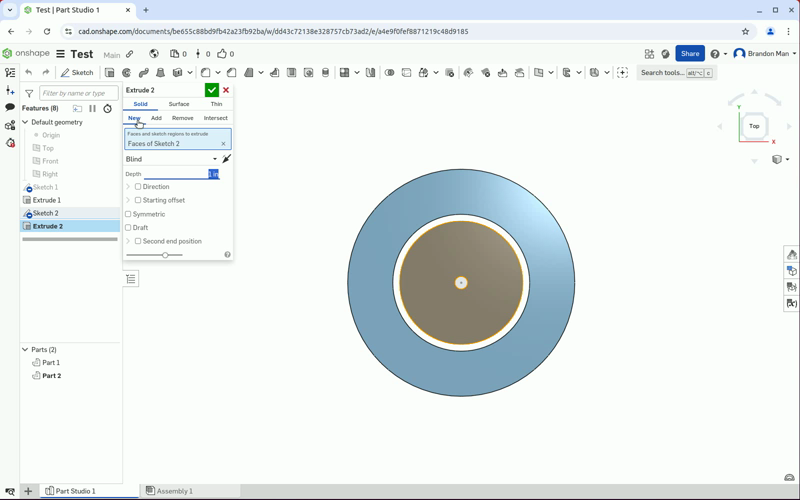
text(1.685)
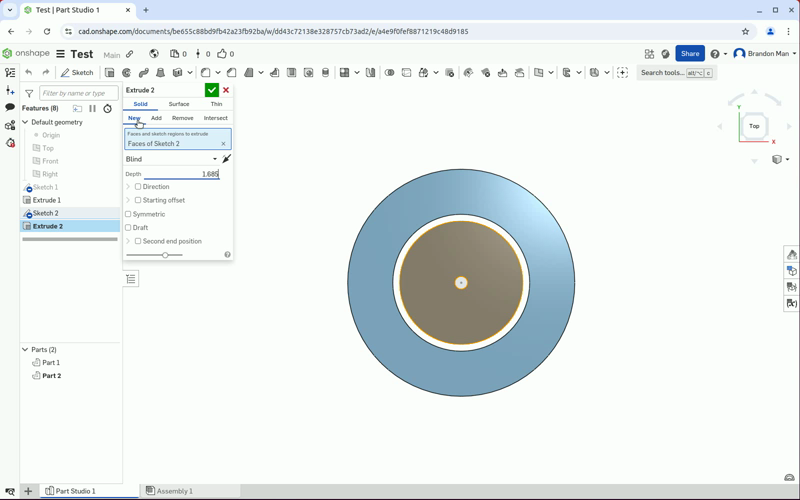
key(enter)
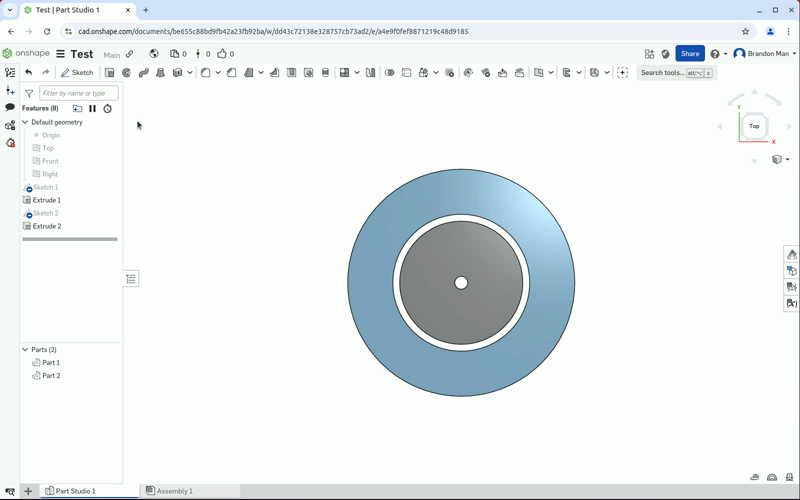
key(shift+h)
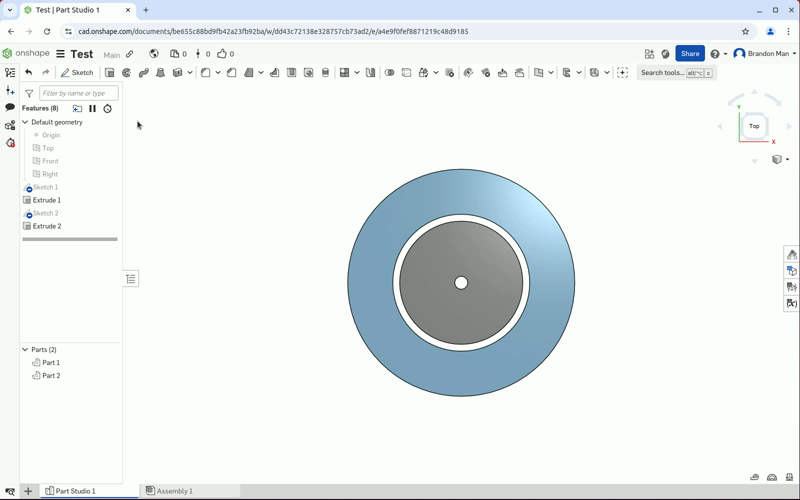
key(shift+h)
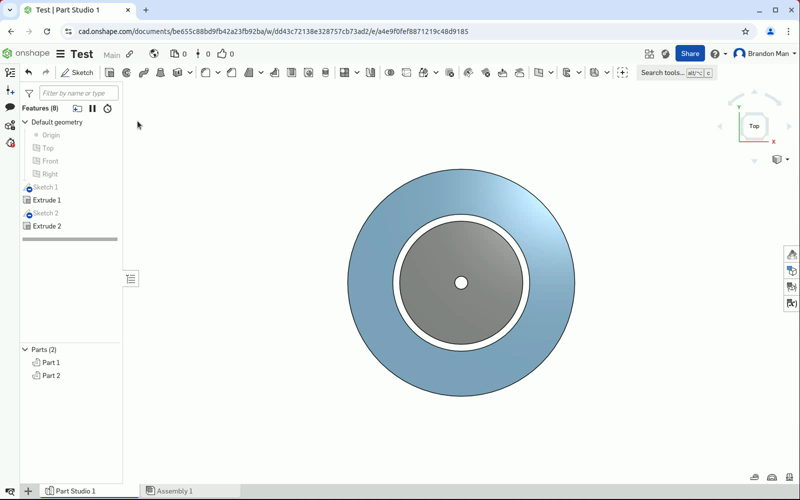
mouse_move(73, 189)
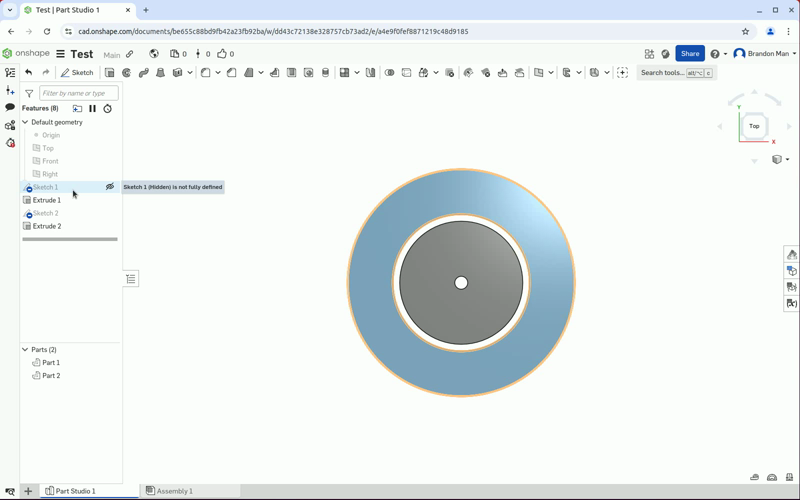
click(73, 189)
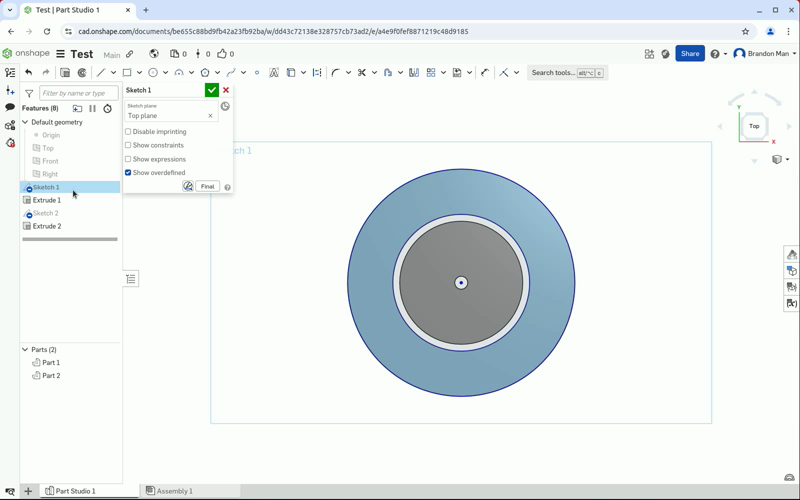
mouse_move(229, 92)
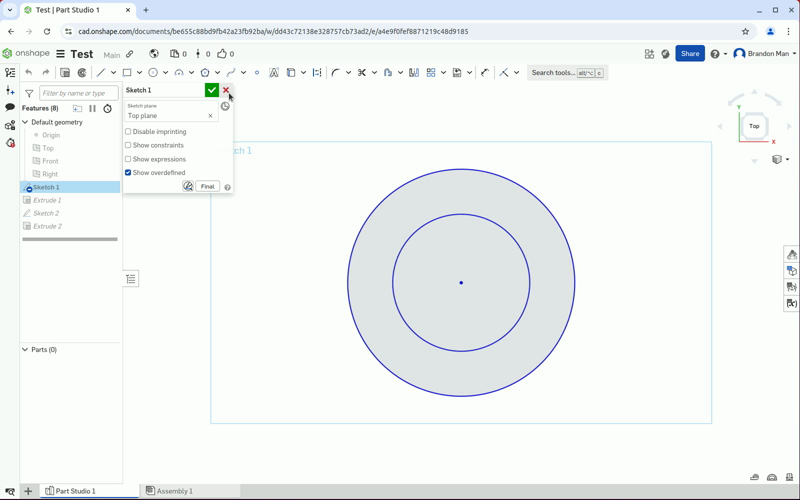
click(229, 92)
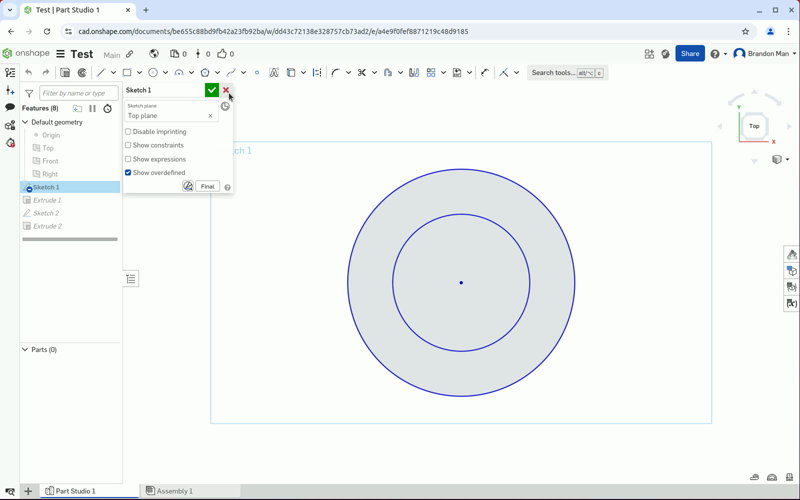
key(shift+s)
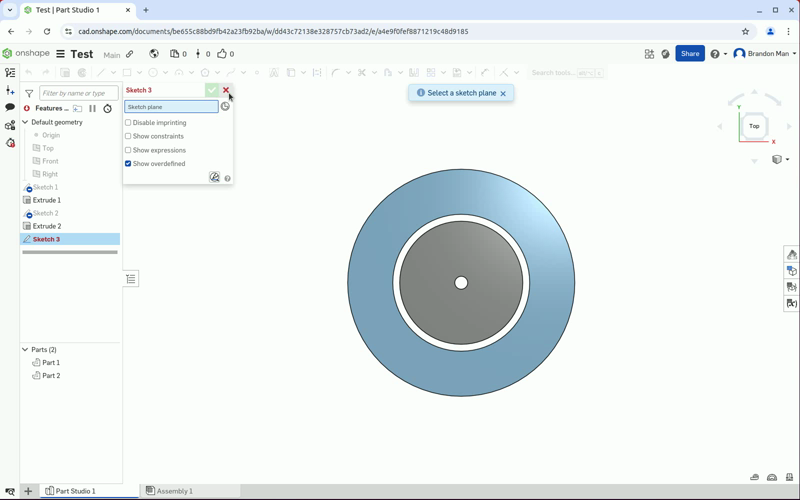
mouse_move(73, 150)
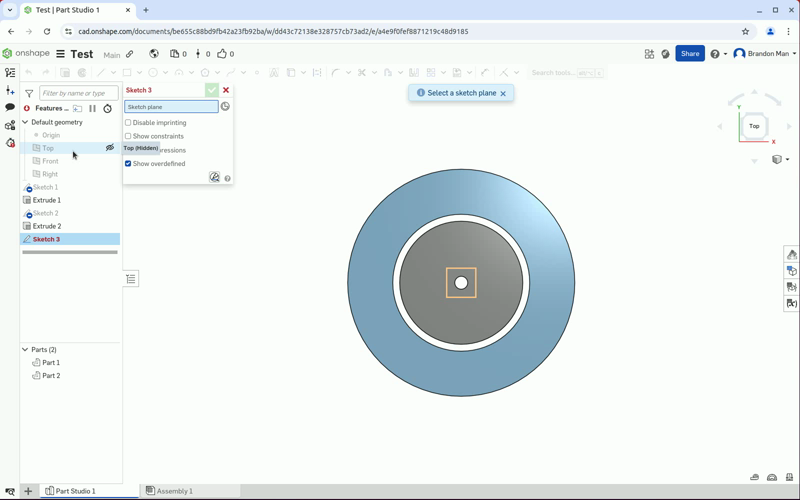
click(73, 150)
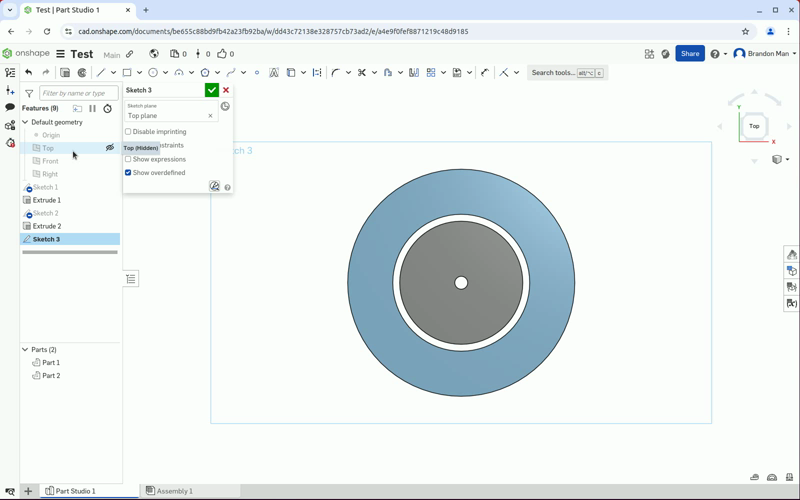
mouse_move(73, 352)
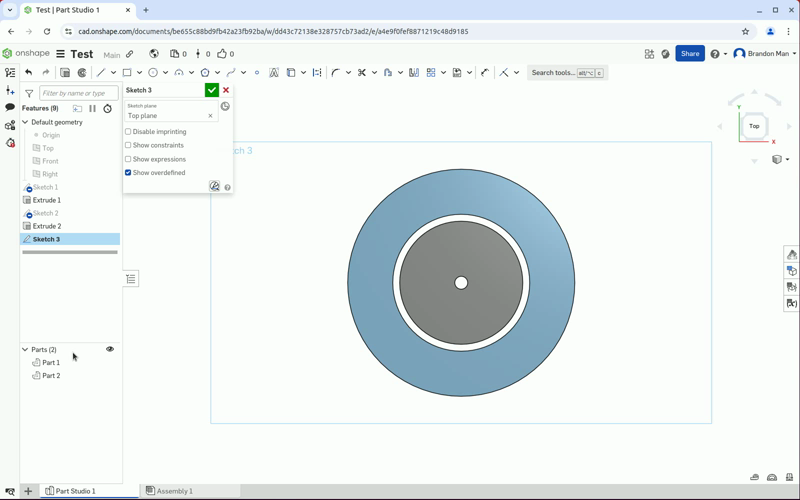
key(y)
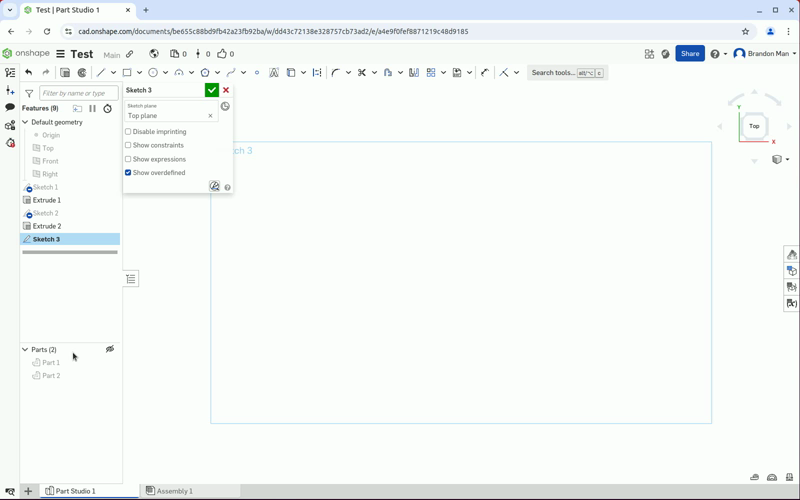
key(c)
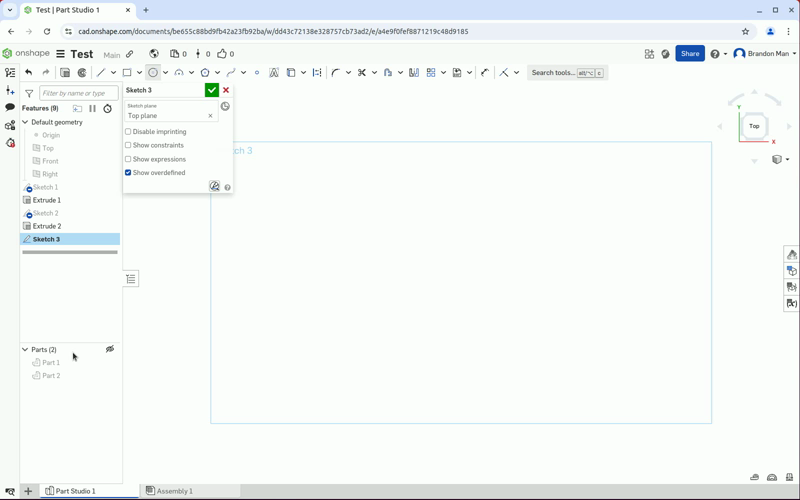
key_down(shift)
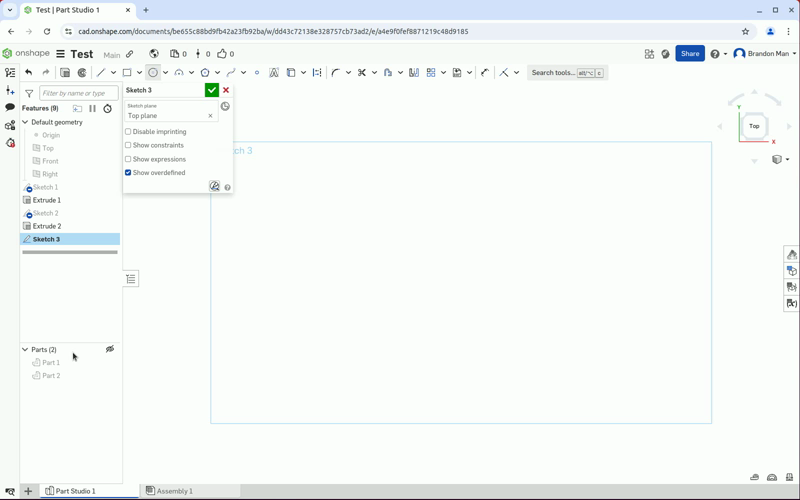
mouse_move(461, 282)
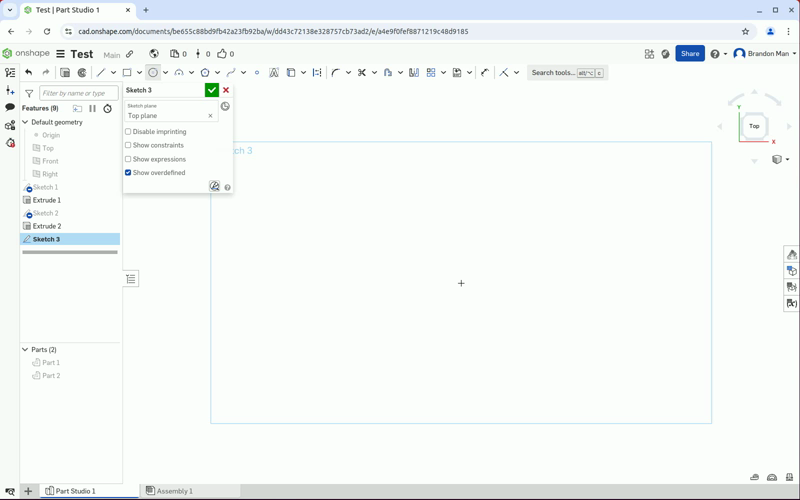
click(461, 282)
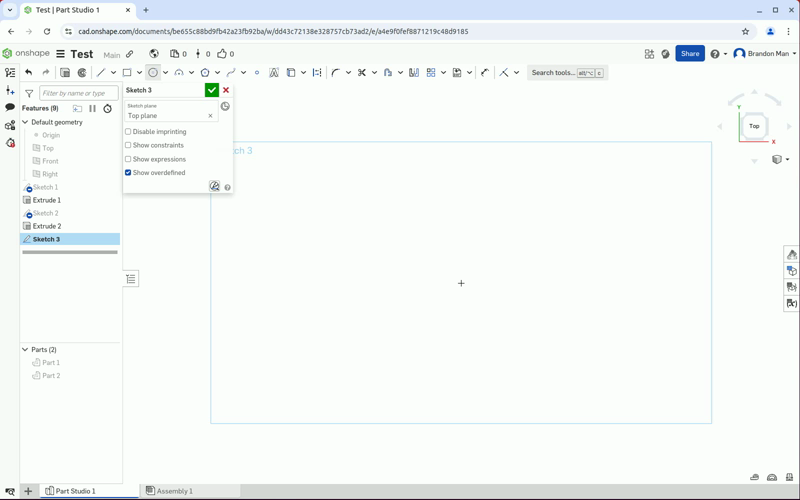
key_up(shift)
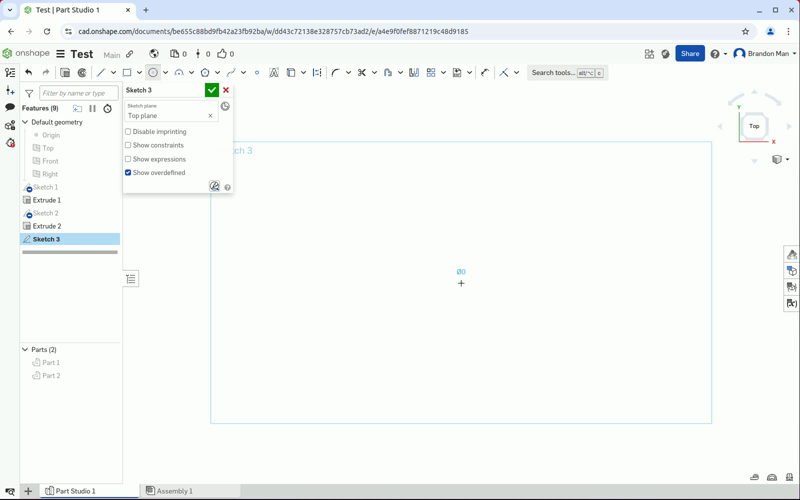
mouse_move(531, 282)
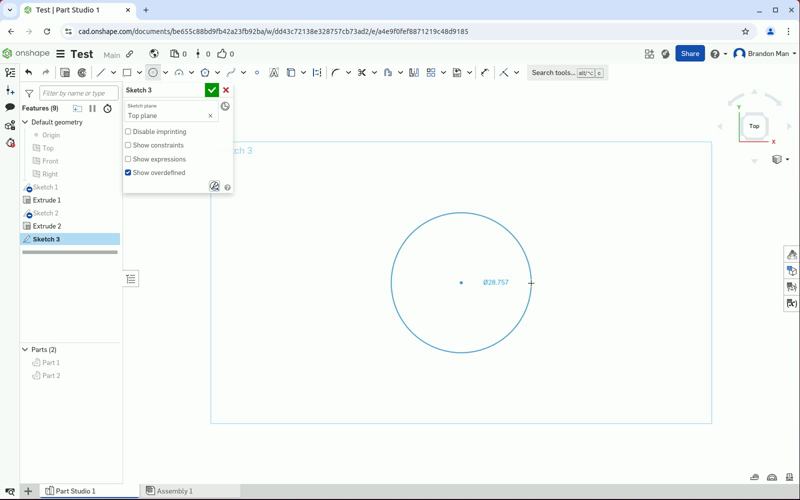
click(531, 282)
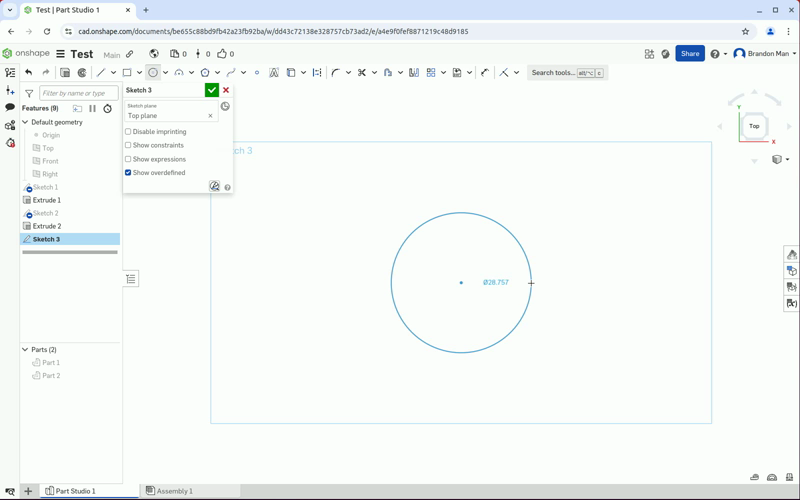
key(esc)
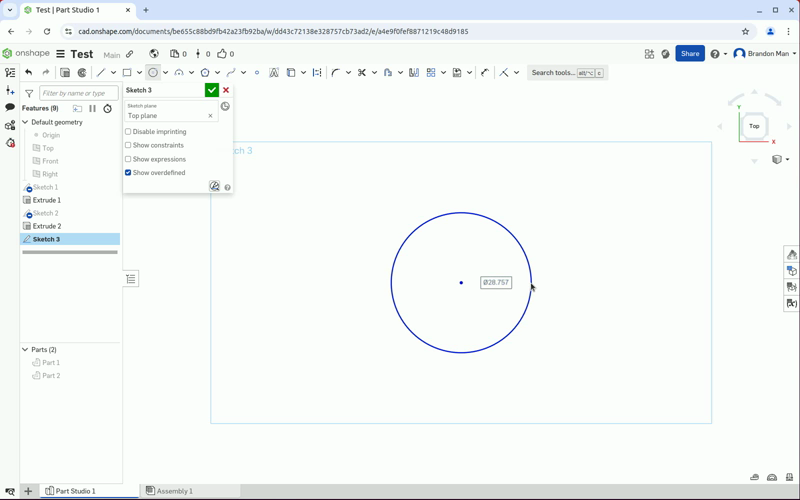
key(c)
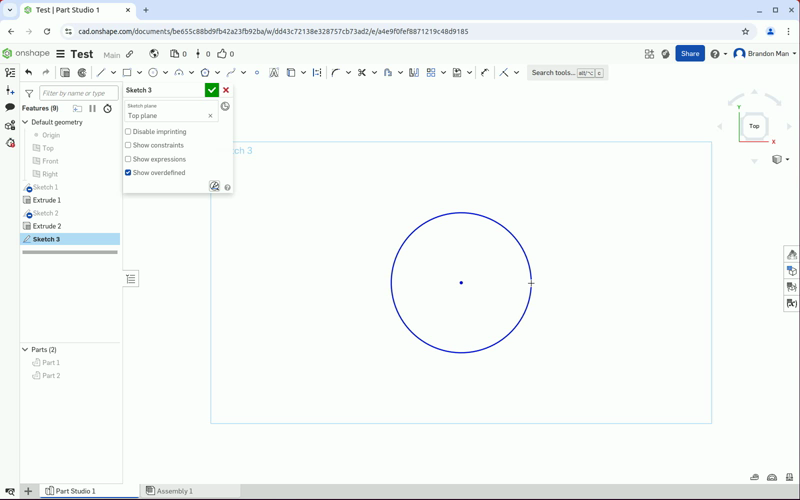
key_down(shift)
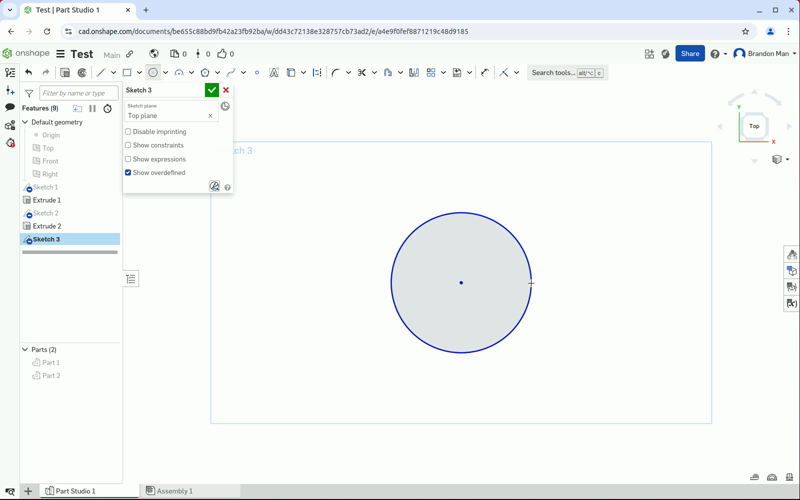
mouse_move(461, 282)
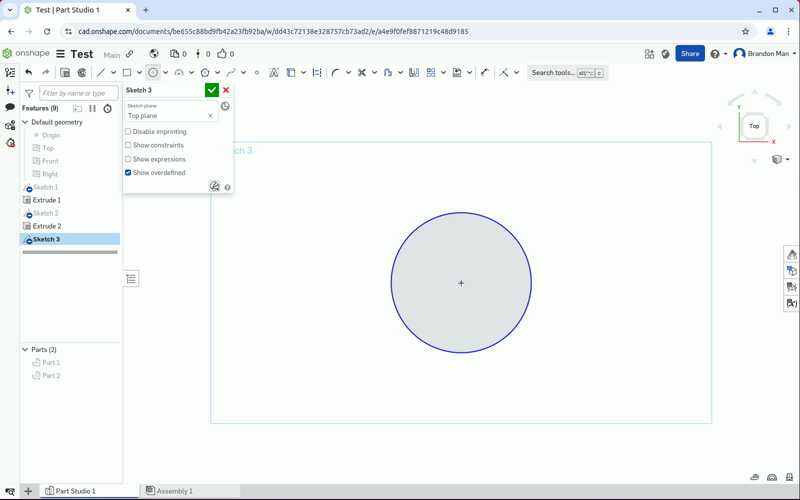
click(461, 282)
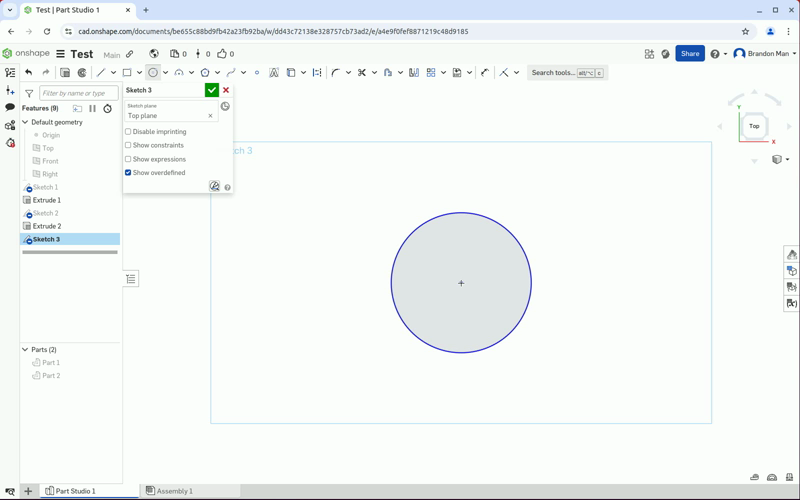
key_up(shift)
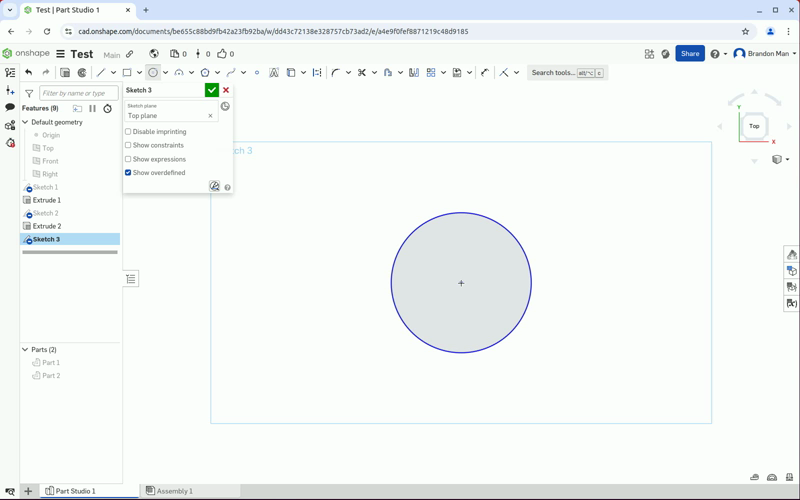
mouse_move(523, 282)
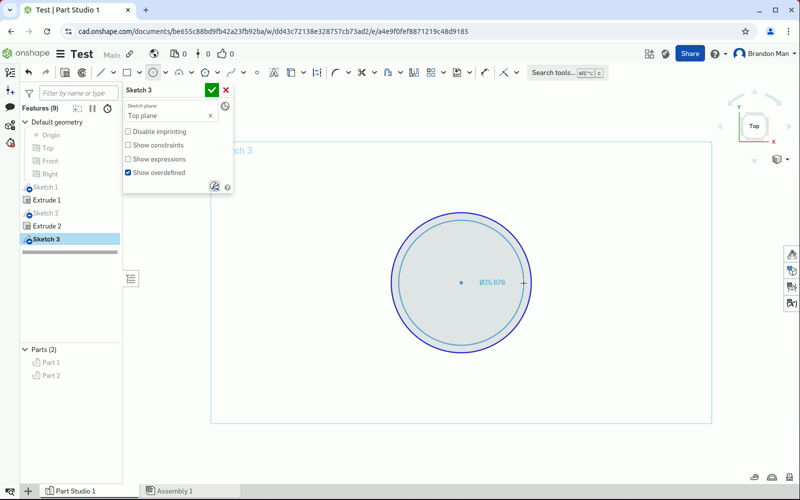
click(523, 282)
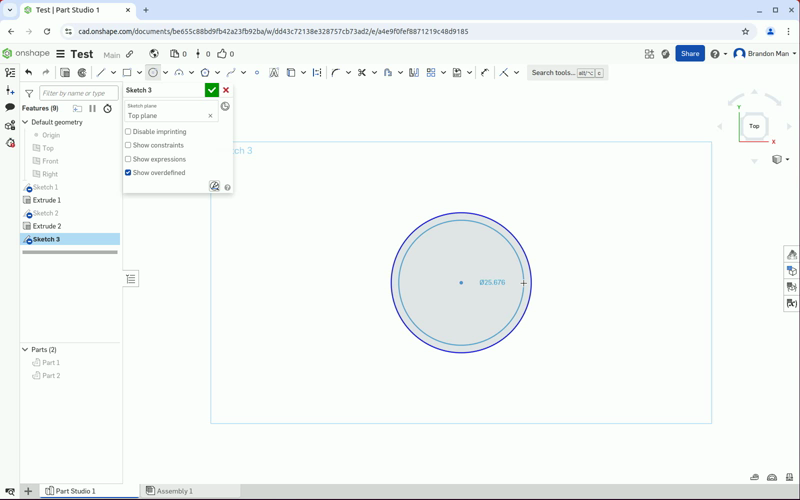
key(esc)
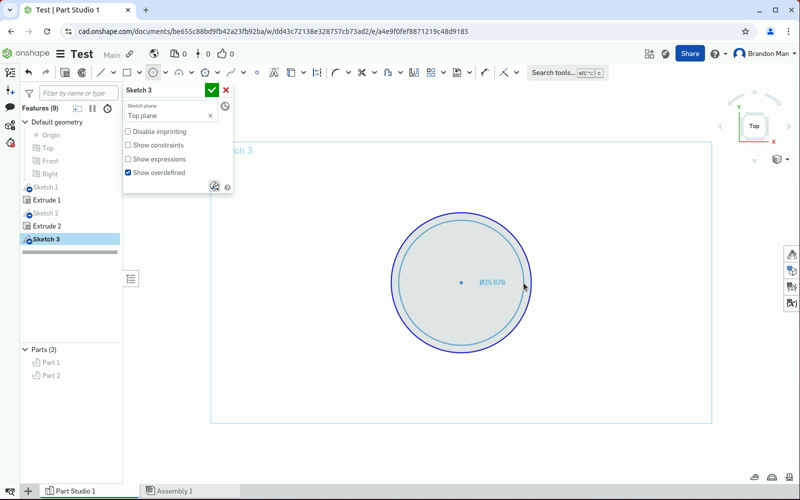
mouse_move(477, 217)
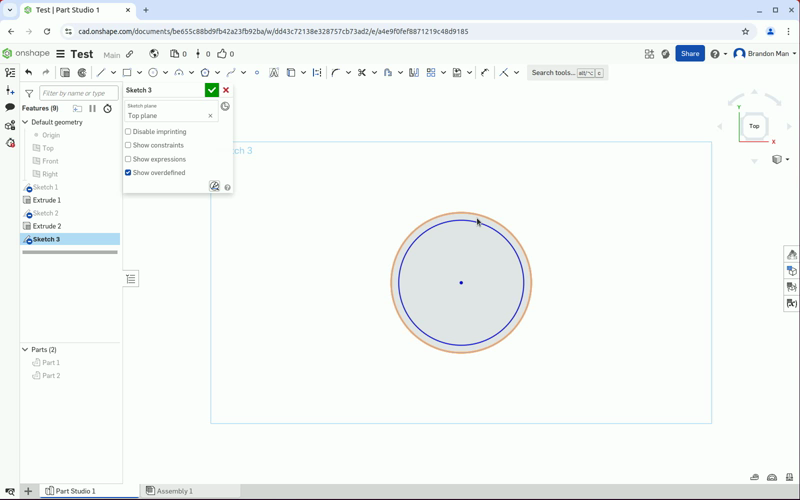
click(477, 217)
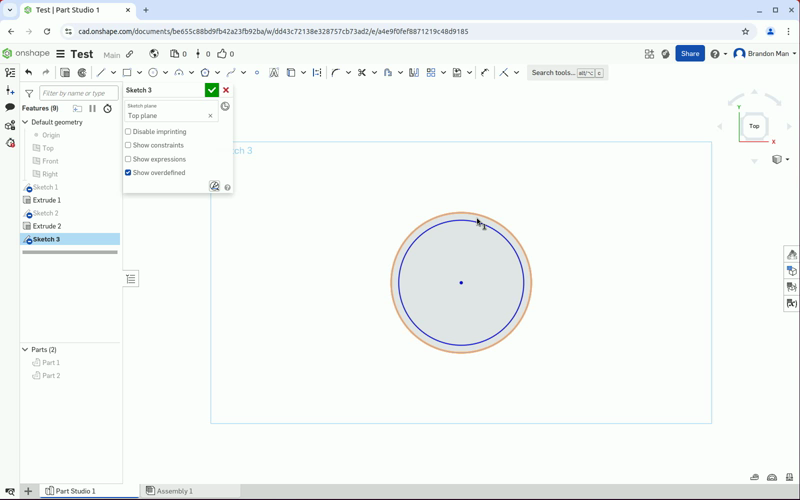
mouse_move(73, 352)
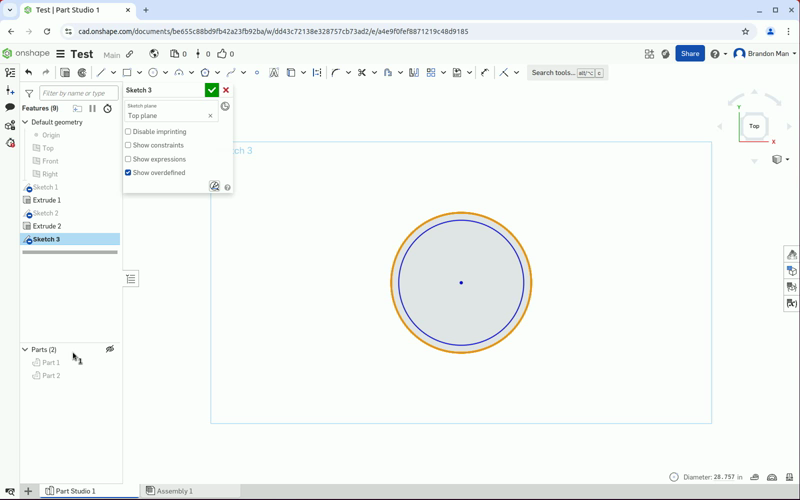
key(shift+y)
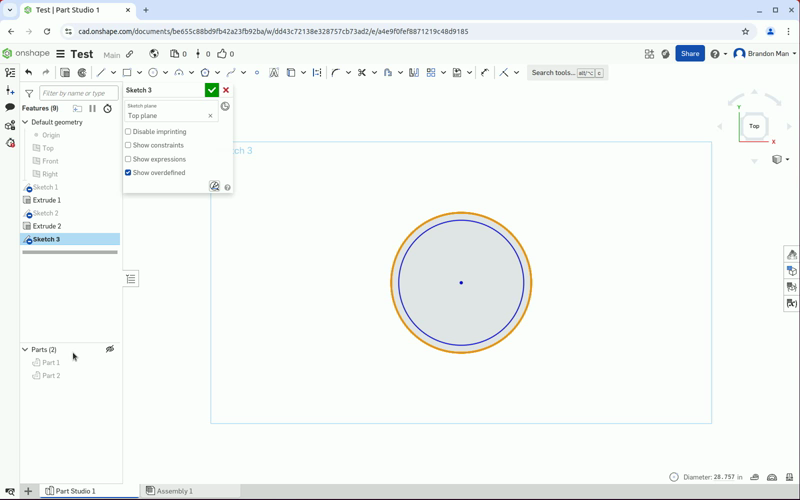
key(shift+e)
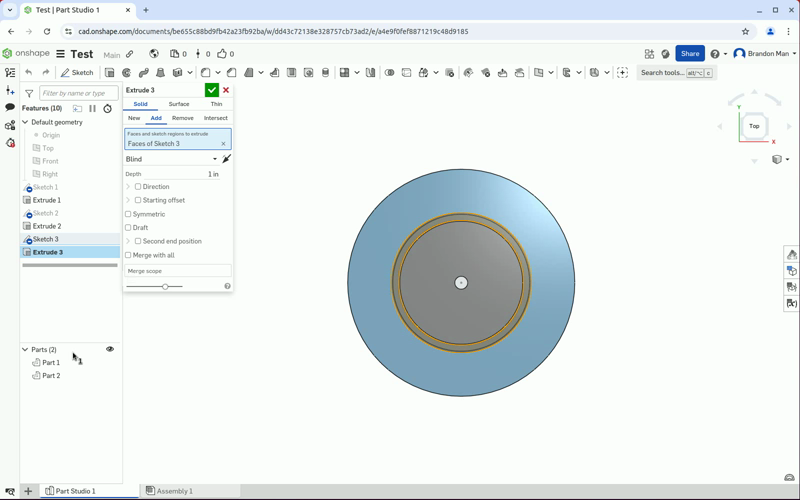
mouse_move(143, 106)
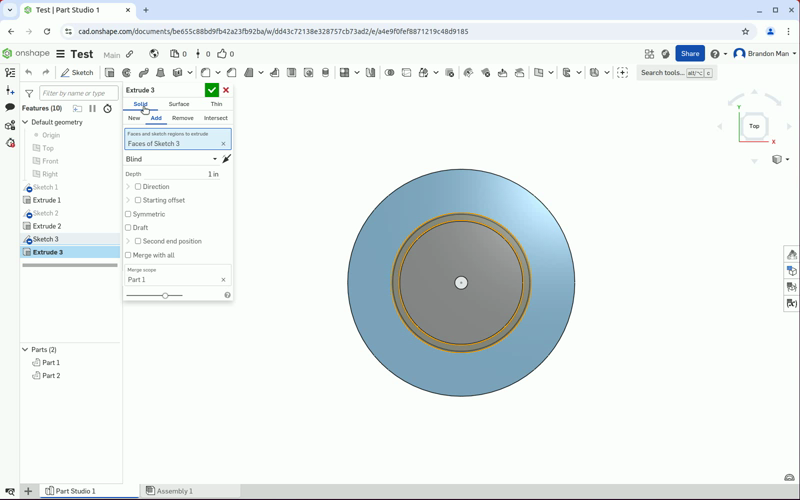
click(143, 106)
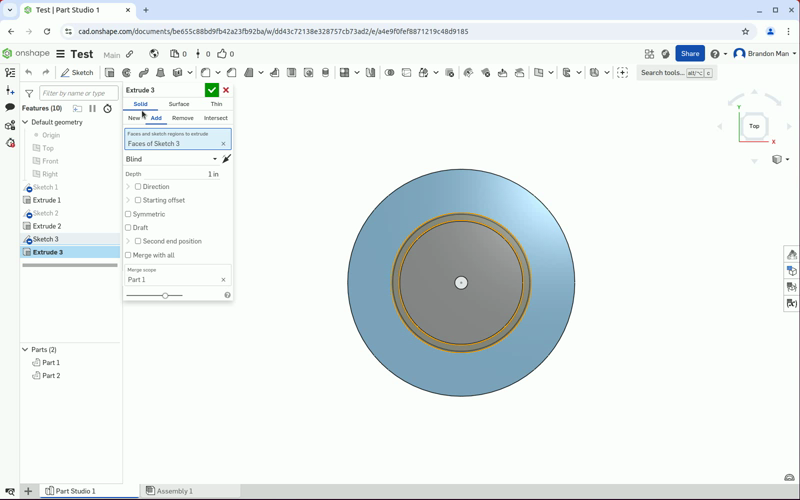
mouse_move(137, 120)
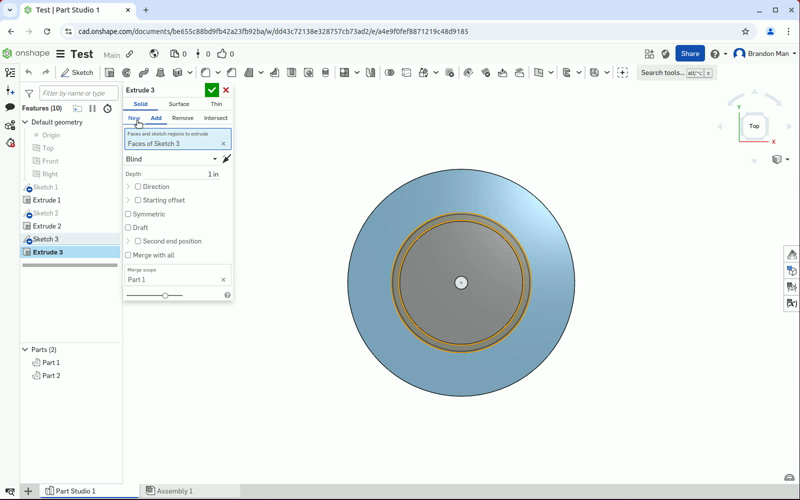
click(137, 120)
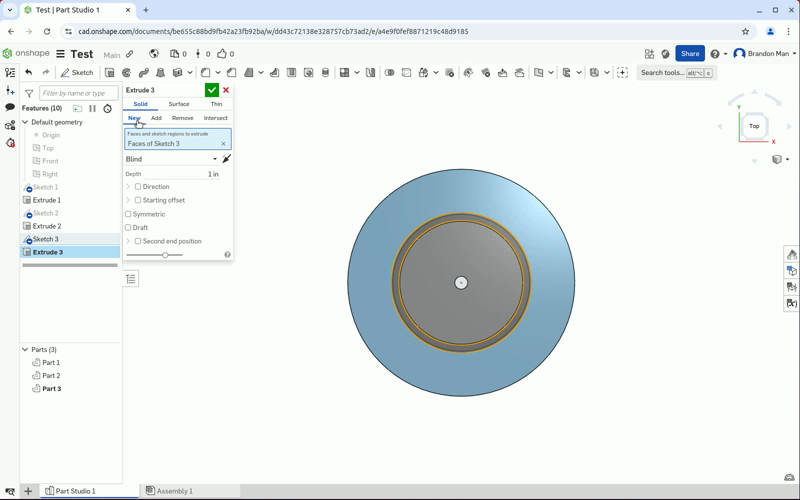
key(tab, 4)
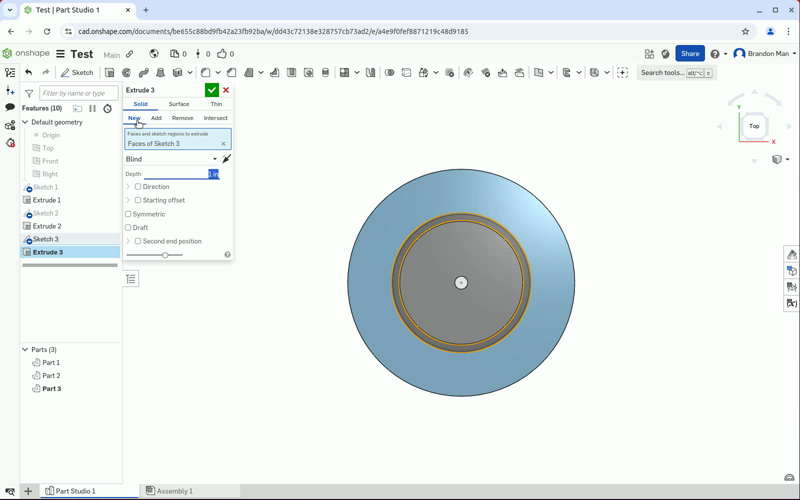
text(1.685)
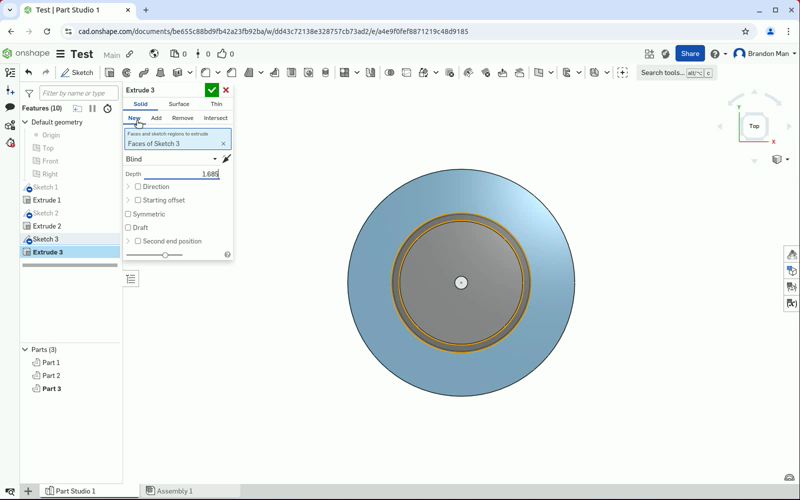
key(enter)
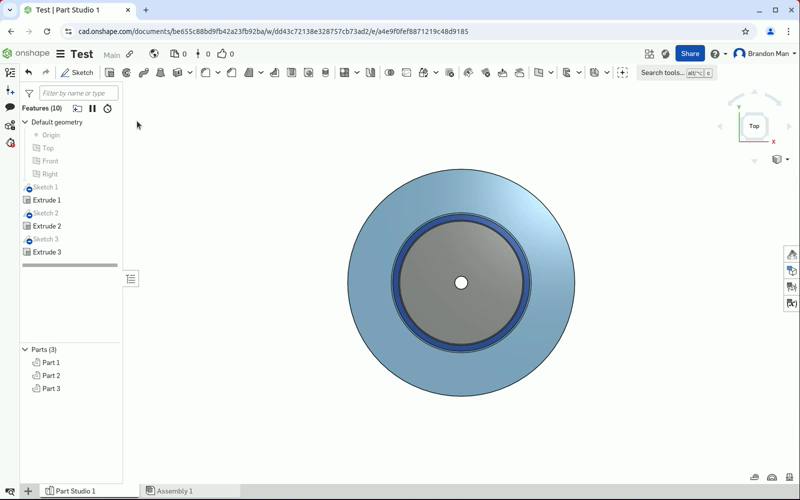
key(shift+h)
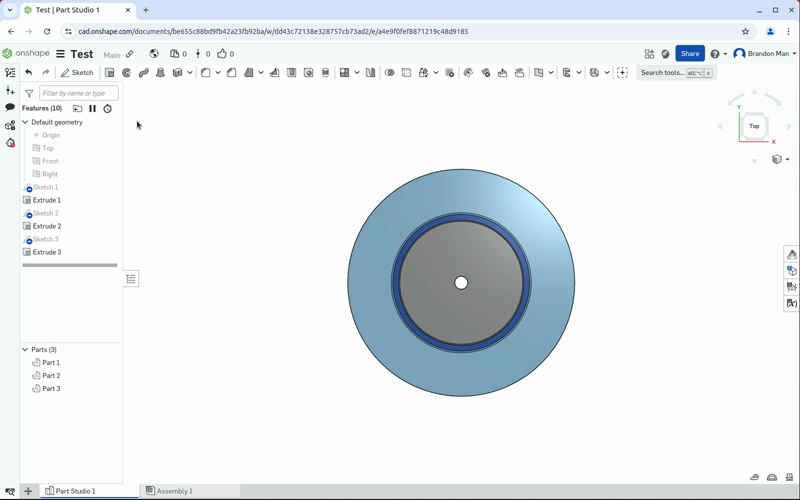
key(shift+h)
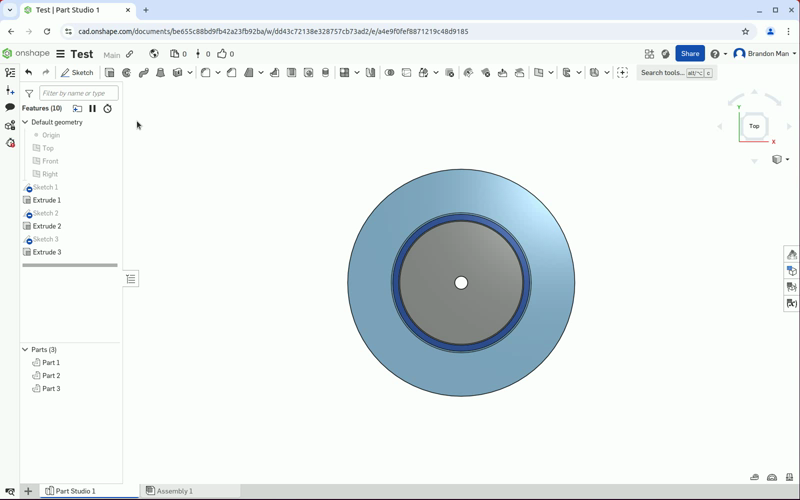
mouse_move(73, 189)
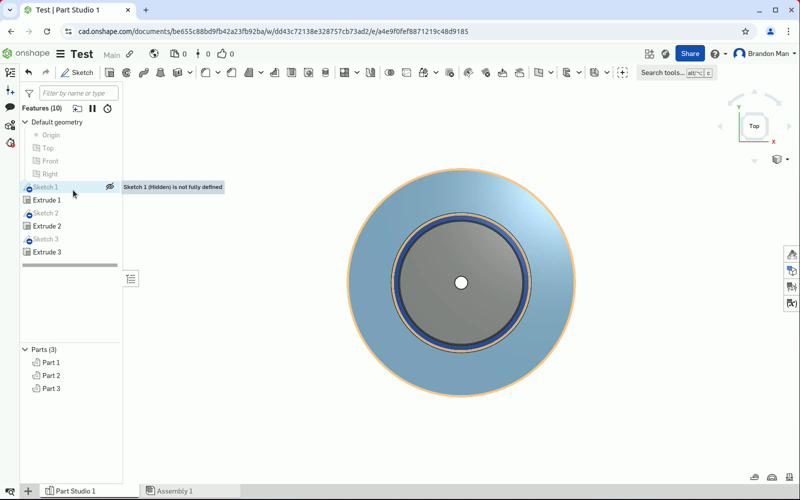
click(73, 189)
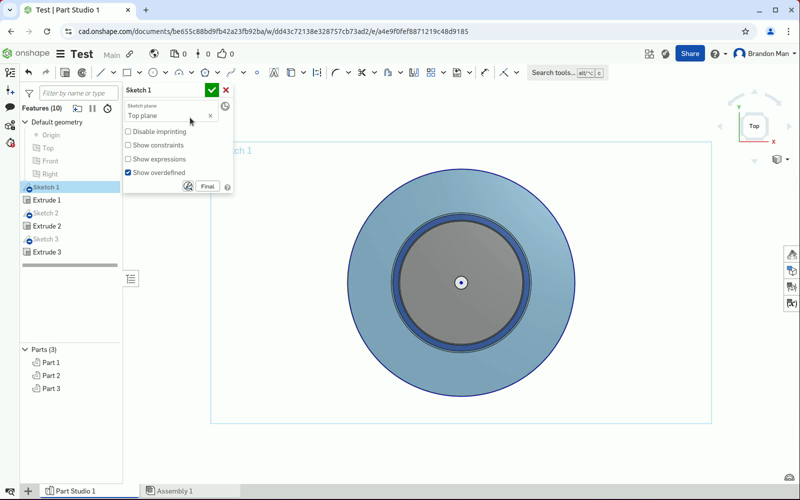
mouse_move(229, 92)
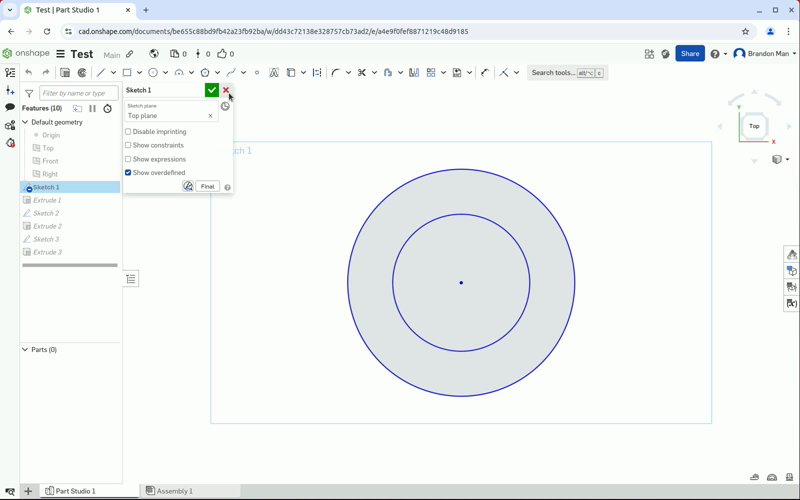
click(229, 92)
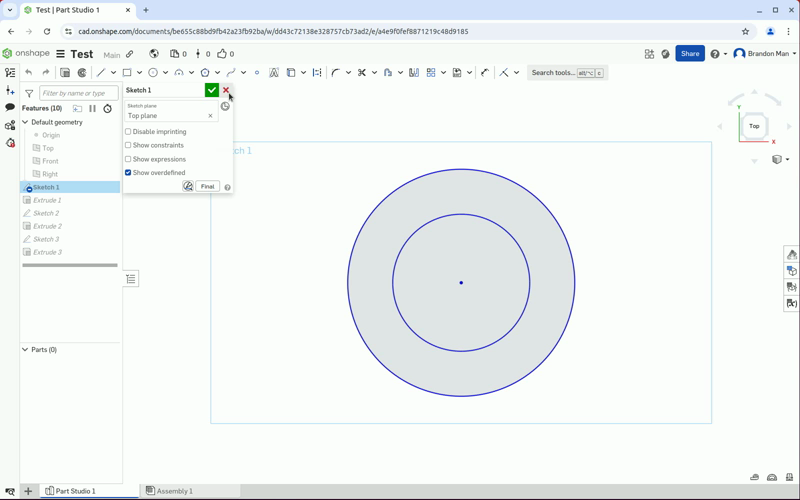
key(shift+s)
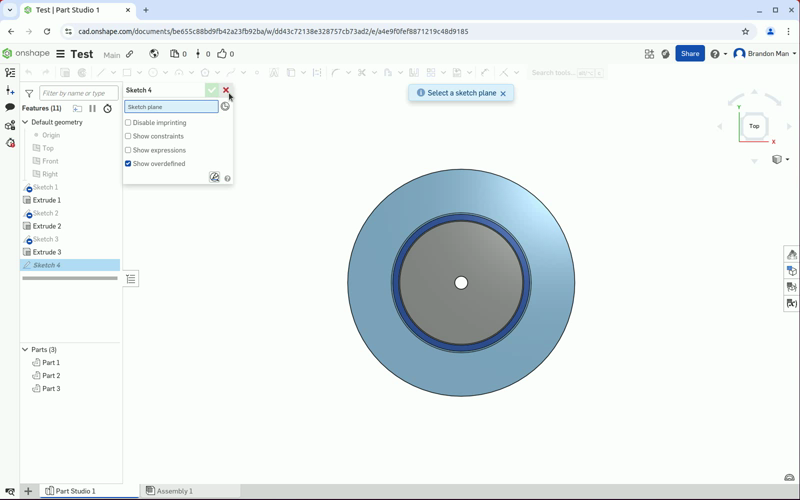
mouse_move(73, 150)
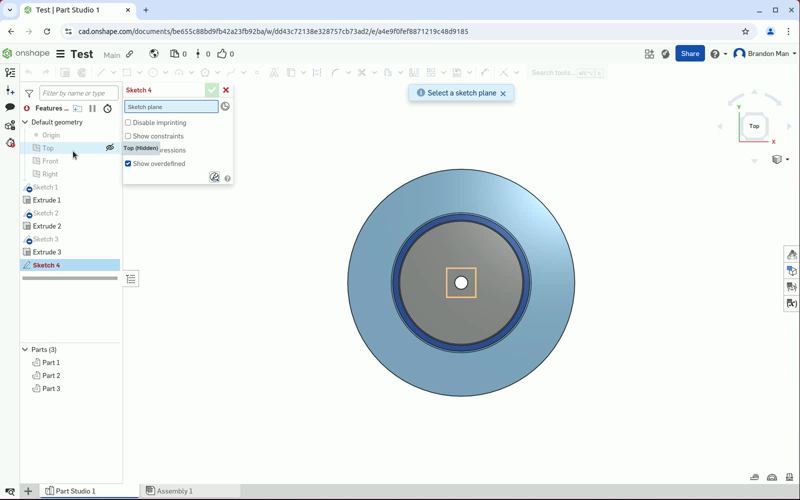
click(73, 150)
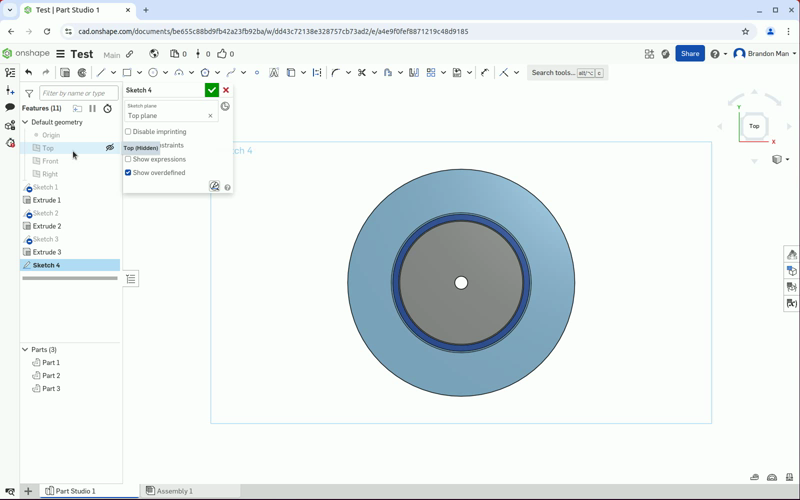
mouse_move(73, 352)
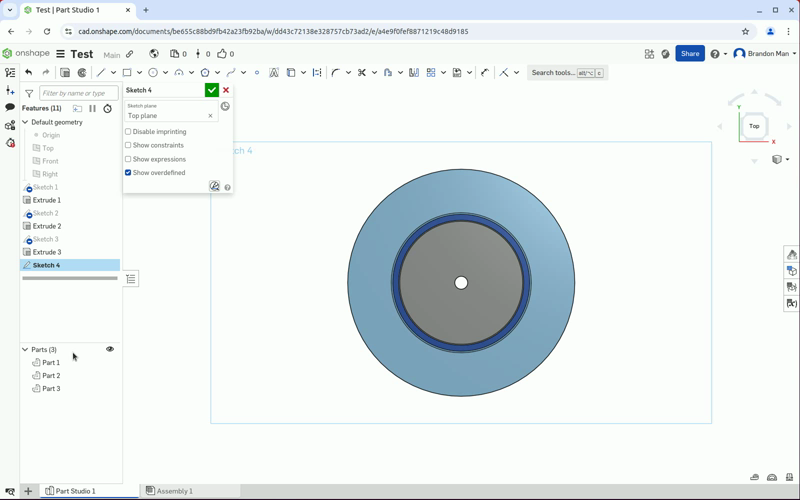
key(y)
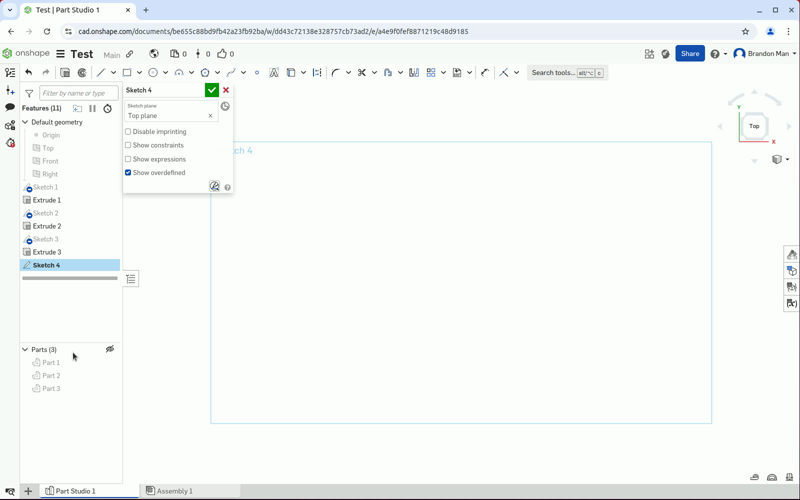
key(c)
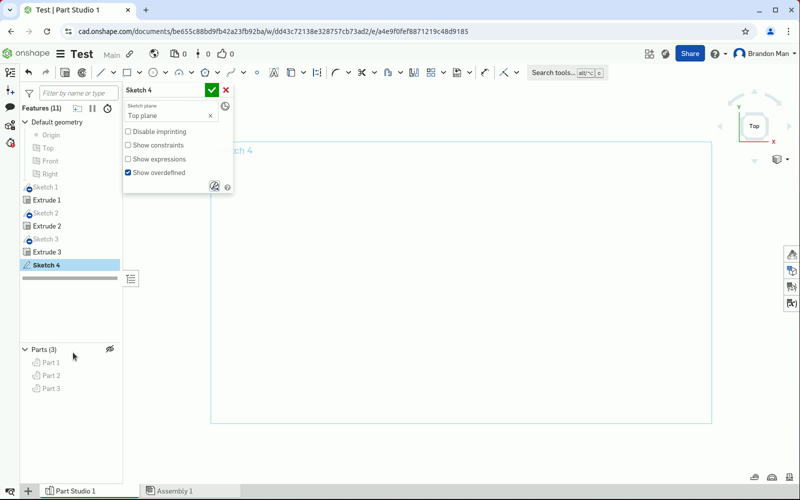
key_down(shift)
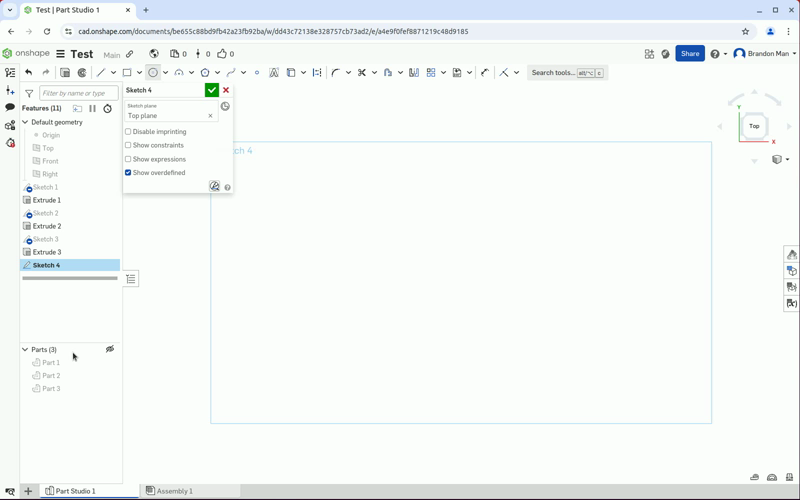
mouse_move(461, 282)
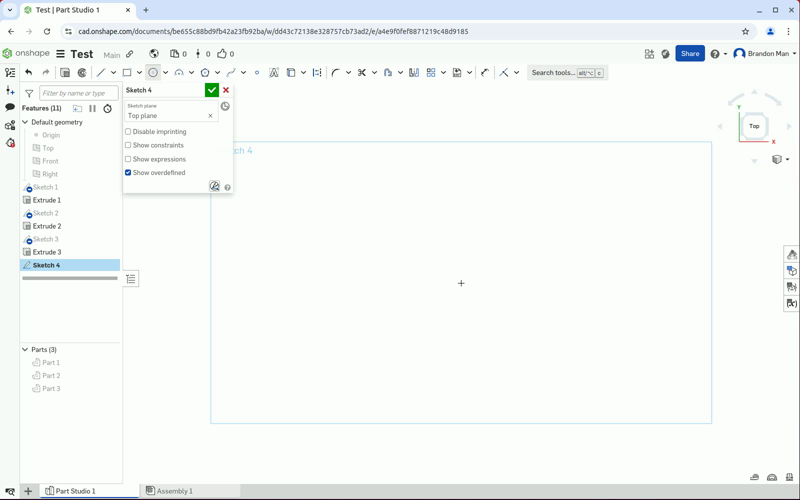
click(461, 282)
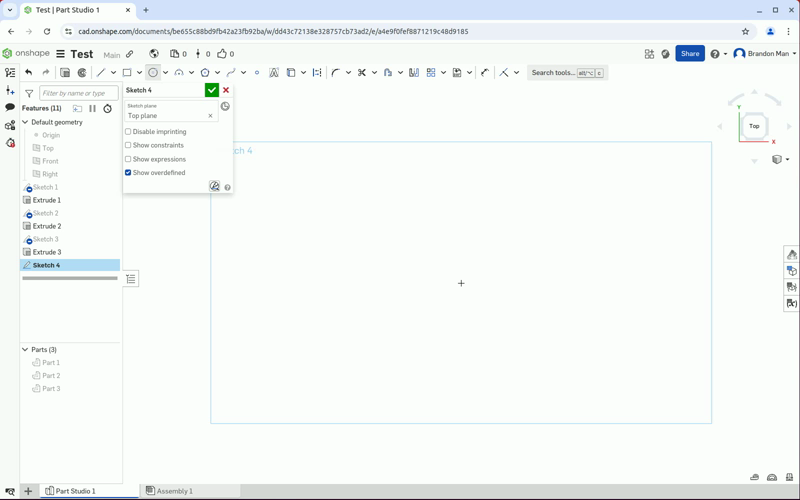
key_up(shift)
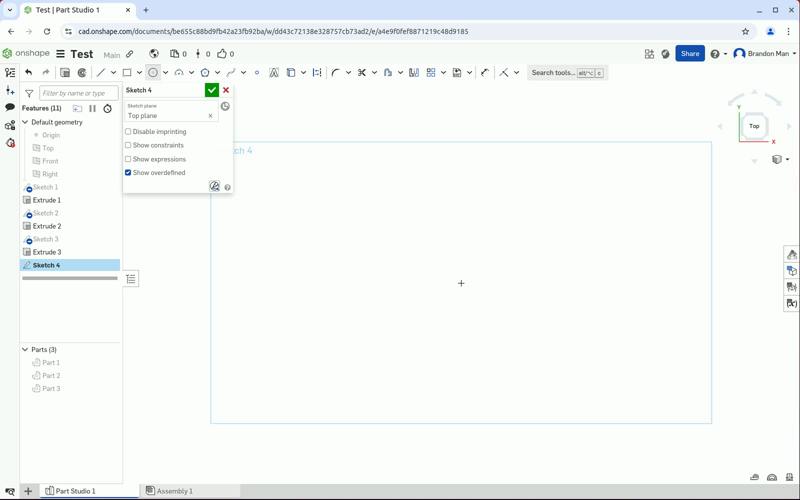
mouse_move(531, 282)
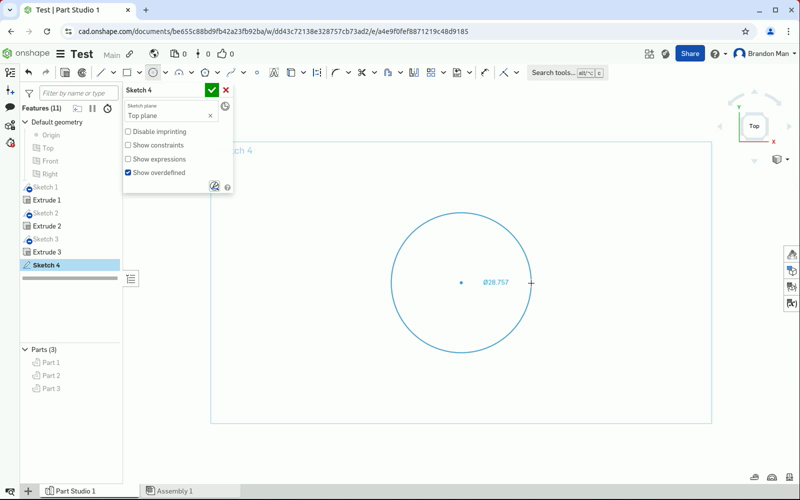
click(531, 282)
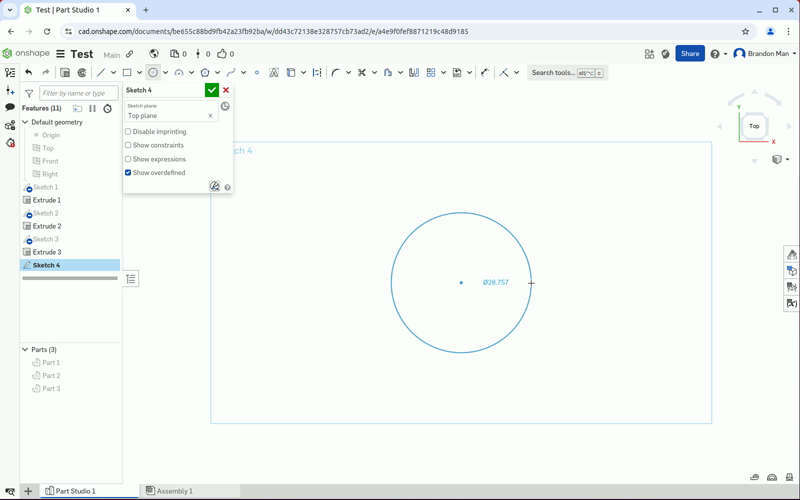
key(esc)
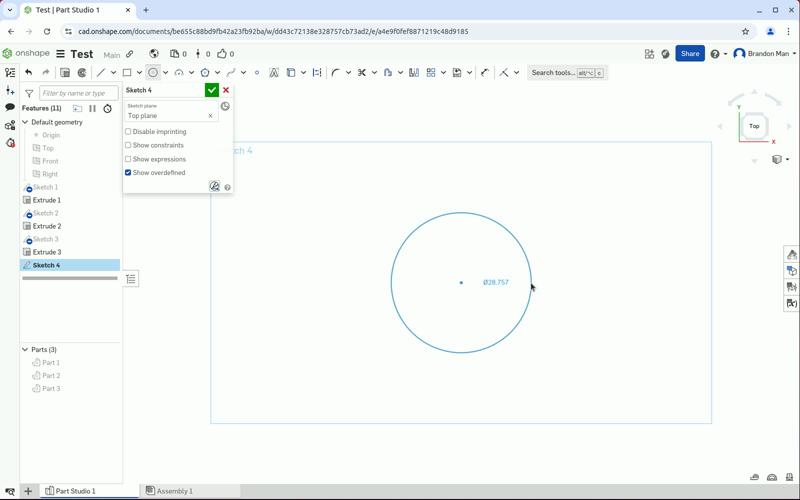
key(c)
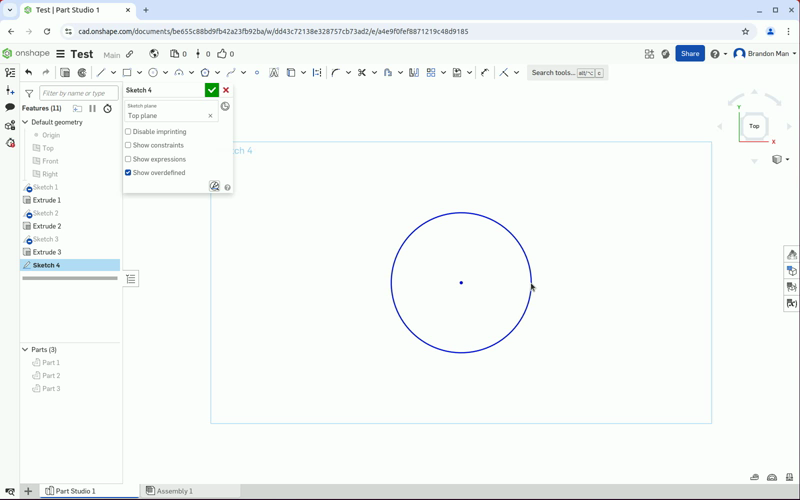
key_down(shift)
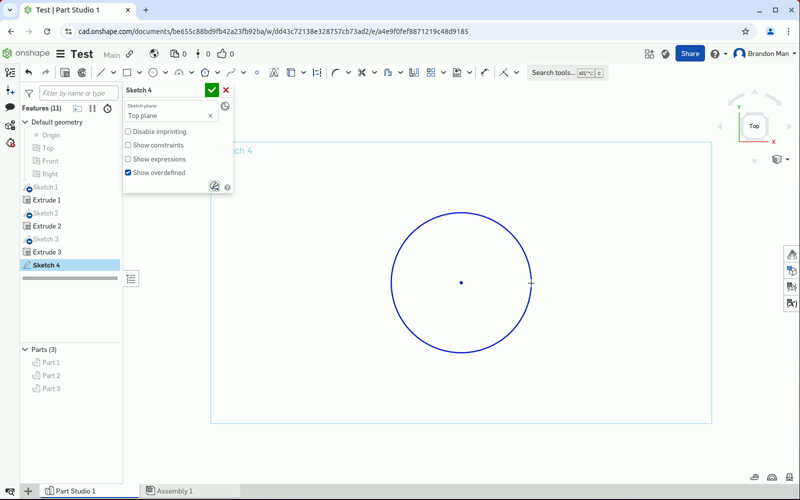
mouse_move(461, 282)
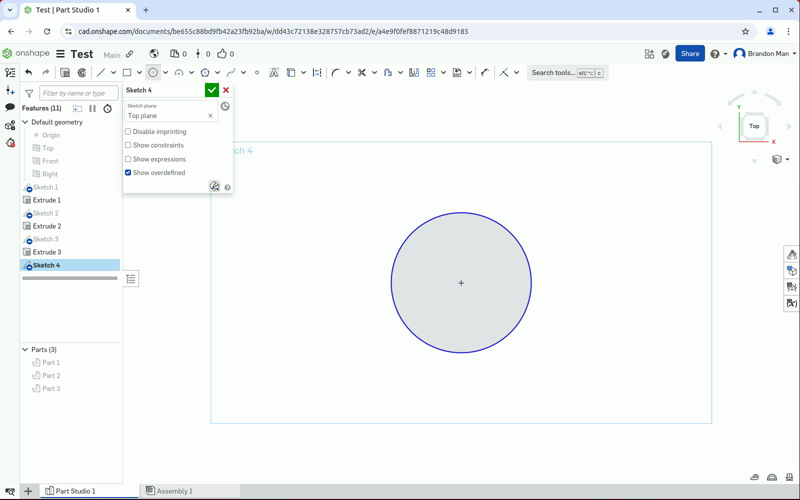
click(461, 282)
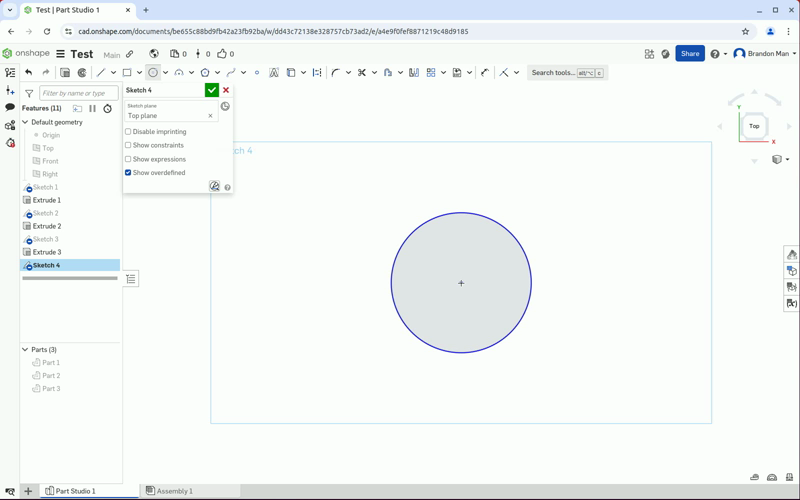
key_up(shift)
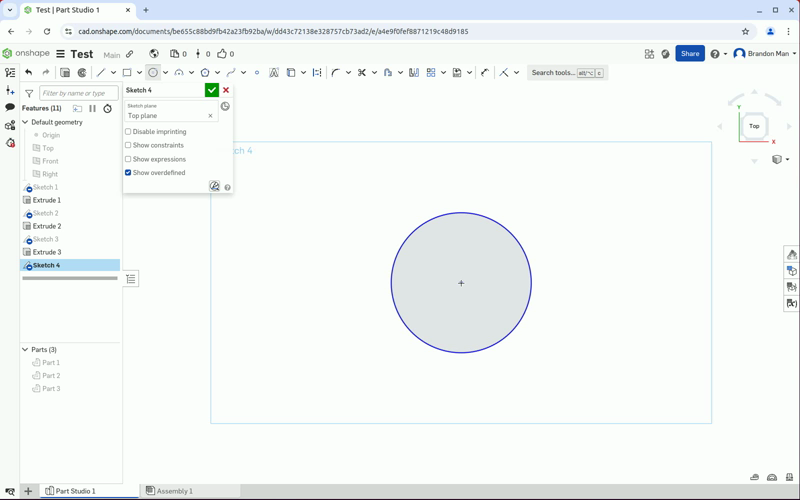
mouse_move(523, 282)
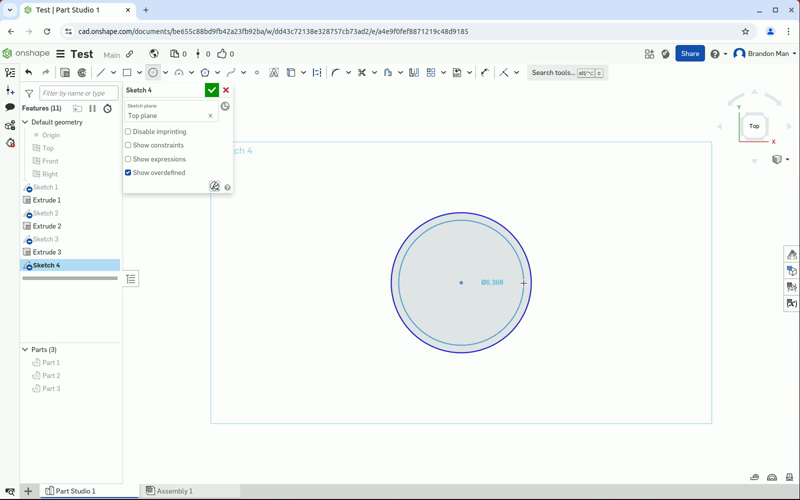
click(523, 282)
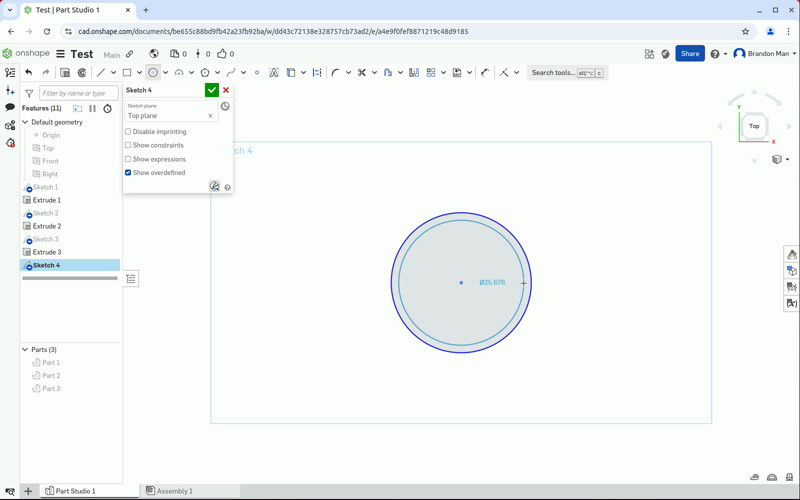
key(esc)
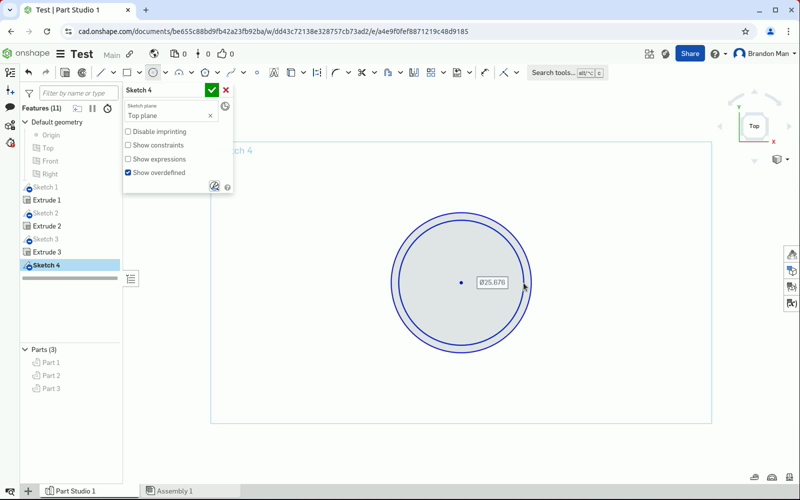
mouse_move(469, 347)
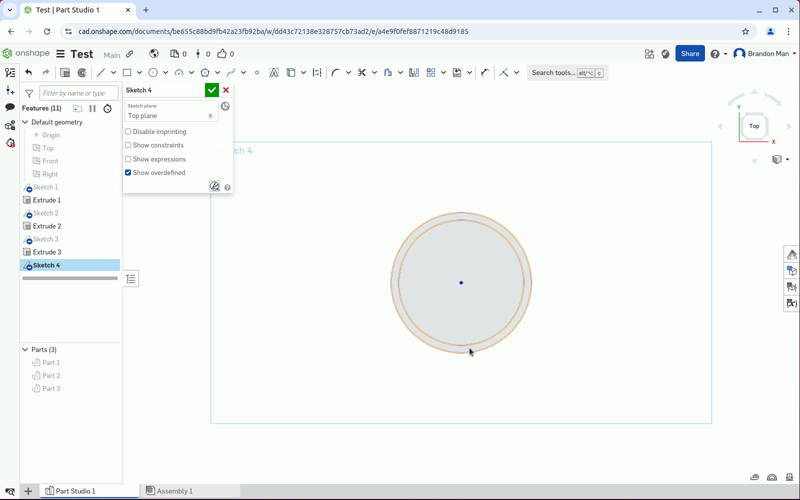
click(469, 347)
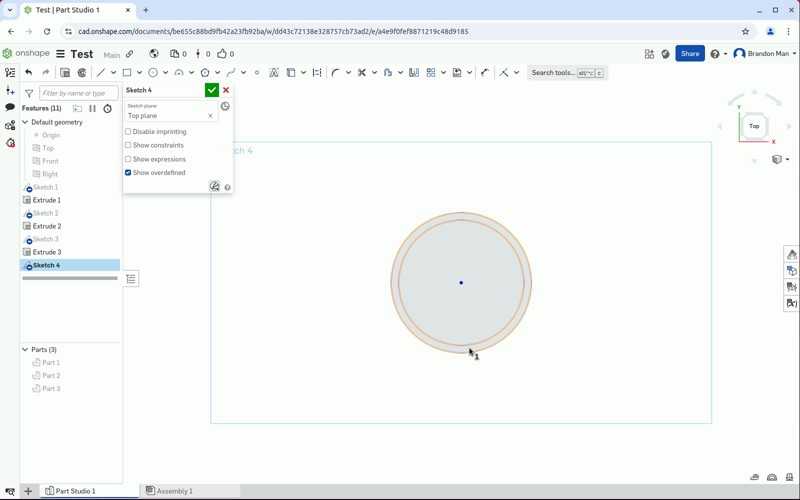
mouse_move(73, 352)
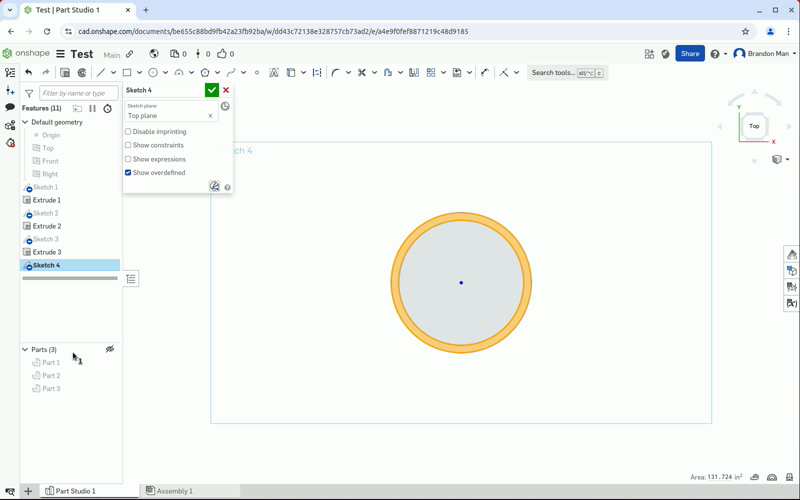
key(shift+y)
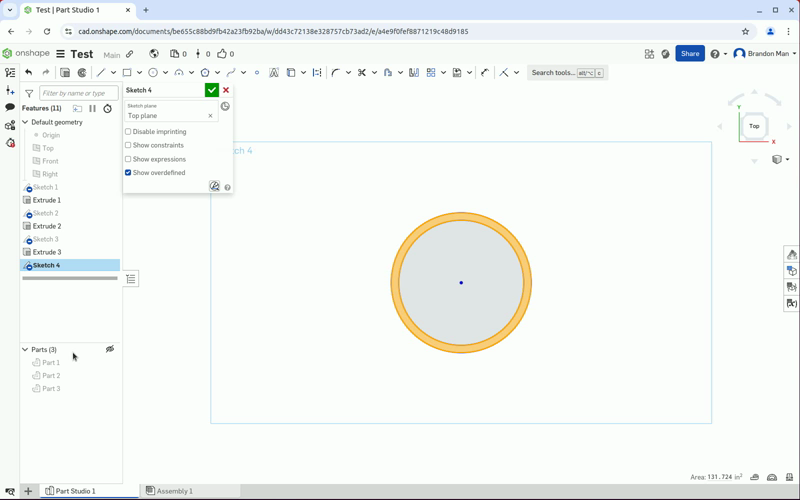
key(shift+e)
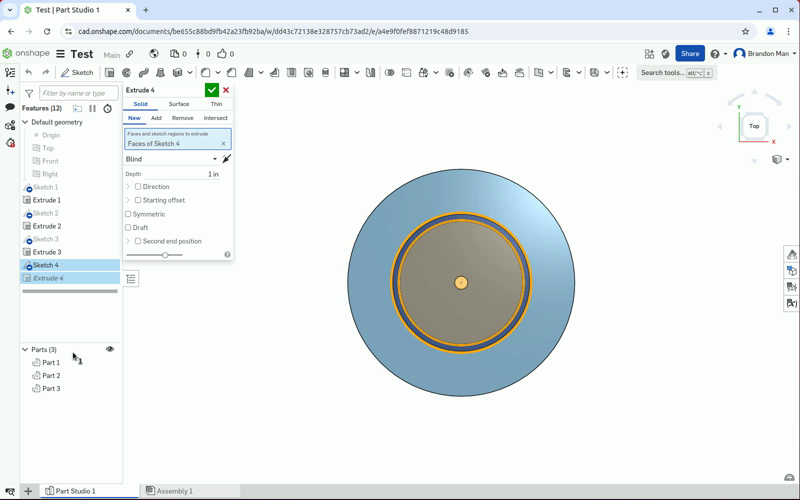
mouse_move(143, 106)
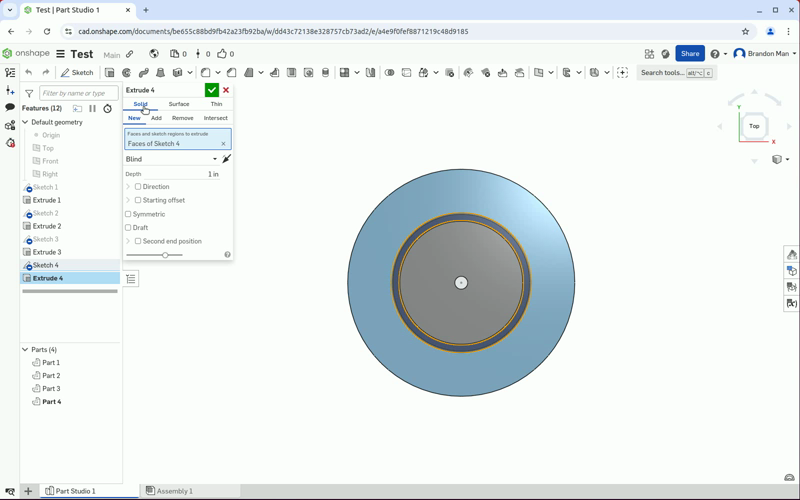
click(143, 106)
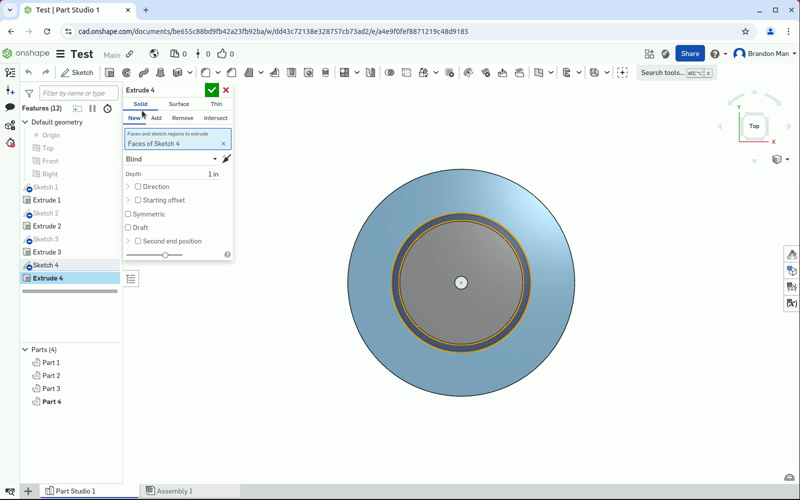
mouse_move(137, 120)
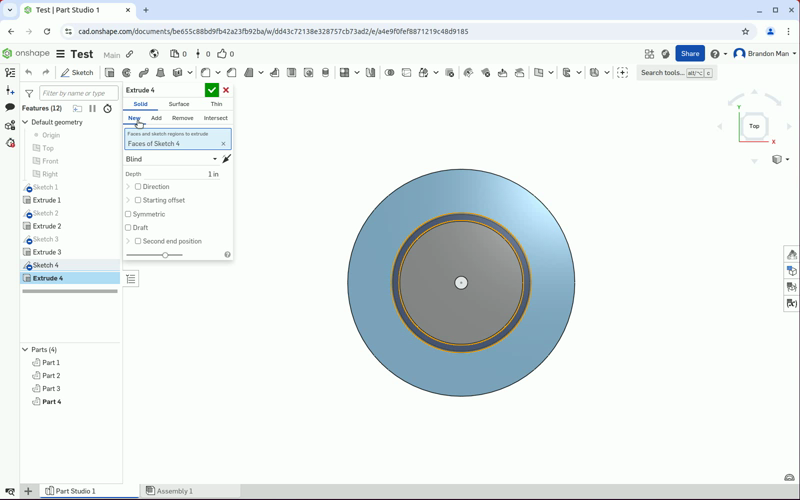
click(137, 120)
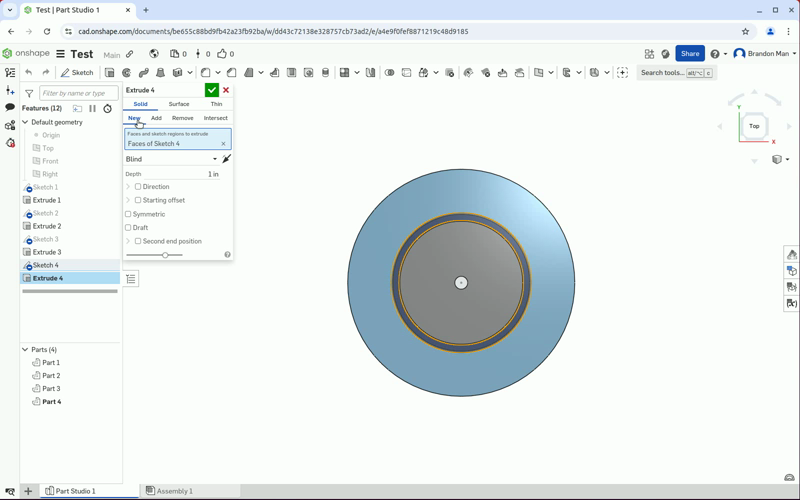
key(tab, 4)
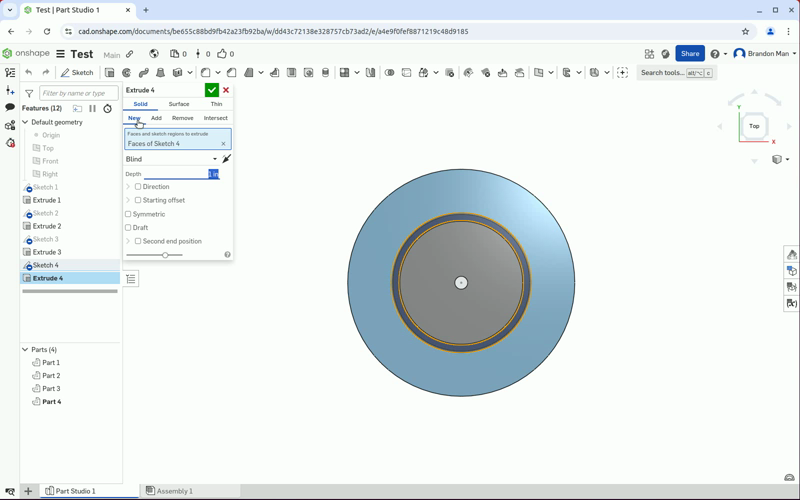
text(17.331)
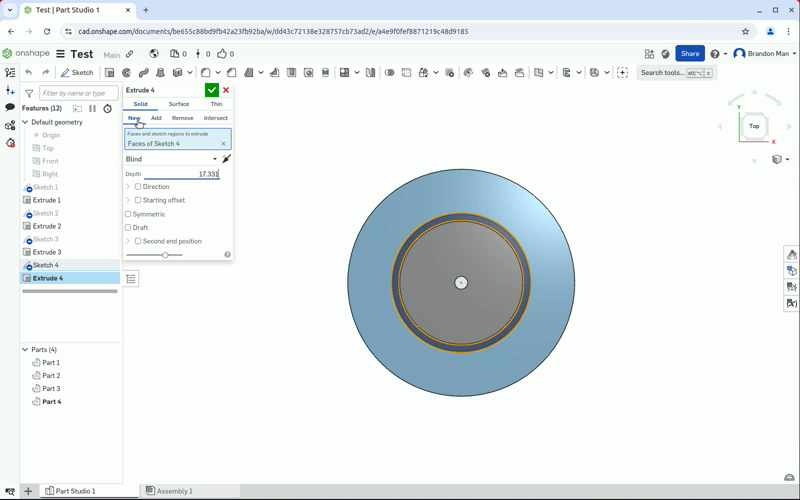
key(enter)
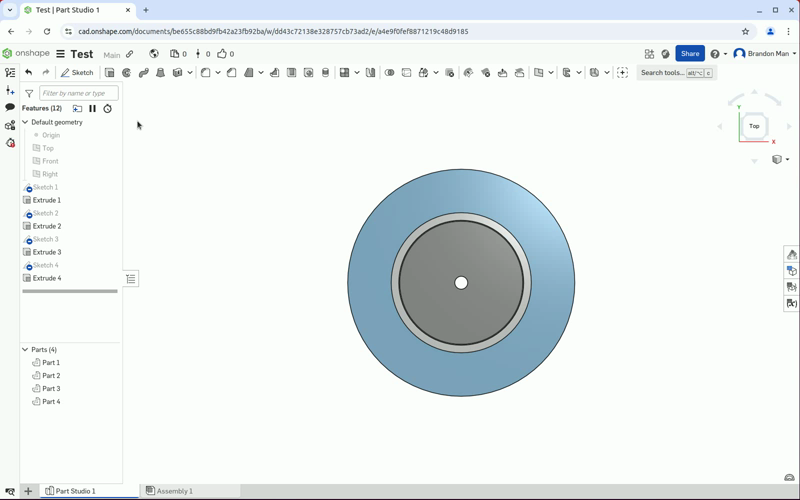
key(shift+h)
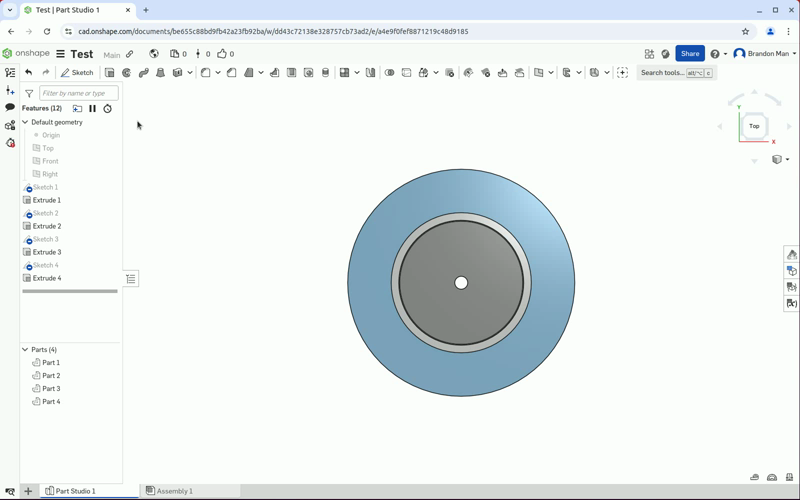
key(shift+h)
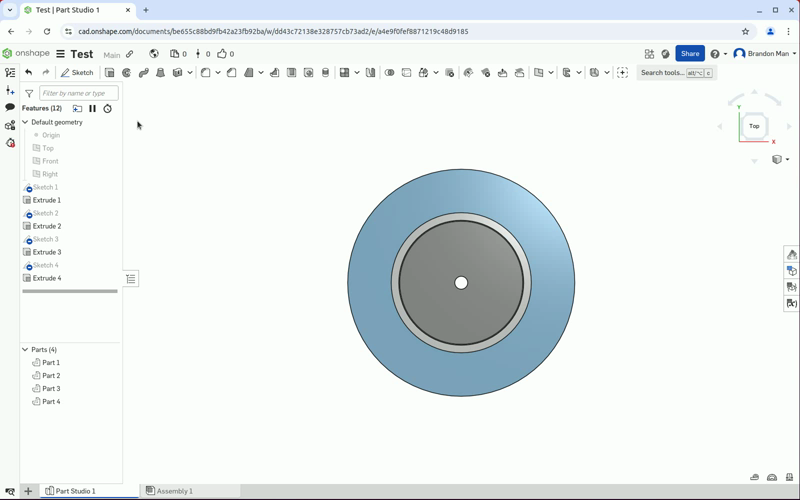
mouse_move(73, 189)
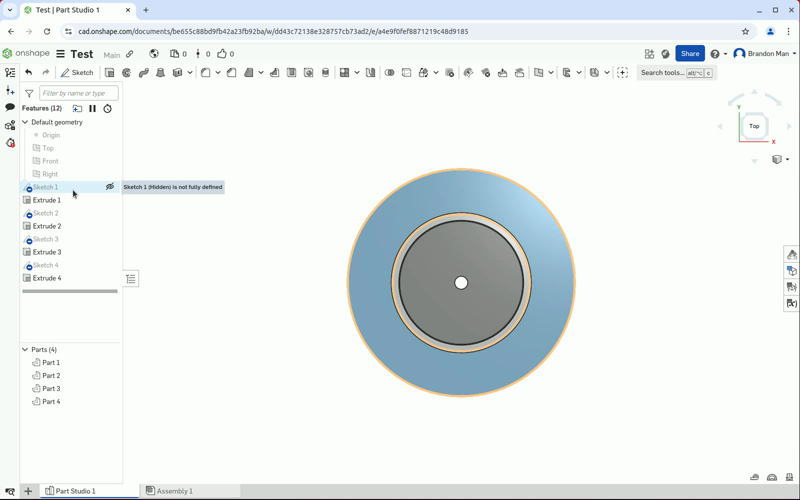
click(73, 189)
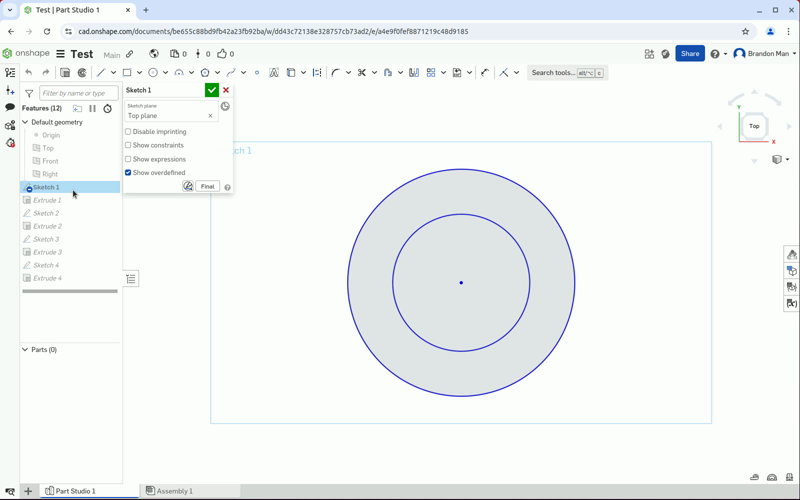
mouse_move(229, 92)
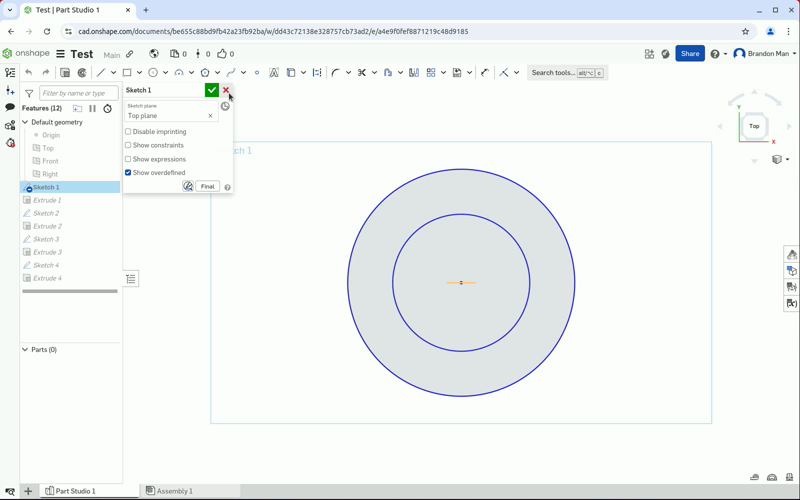
click(229, 92)
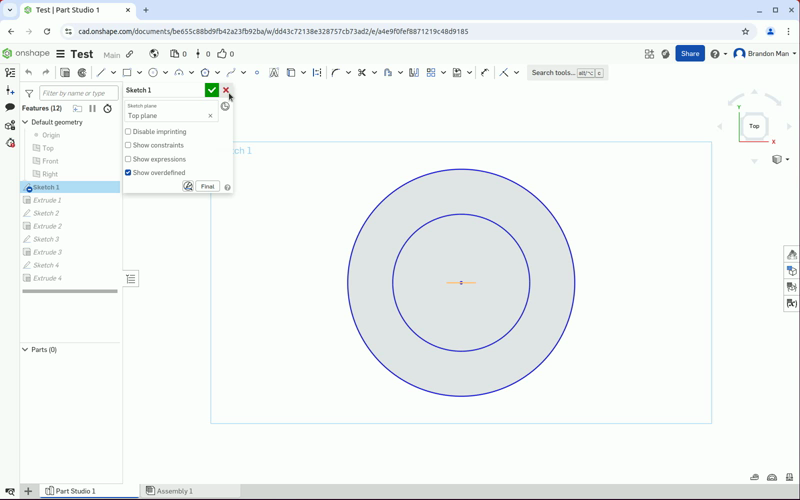
key(shift+s)
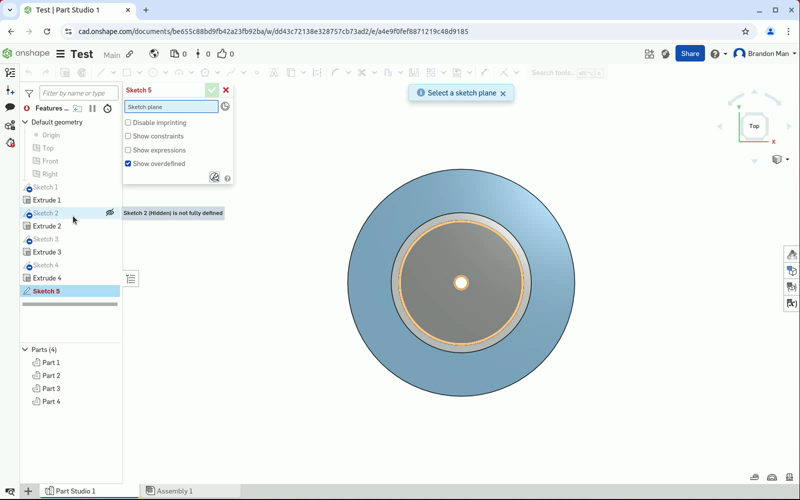
scroll(3)
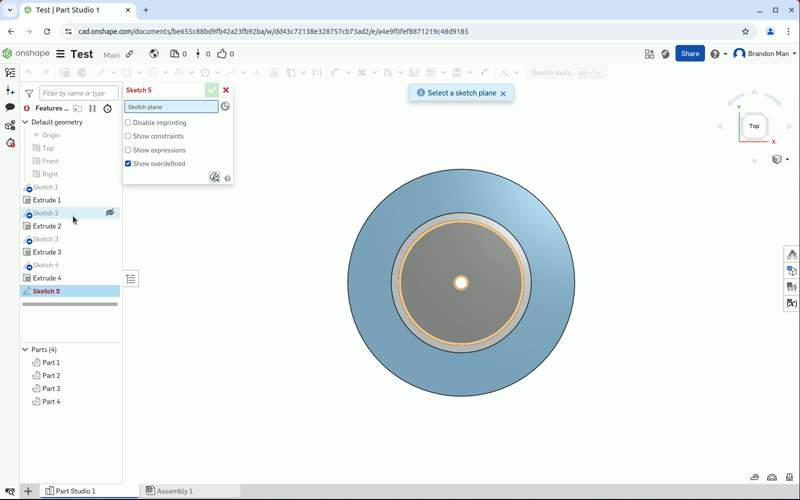
mouse_move(73, 150)
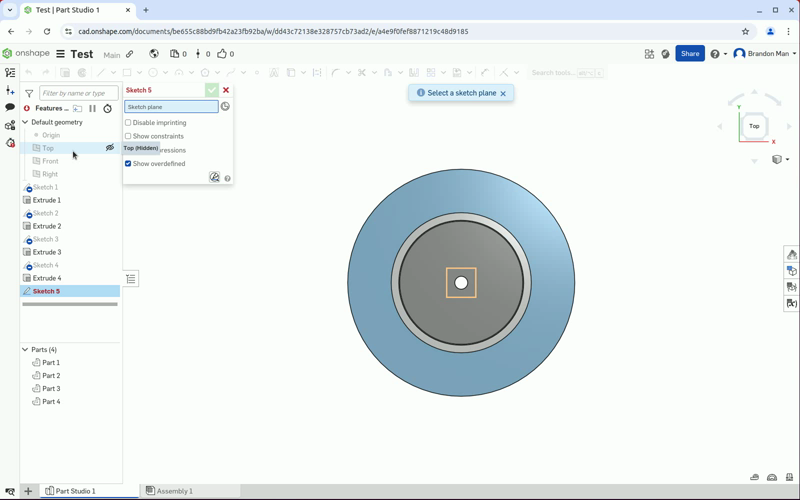
click(73, 150)
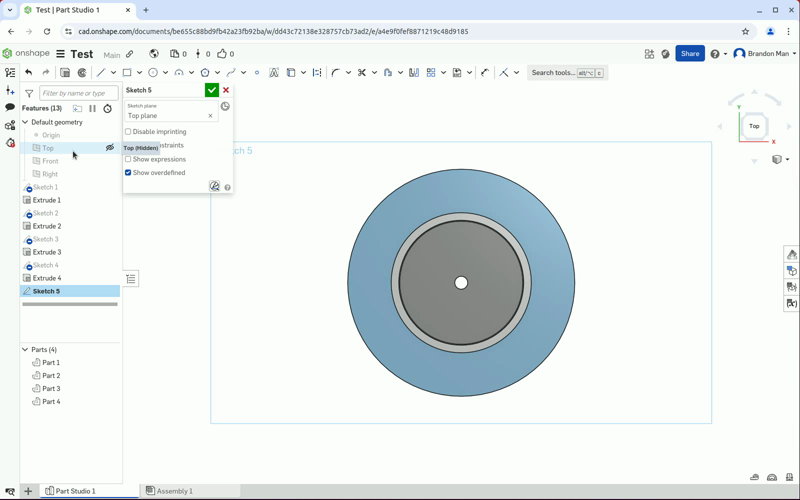
mouse_move(73, 352)
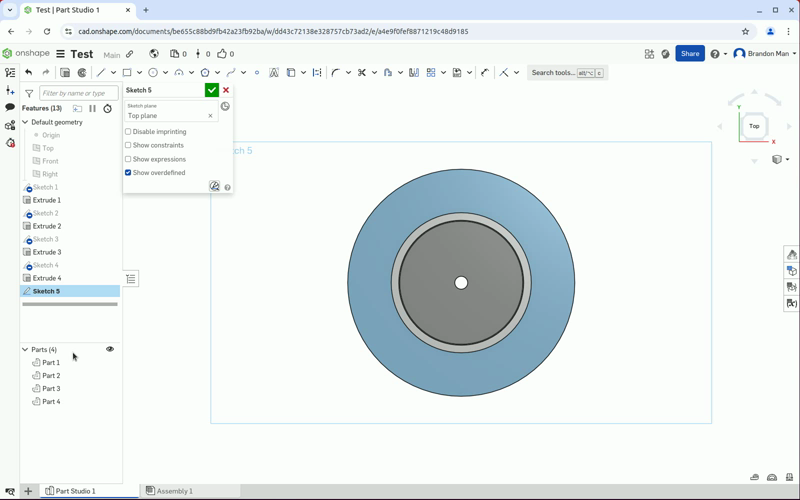
key(y)
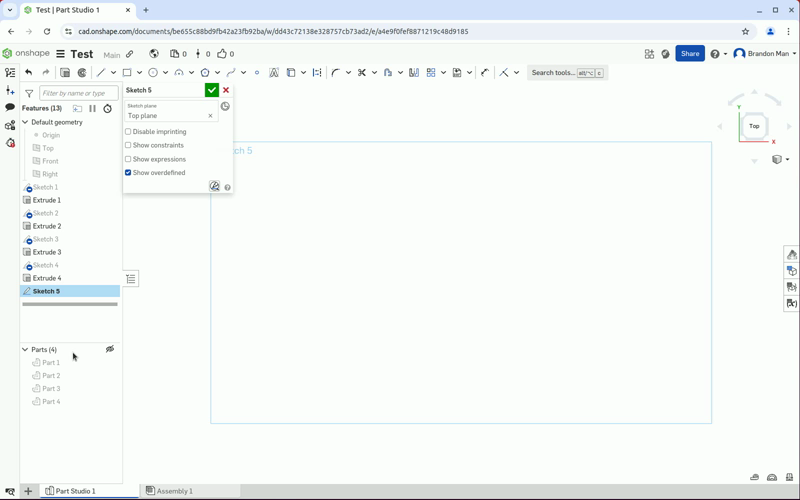
key(c)
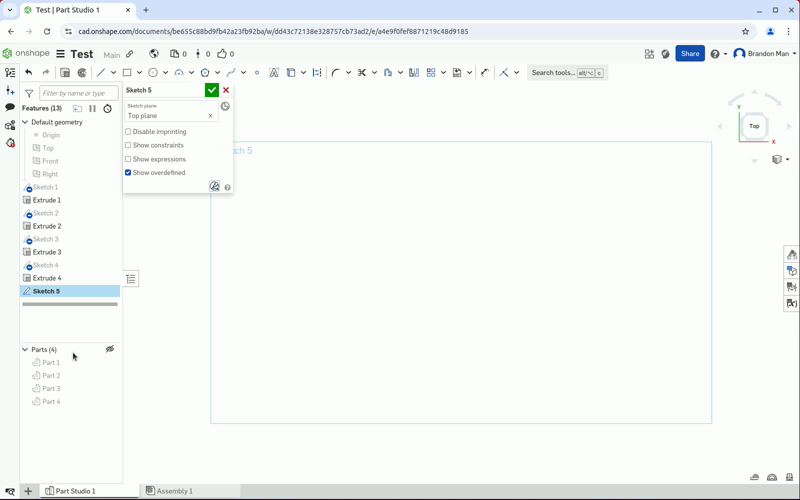
key_down(shift)
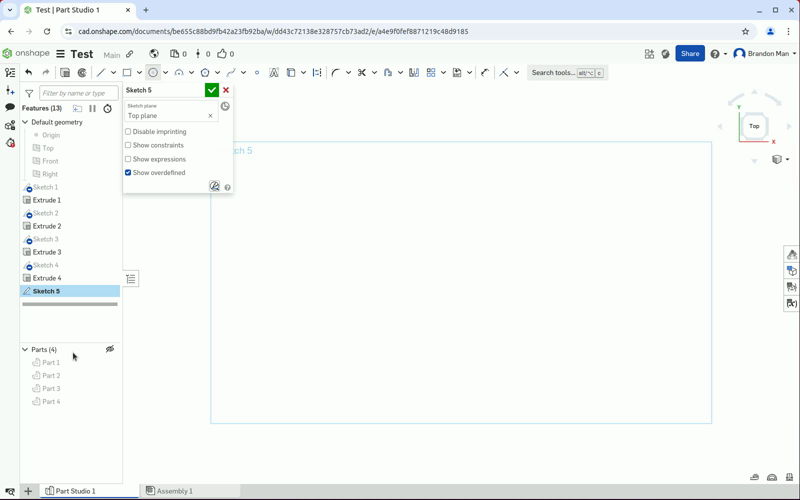
mouse_move(461, 282)
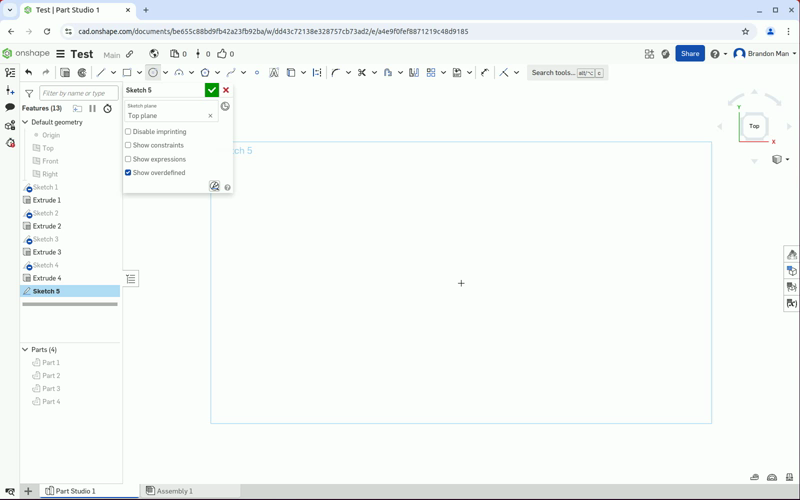
click(461, 282)
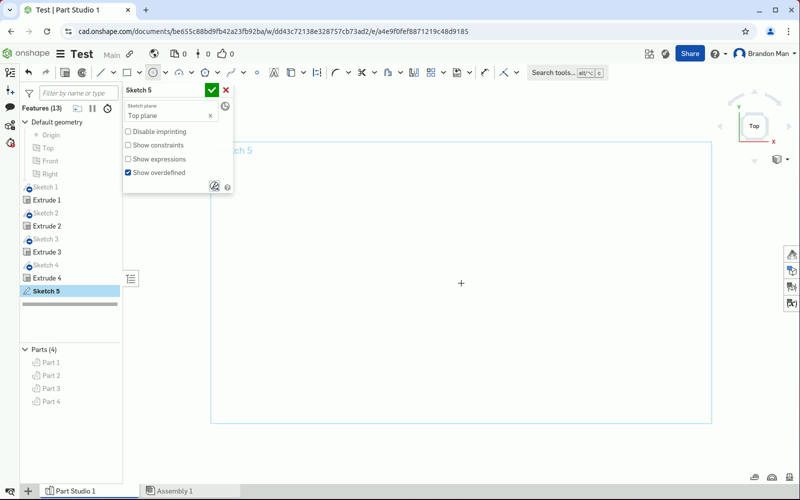
key_up(shift)
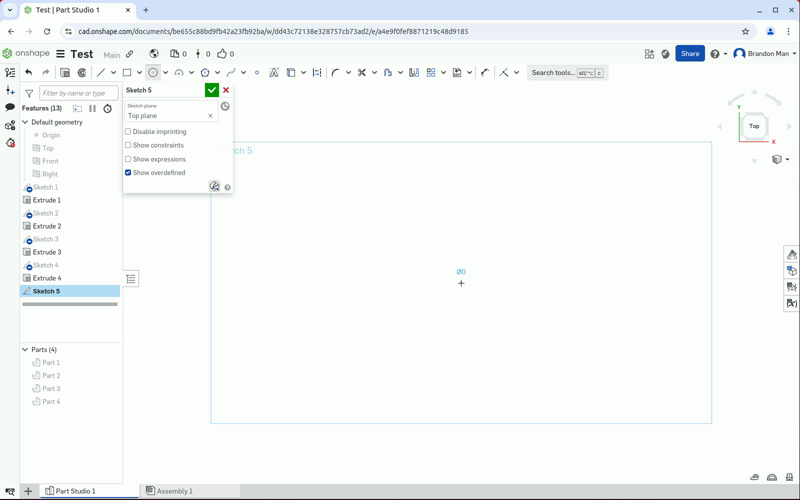
mouse_move(574, 282)
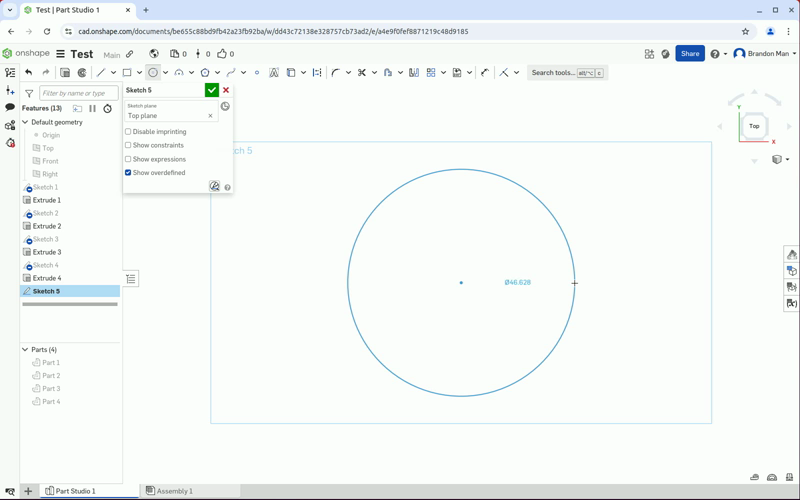
click(574, 282)
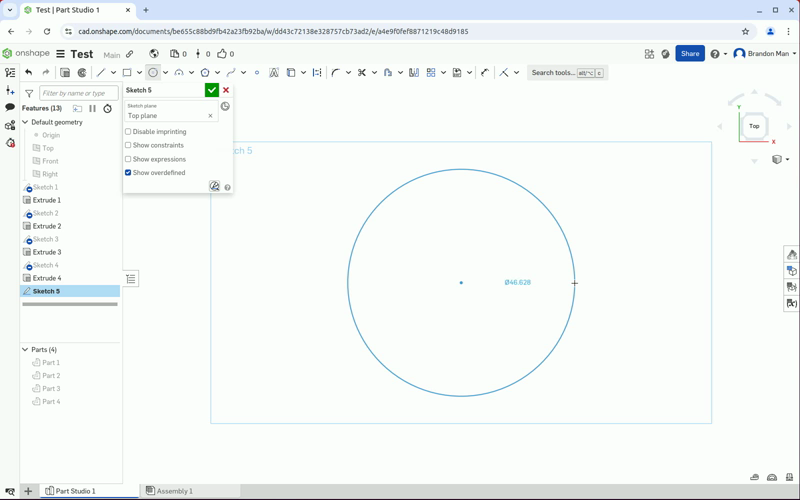
key(esc)
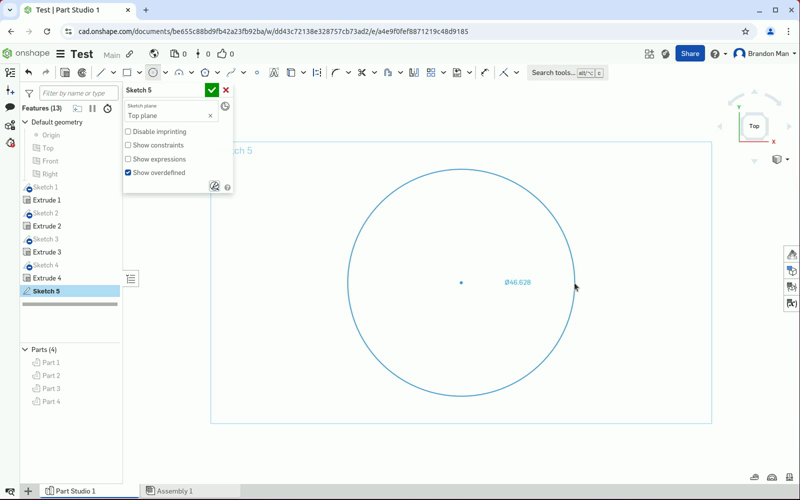
key(c)
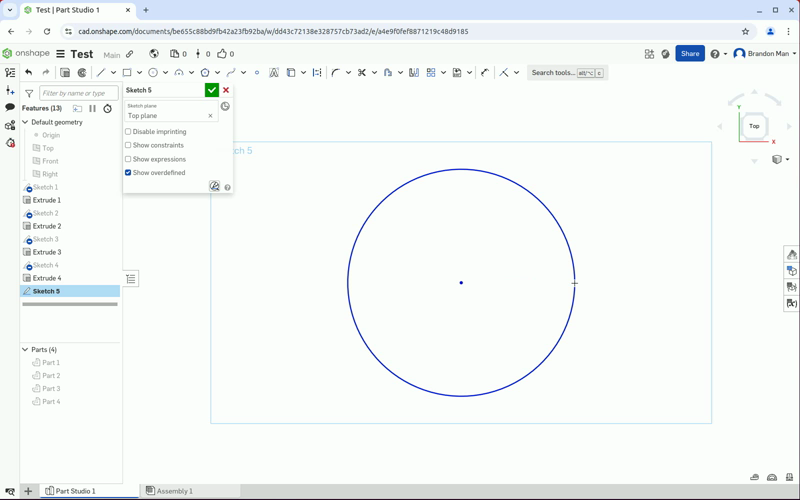
key_down(shift)
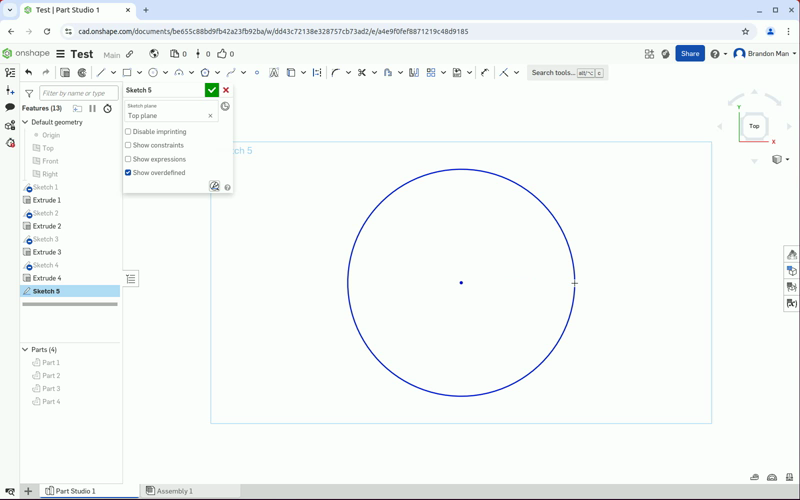
mouse_move(461, 282)
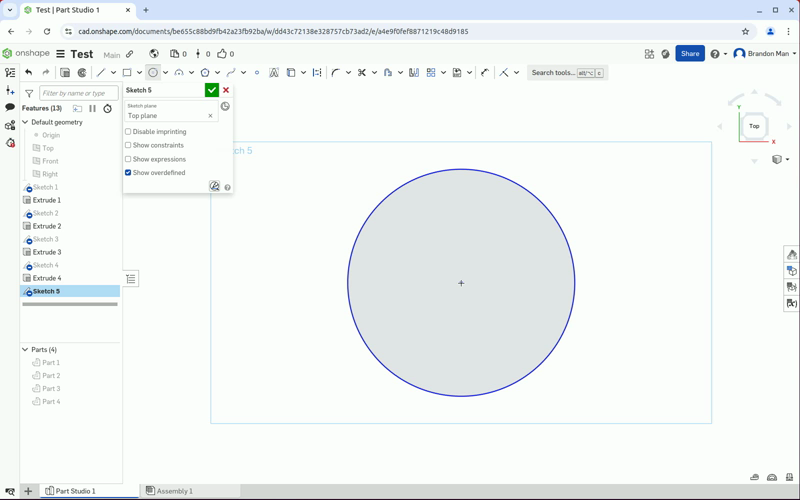
click(461, 282)
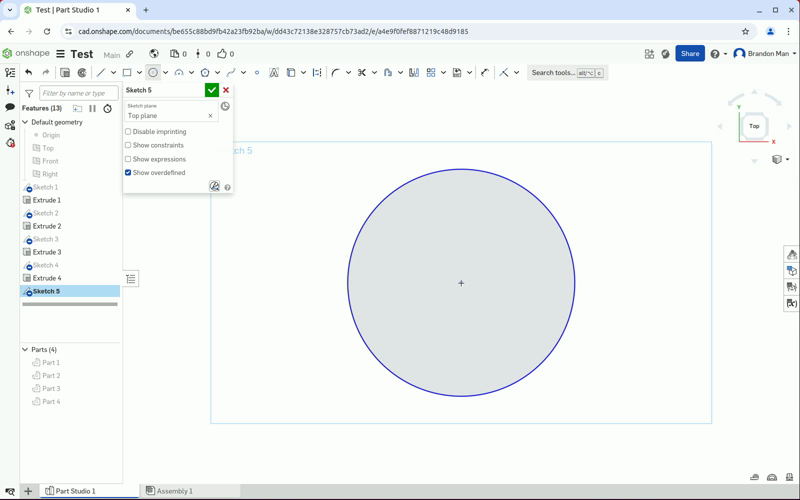
key_up(shift)
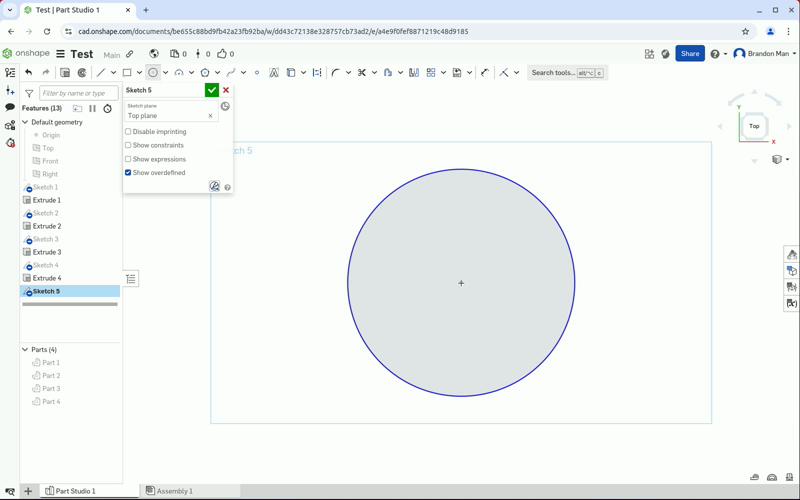
mouse_move(529, 282)
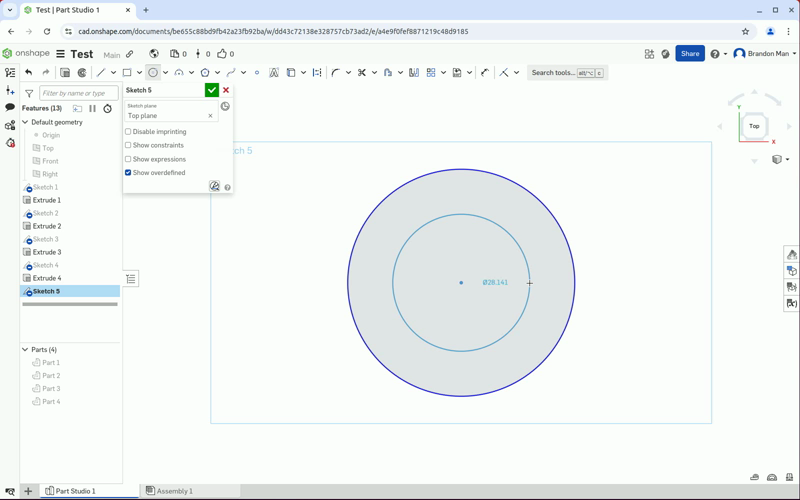
click(529, 282)
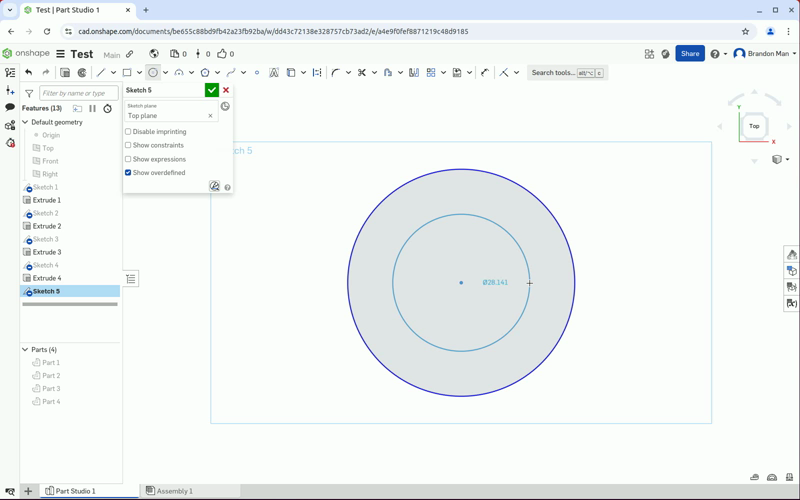
key(esc)
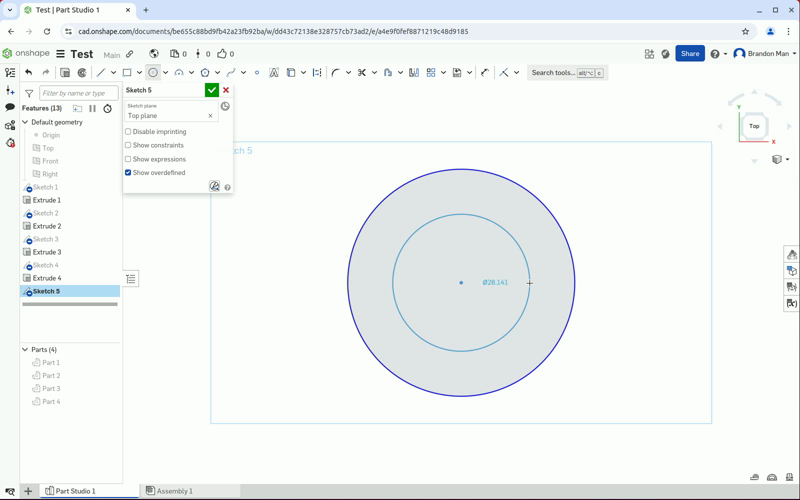
mouse_move(388, 227)
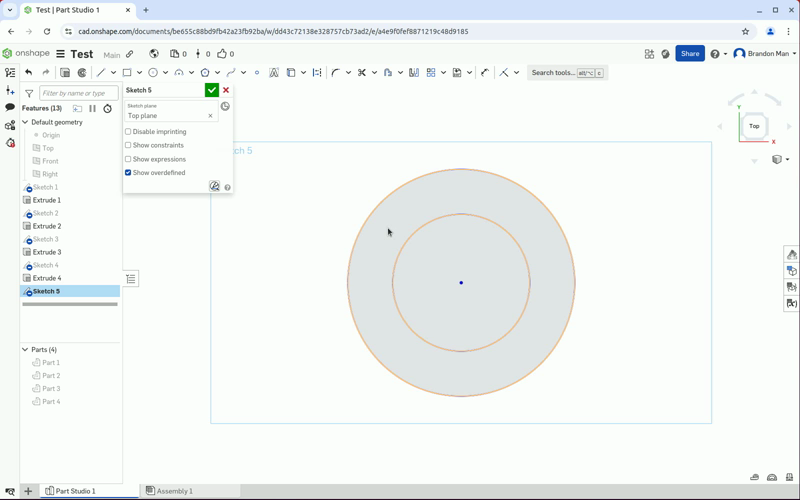
click(388, 227)
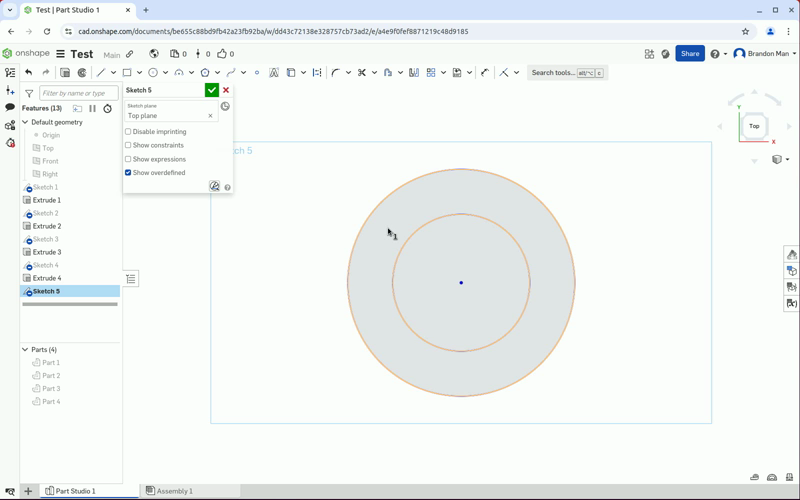
mouse_move(73, 352)
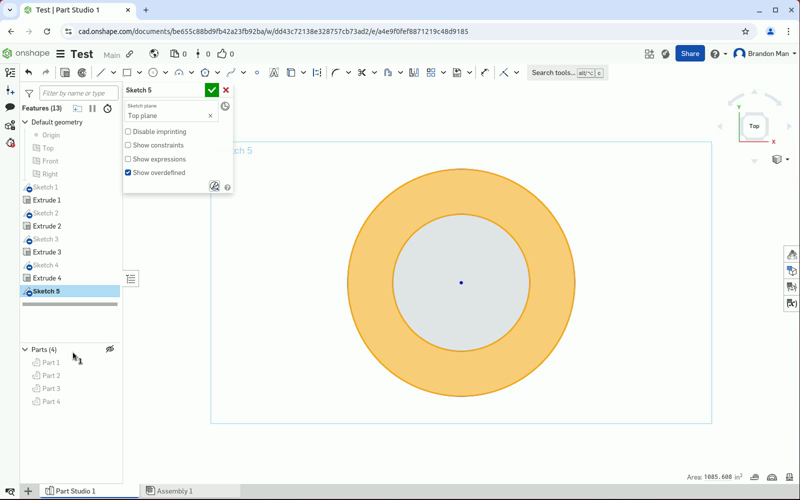
key(shift+y)
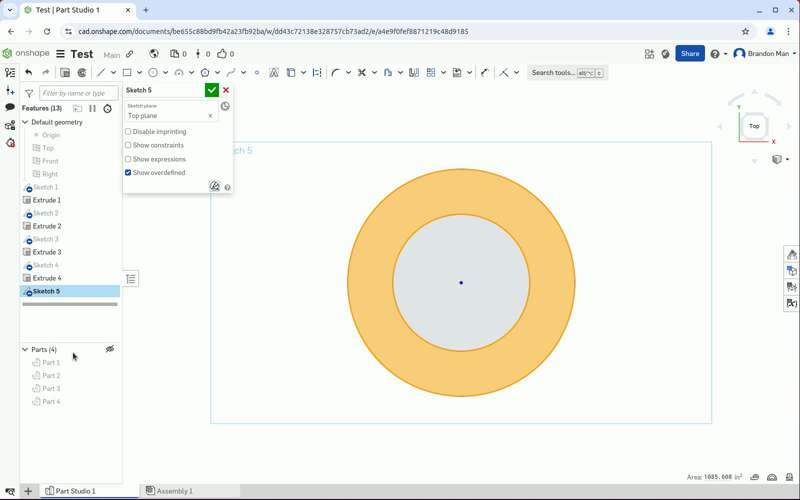
key(shift+e)
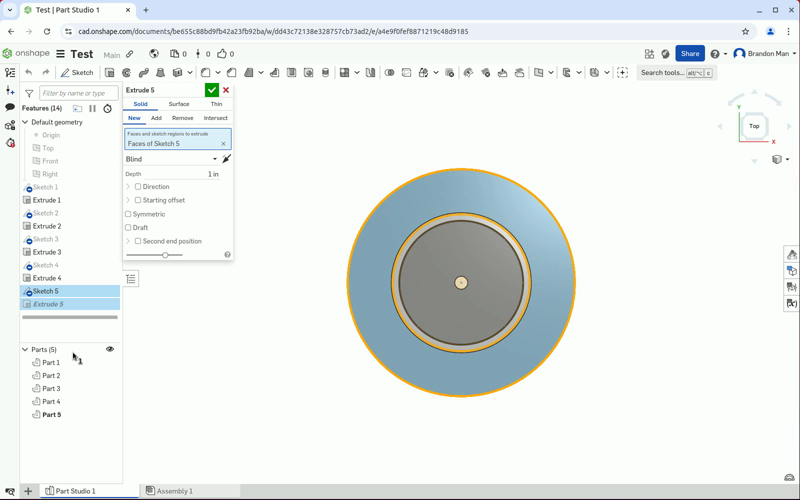
mouse_move(143, 106)
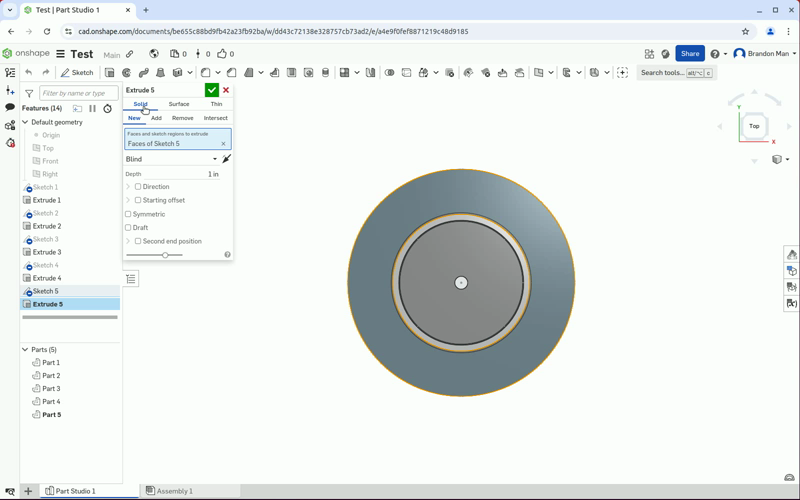
click(143, 106)
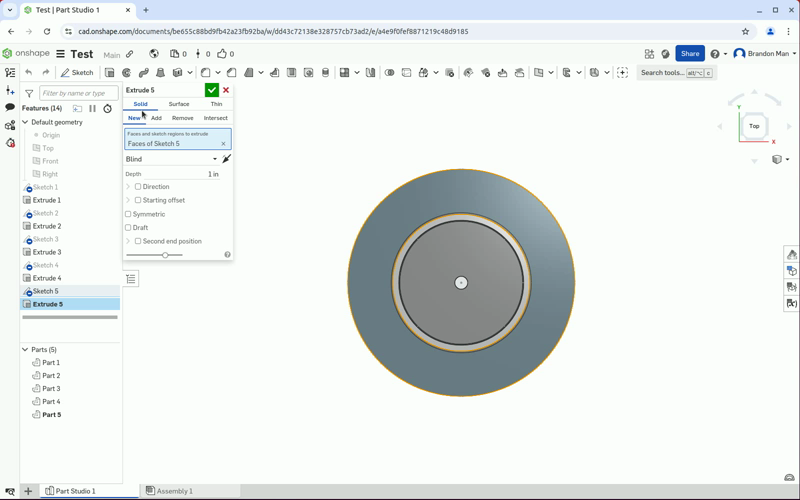
mouse_move(137, 120)
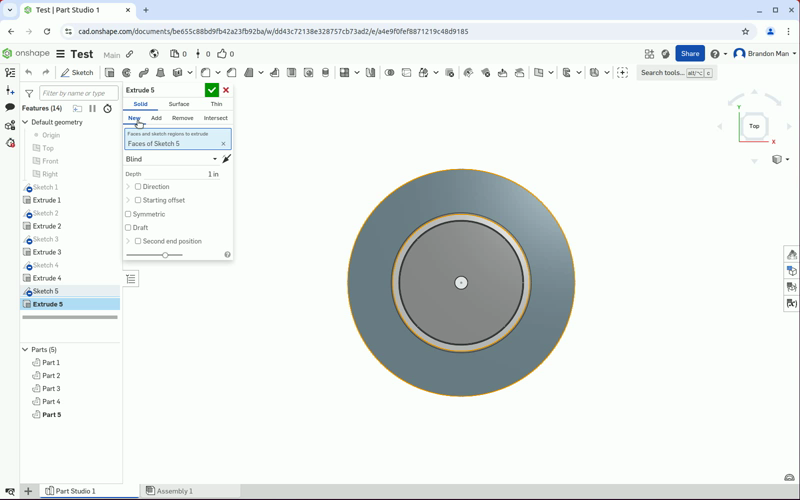
click(137, 120)
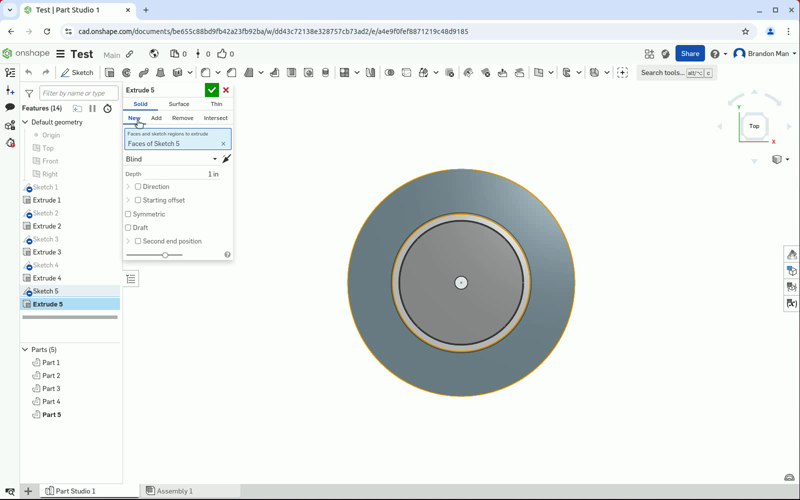
key(tab, 4)
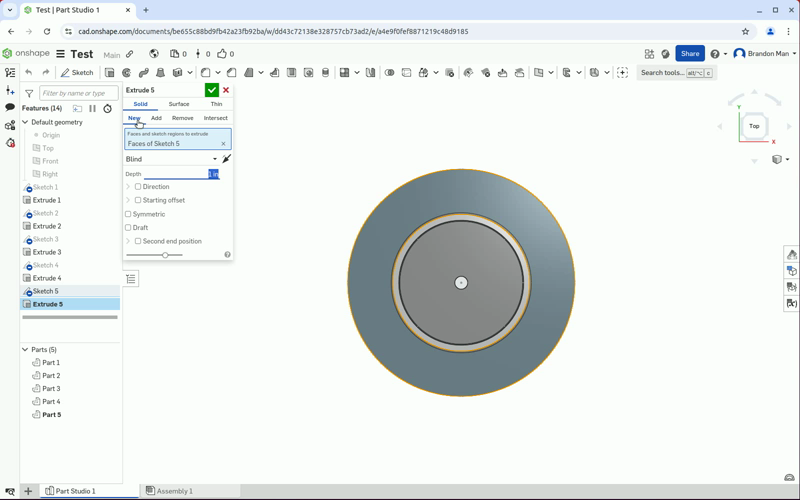
text(1.685)
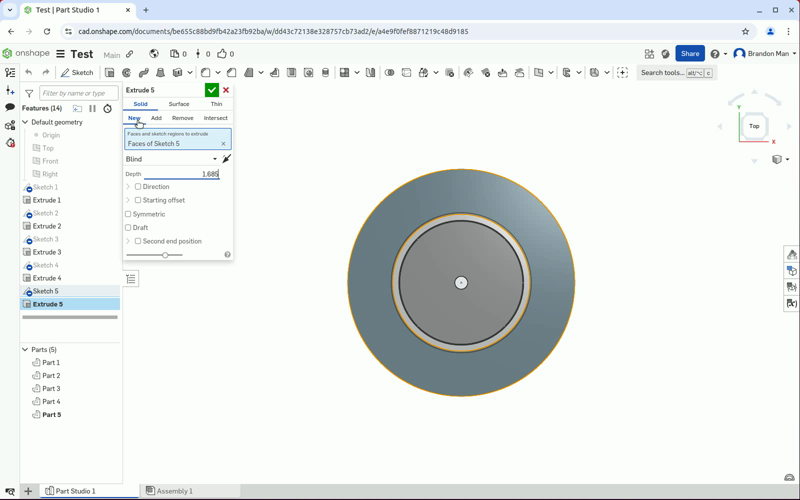
key(enter)
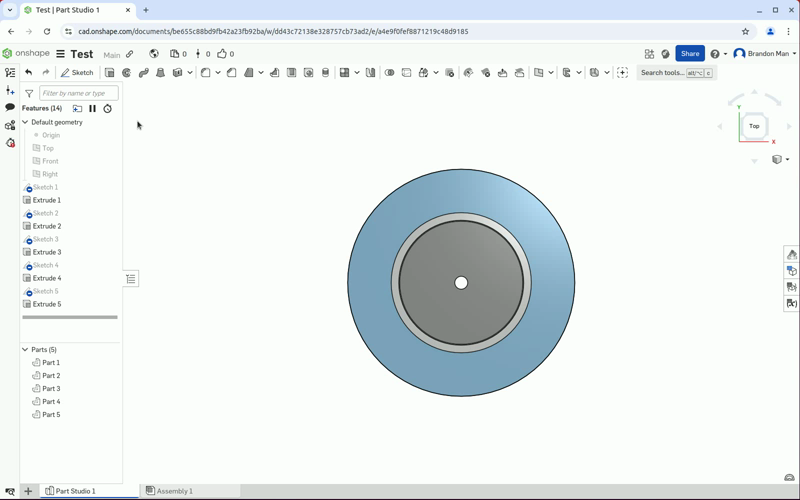
key(shift+h)
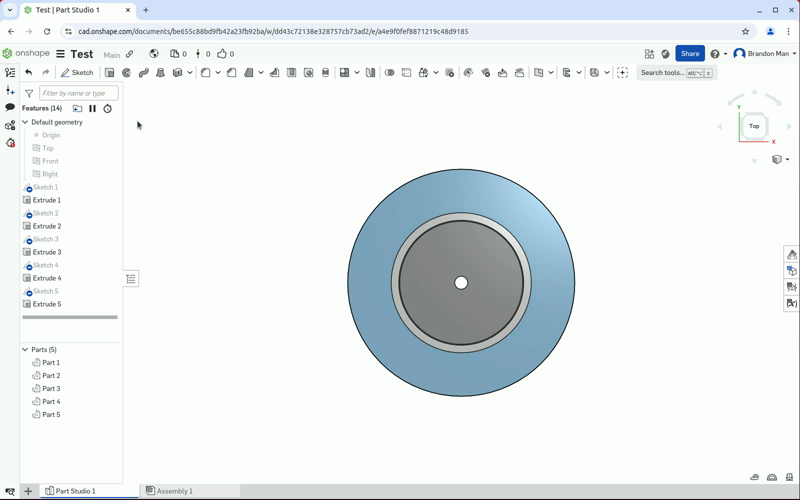
key(shift+h)
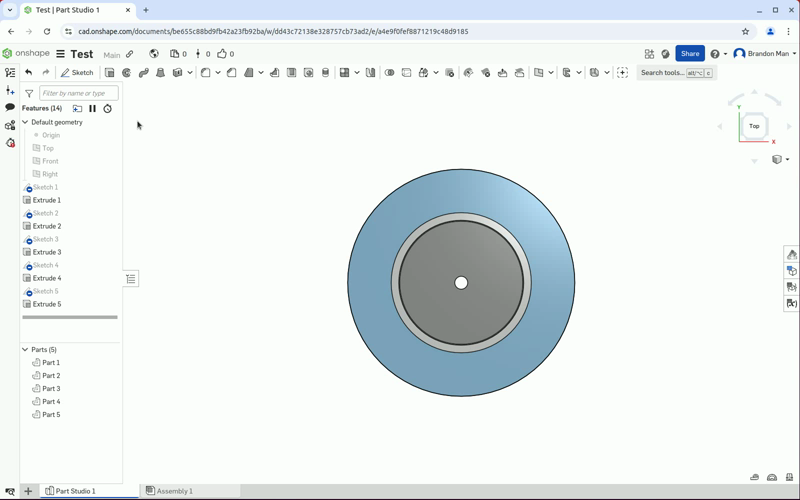
key(shift+7)
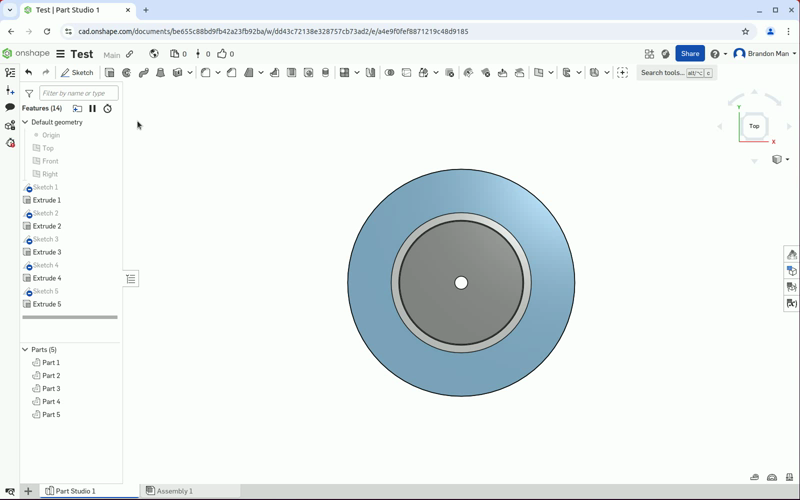
key(up, 3)
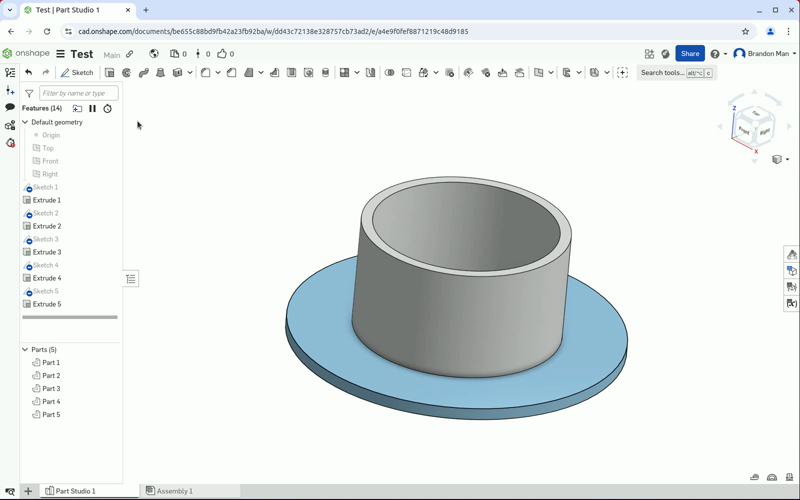
key(left, 3)
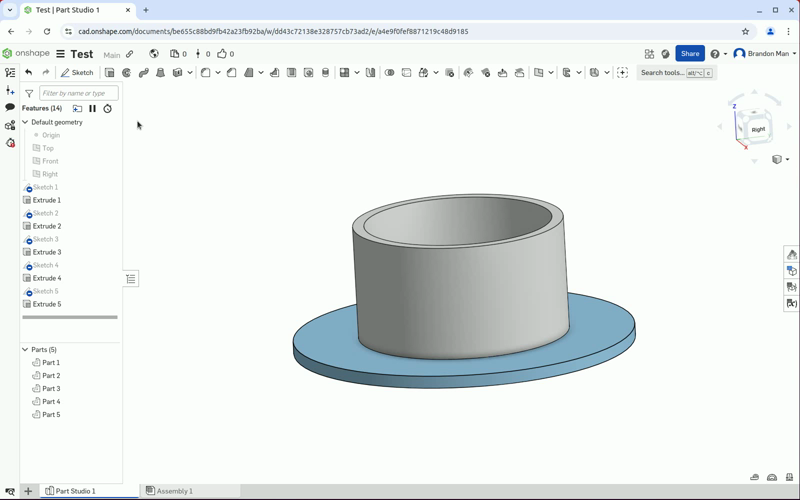
key(right, 3)
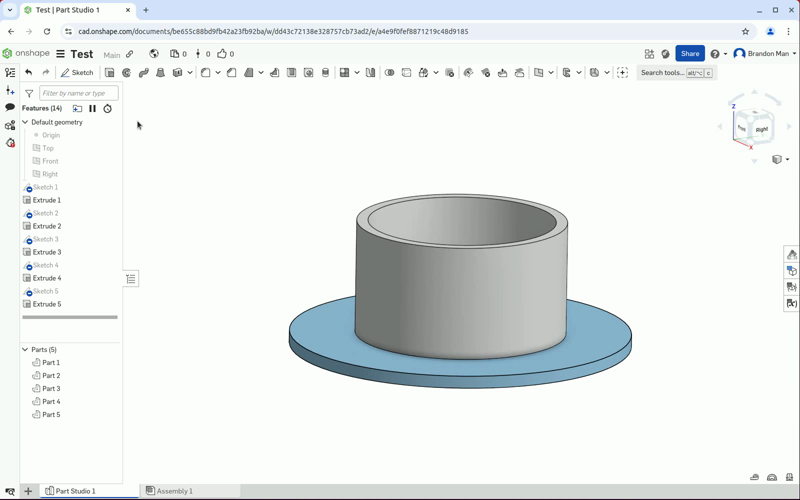
key(down, 3)
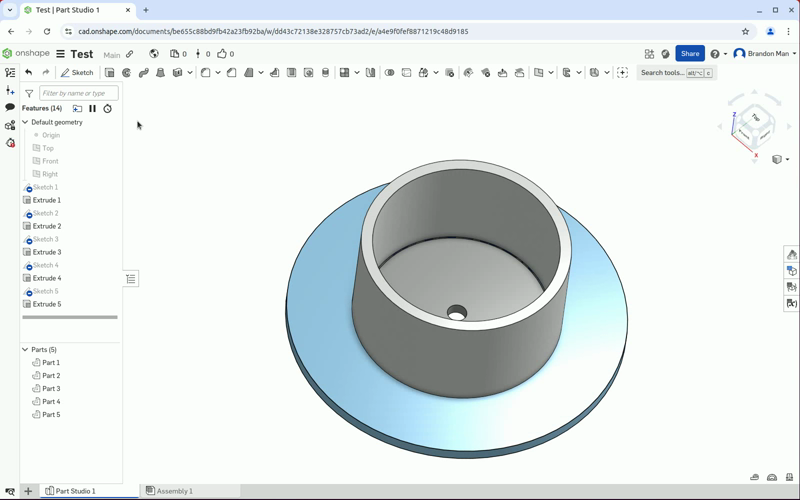
mouse_move(73, 189)
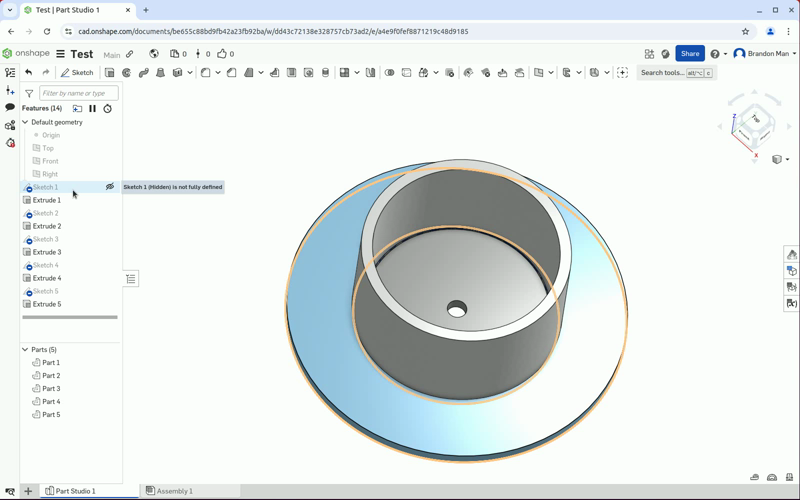
click(73, 189)